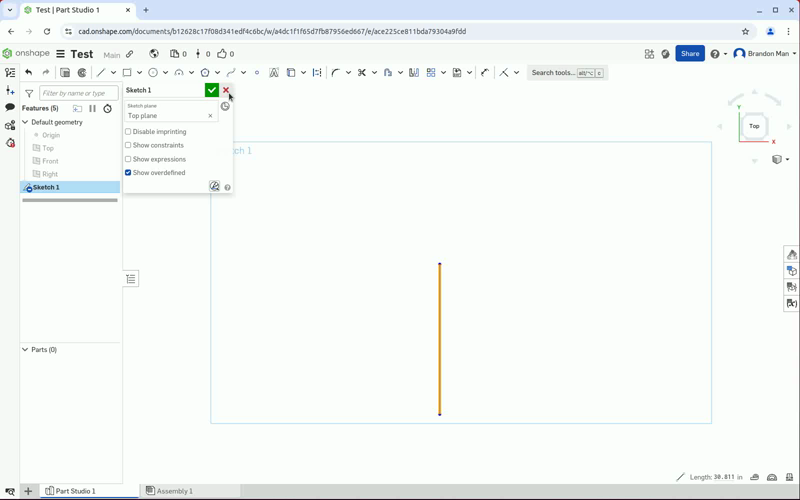
key(shift+h)
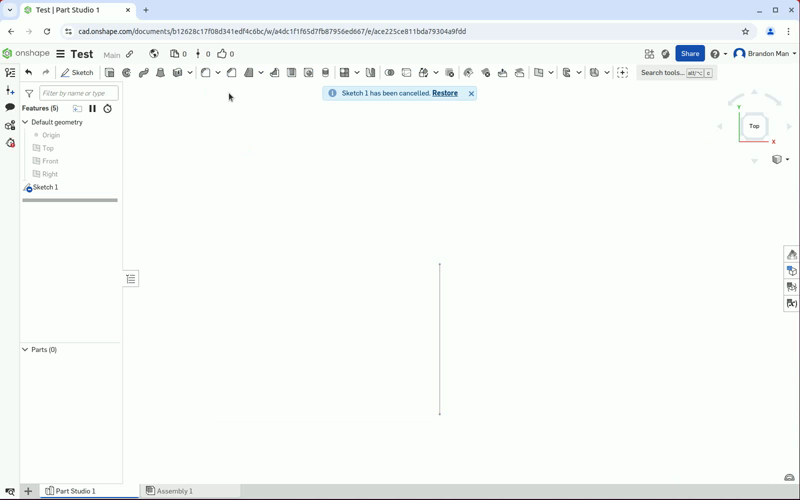
key(shift+s)
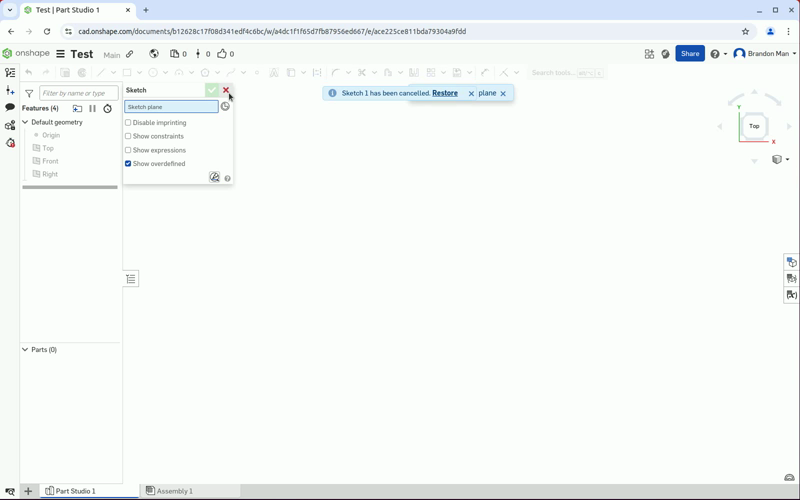
mouse_move(73, 150)
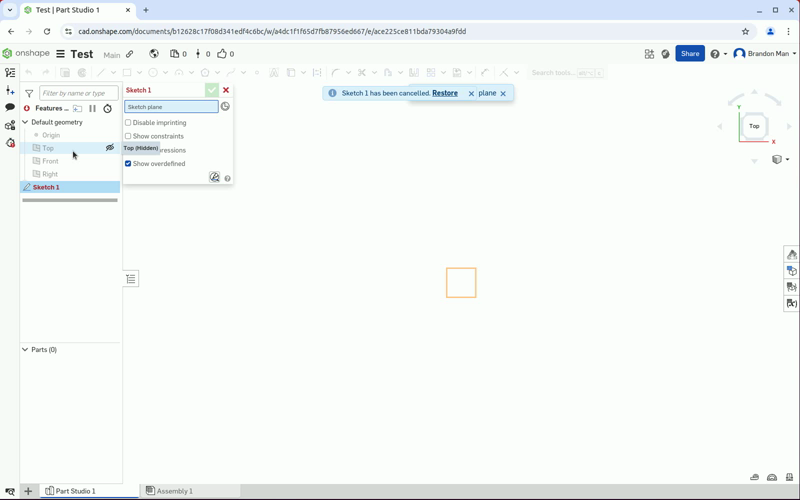
click(73, 150)
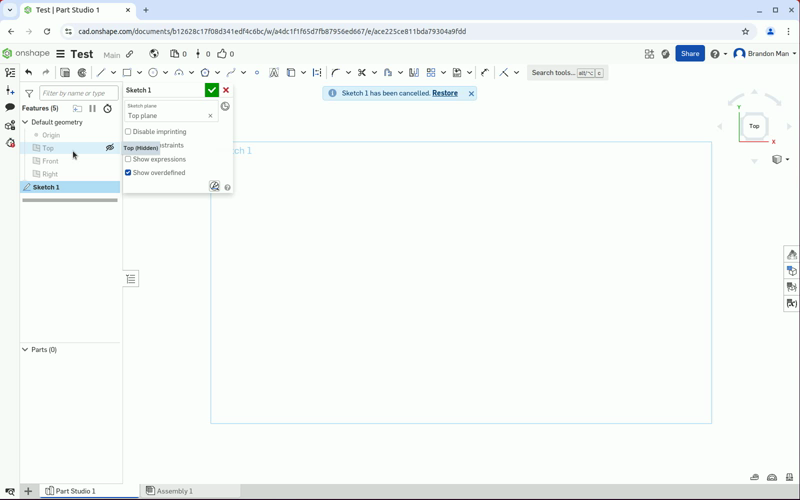
mouse_move(73, 352)
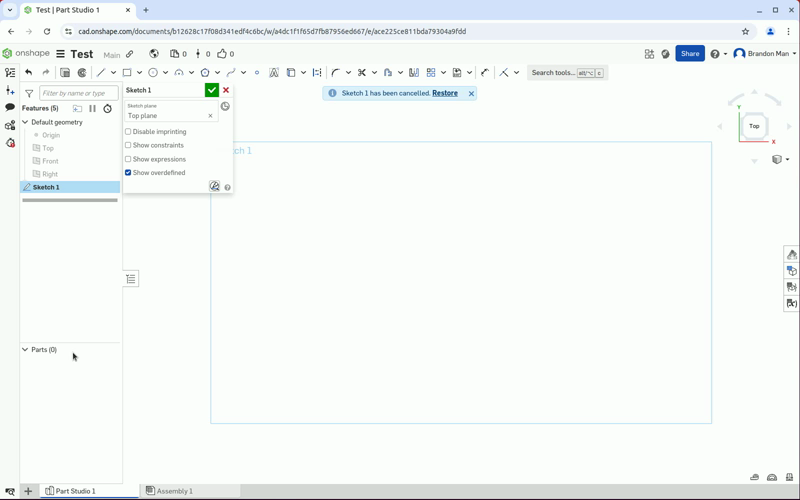
key(y)
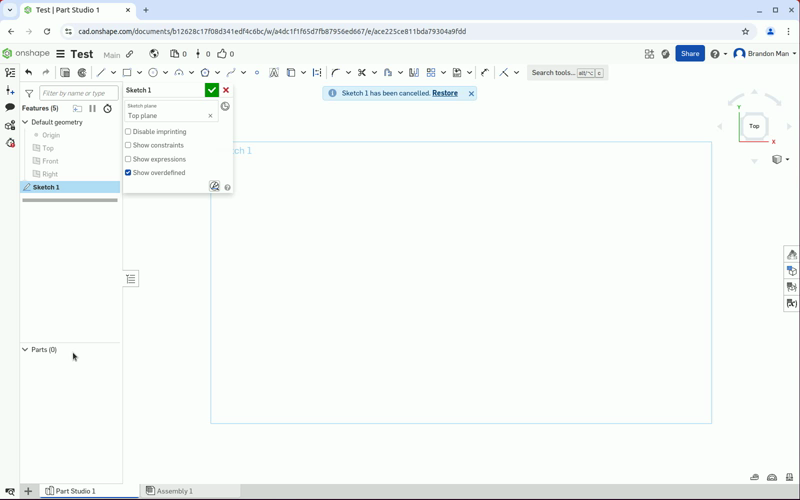
key(c)
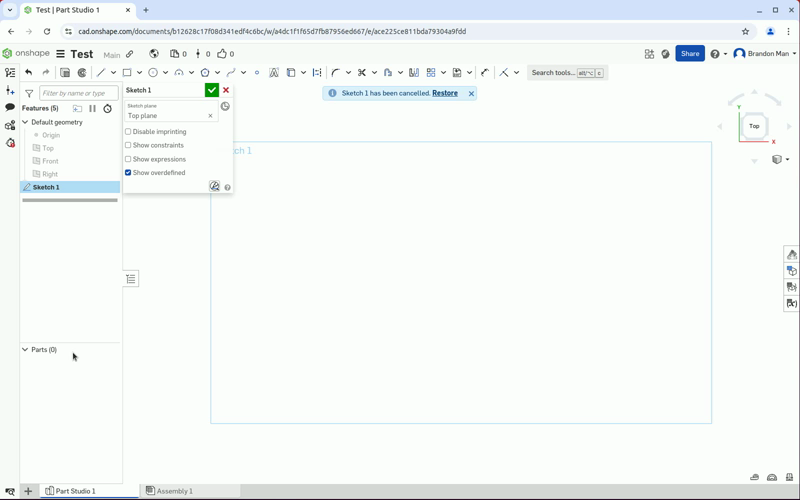
key_down(shift)
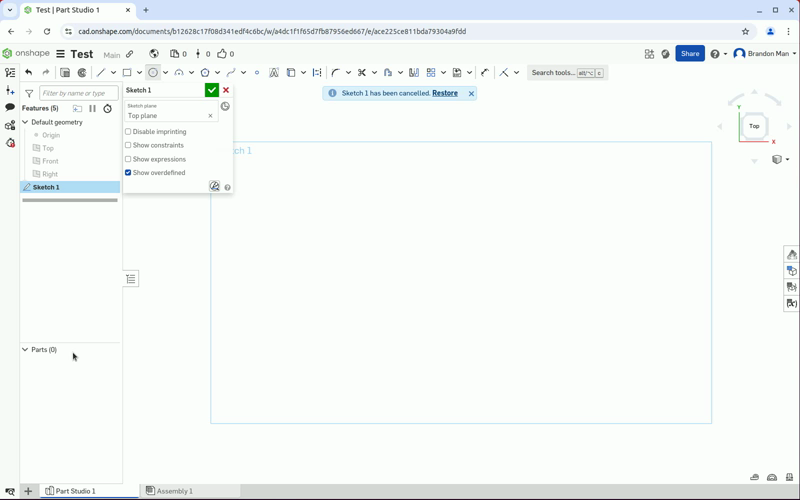
mouse_move(461, 282)
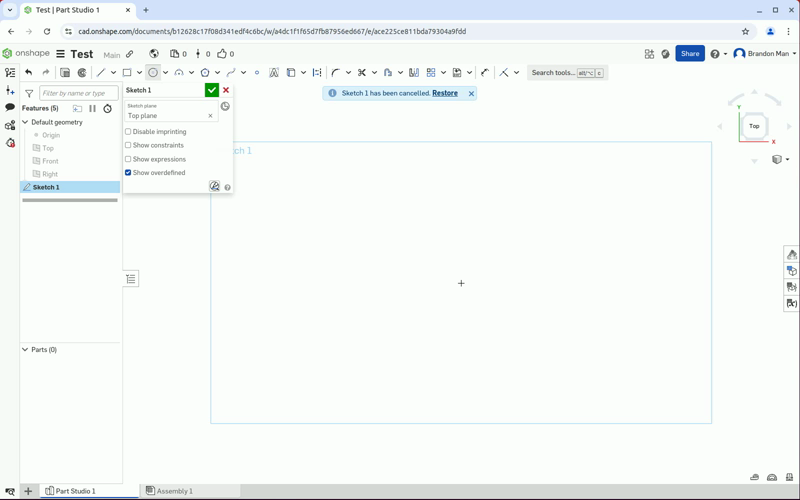
click(461, 282)
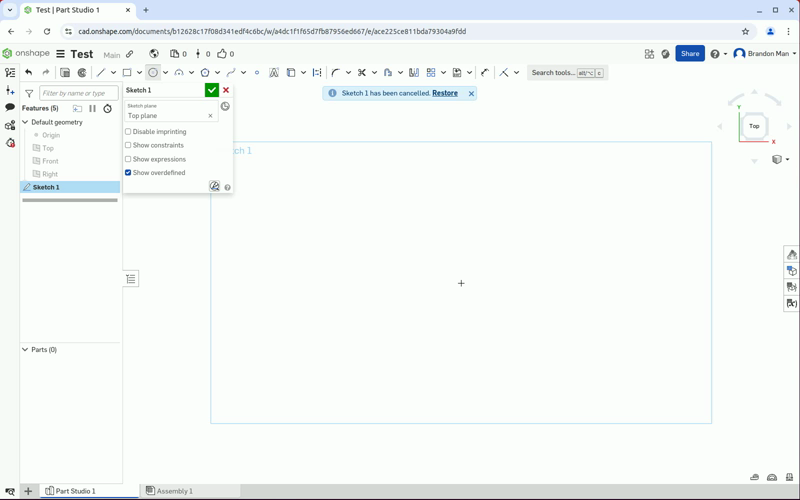
key_up(shift)
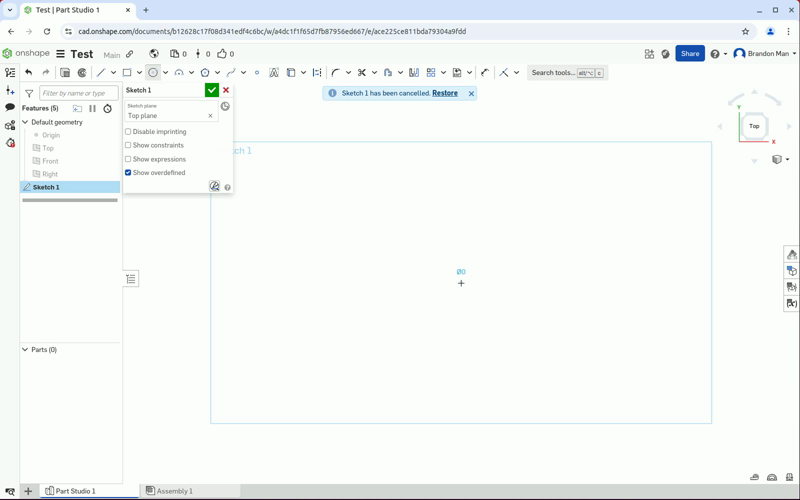
mouse_move(547, 282)
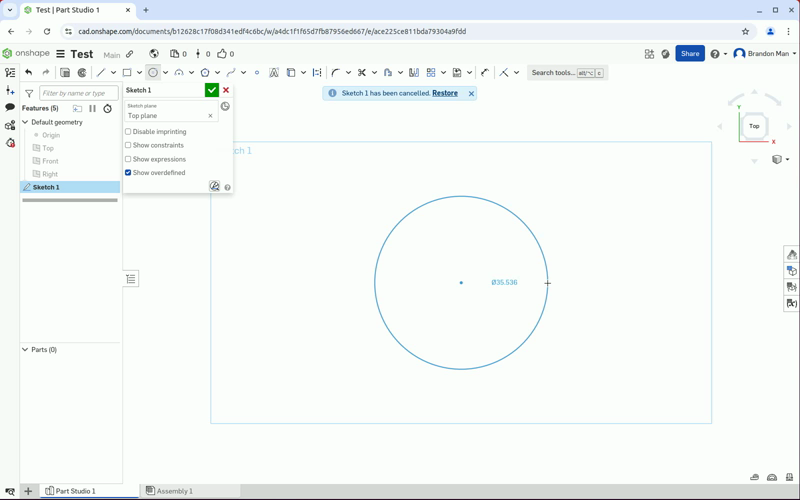
click(547, 282)
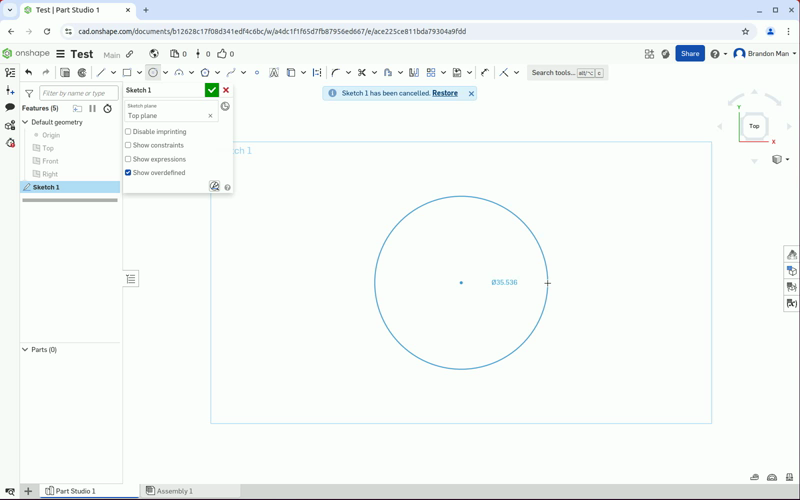
key(esc)
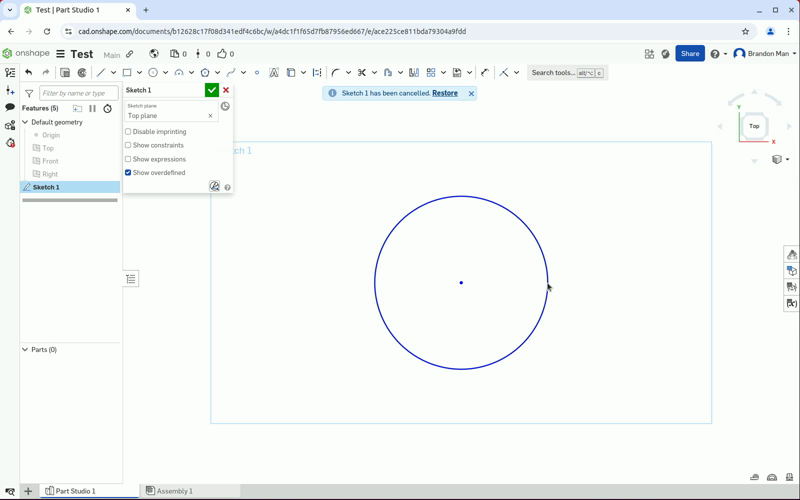
key(c)
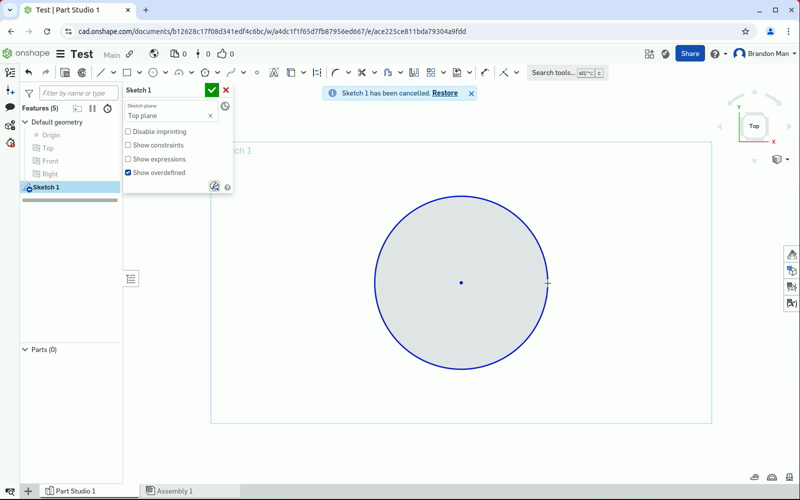
key_down(shift)
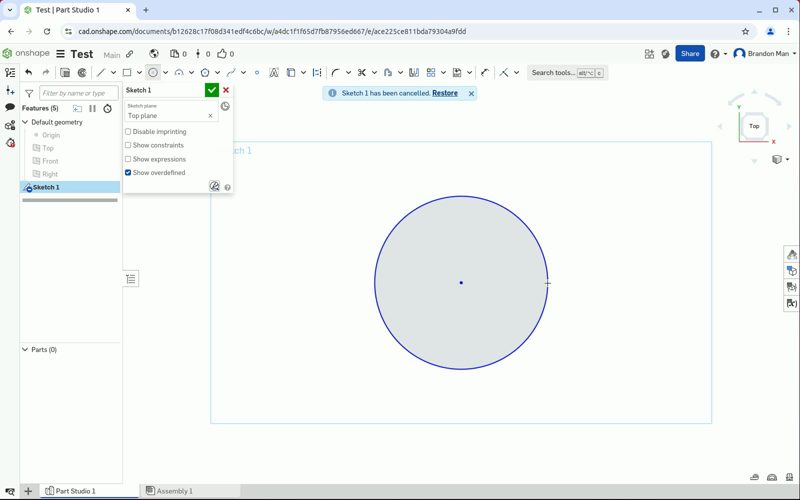
mouse_move(384, 282)
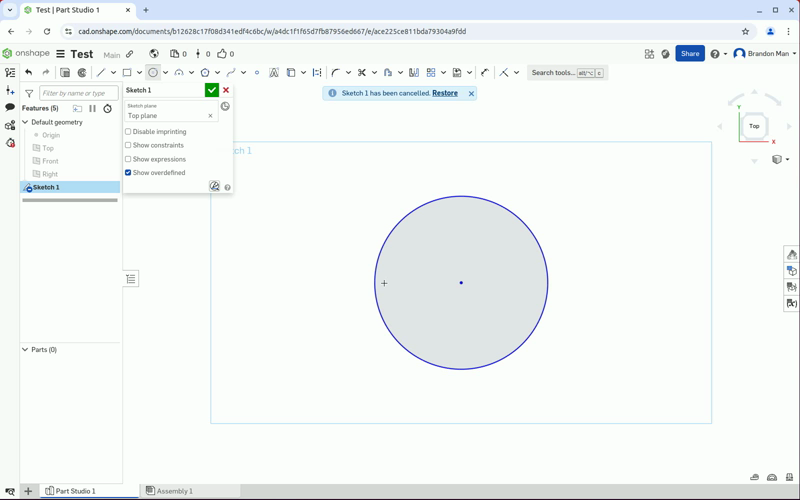
click(384, 282)
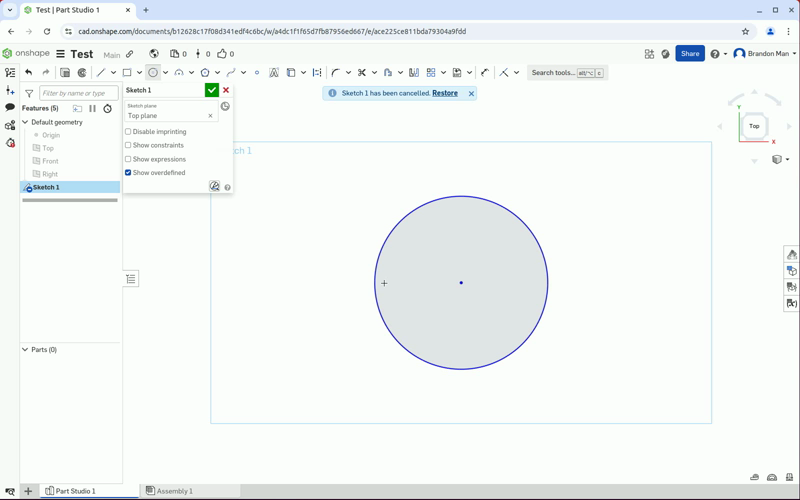
key_up(shift)
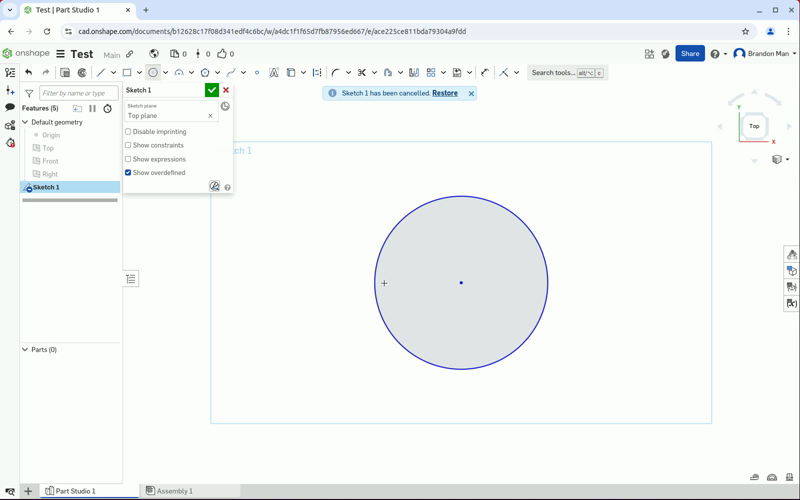
mouse_move(391, 282)
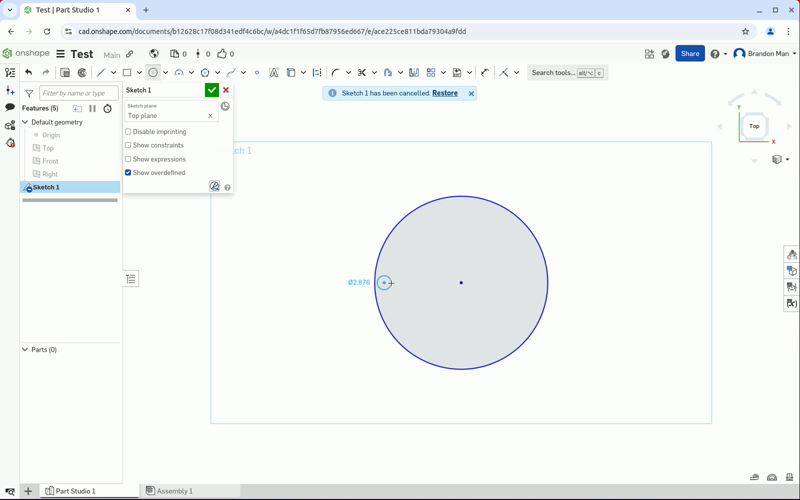
click(391, 282)
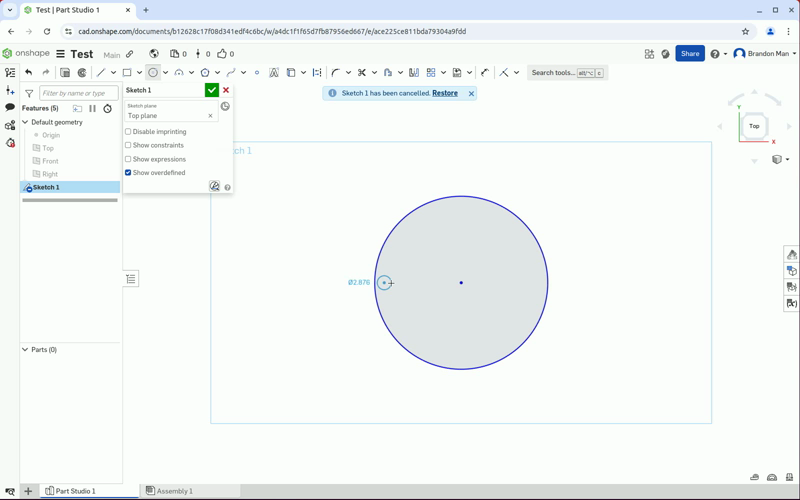
key(esc)
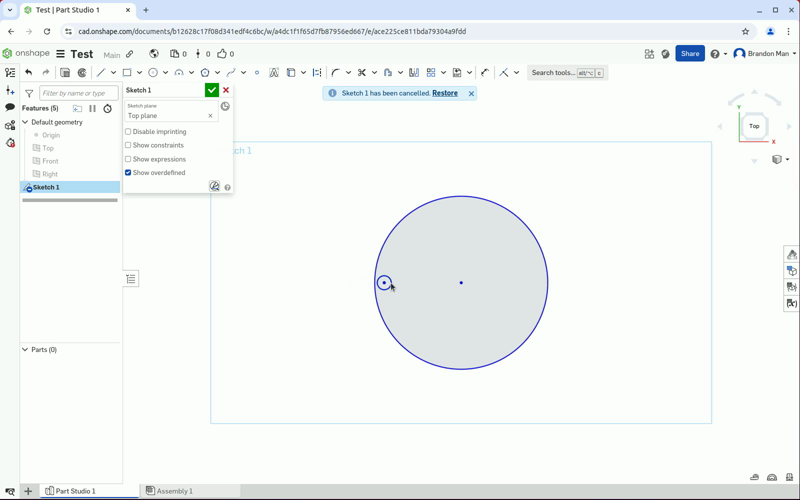
key(c)
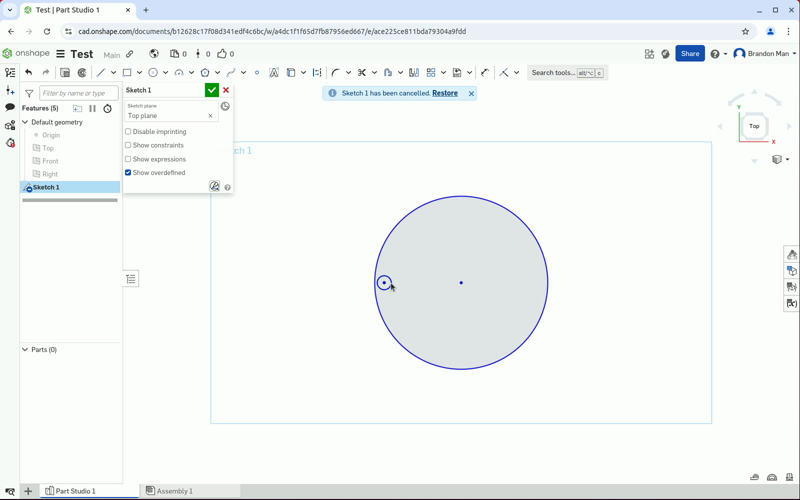
key_down(shift)
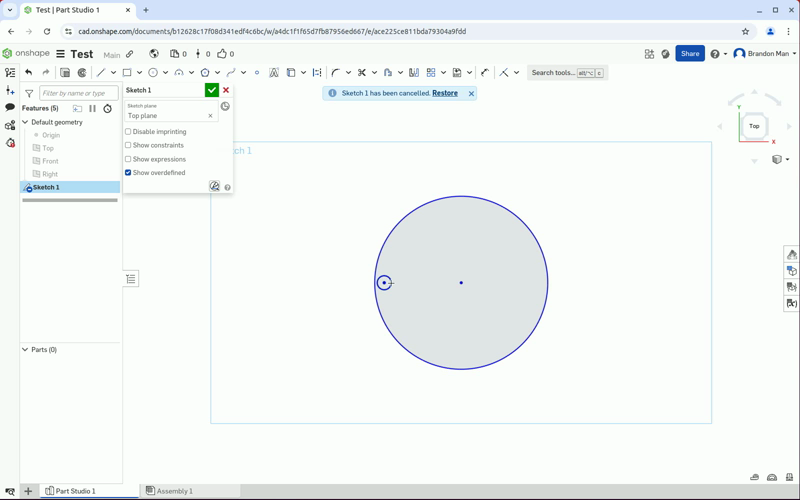
mouse_move(436, 211)
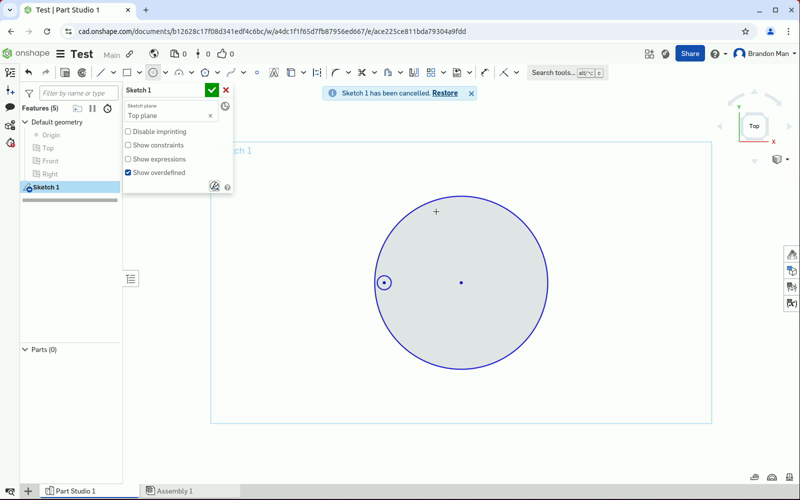
click(436, 211)
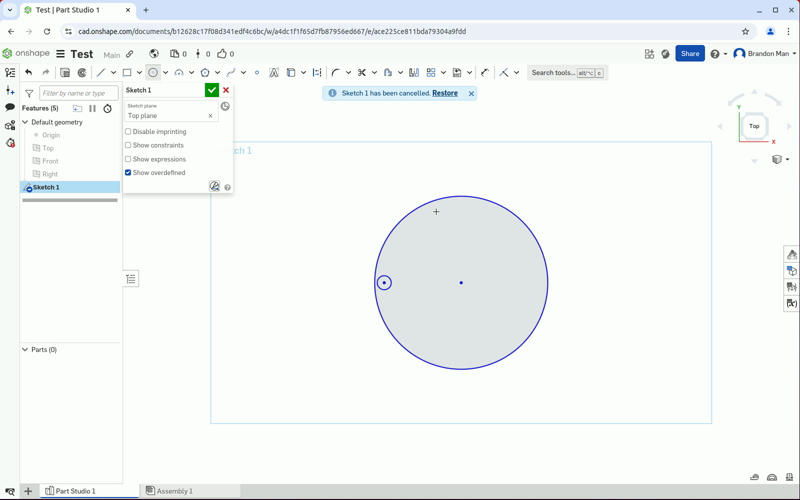
key_up(shift)
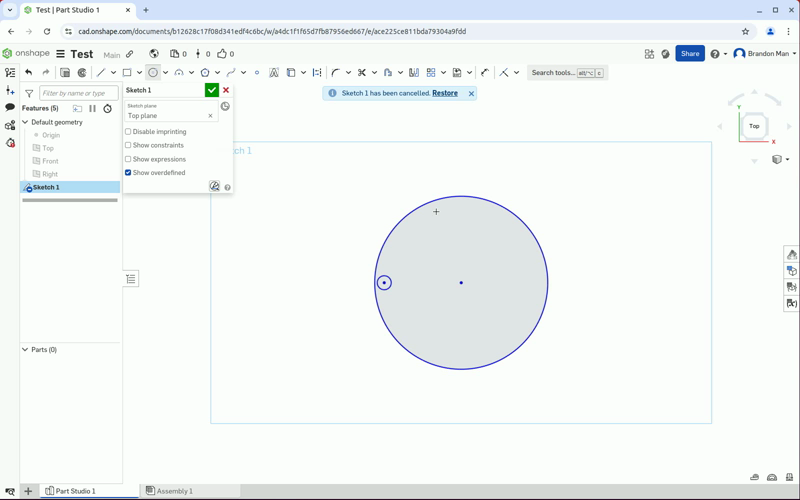
mouse_move(443, 211)
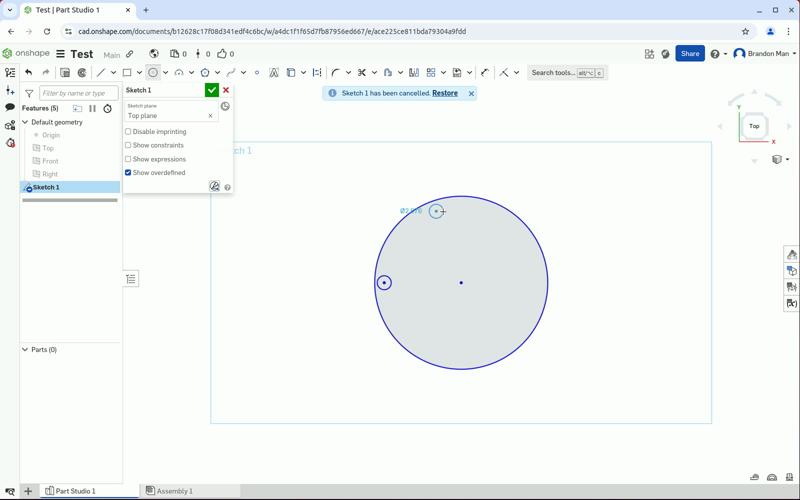
click(443, 211)
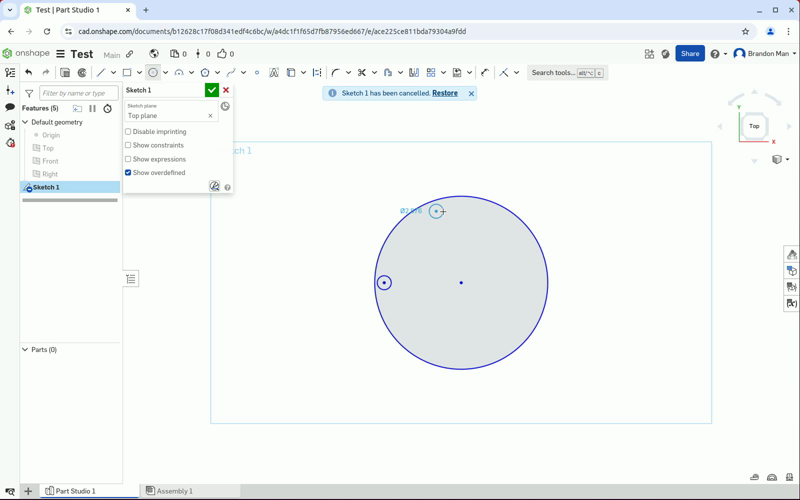
key(esc)
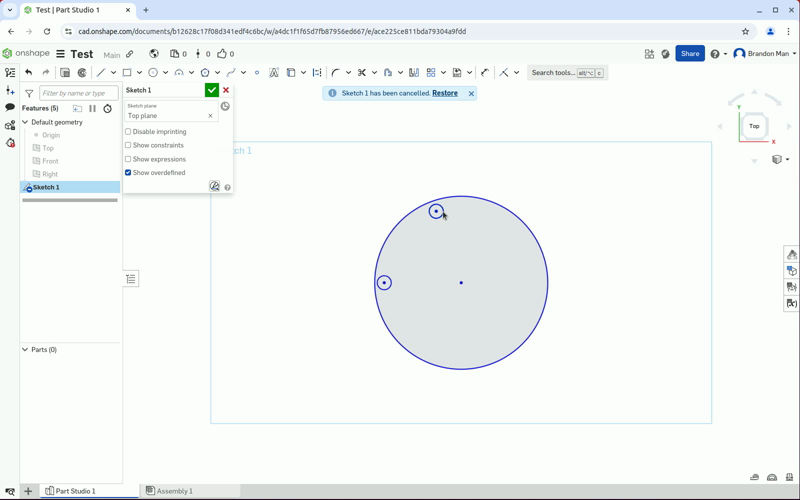
key(c)
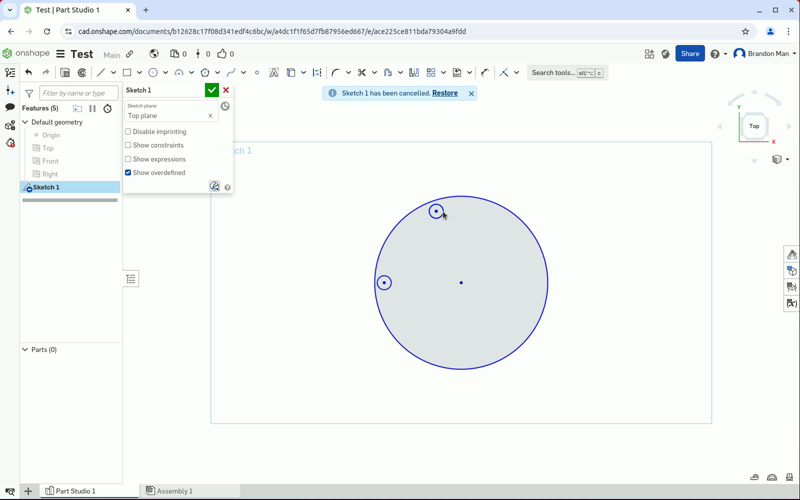
key_down(shift)
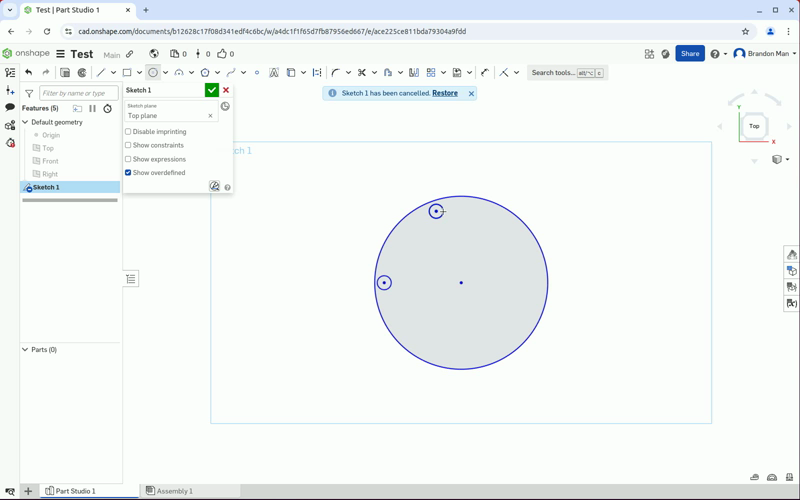
mouse_move(461, 360)
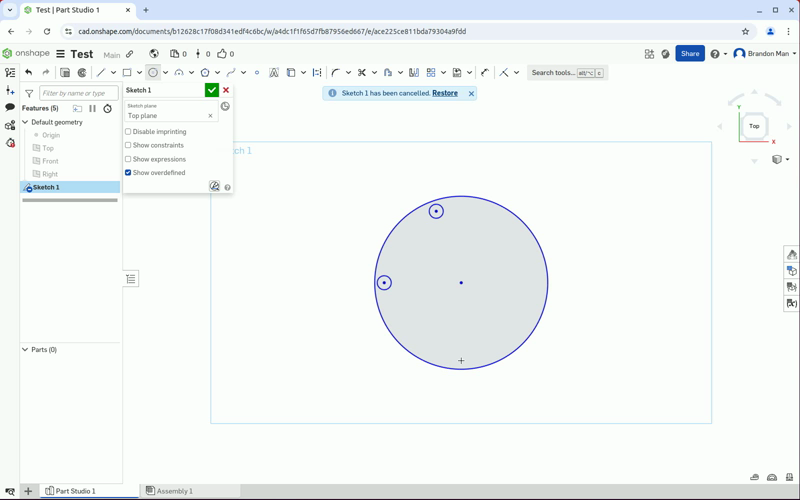
click(461, 360)
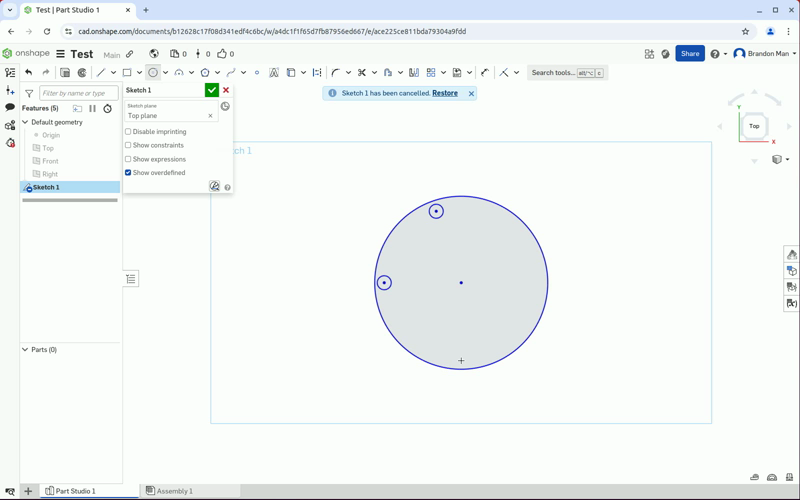
key_up(shift)
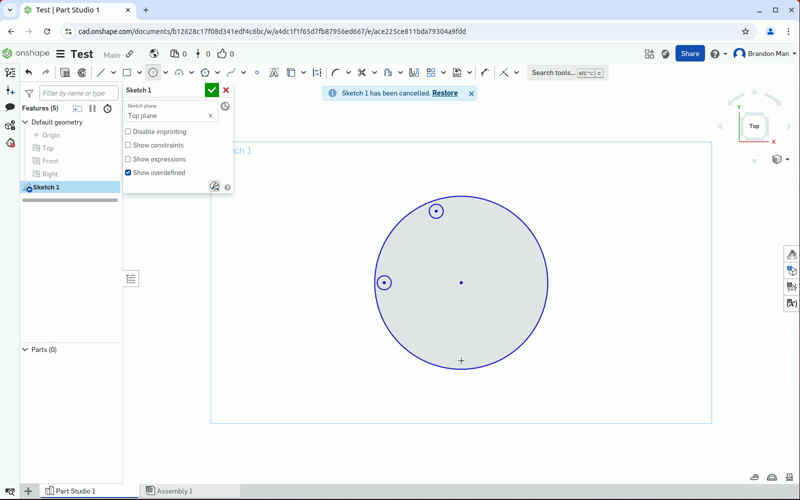
mouse_move(468, 360)
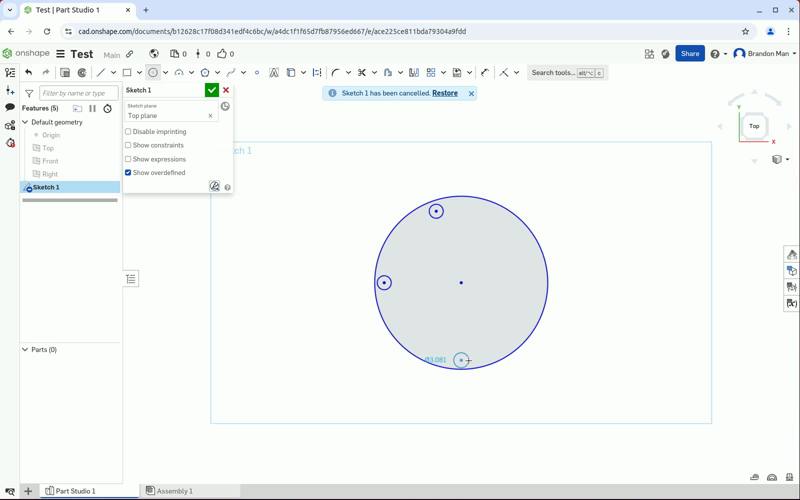
click(468, 360)
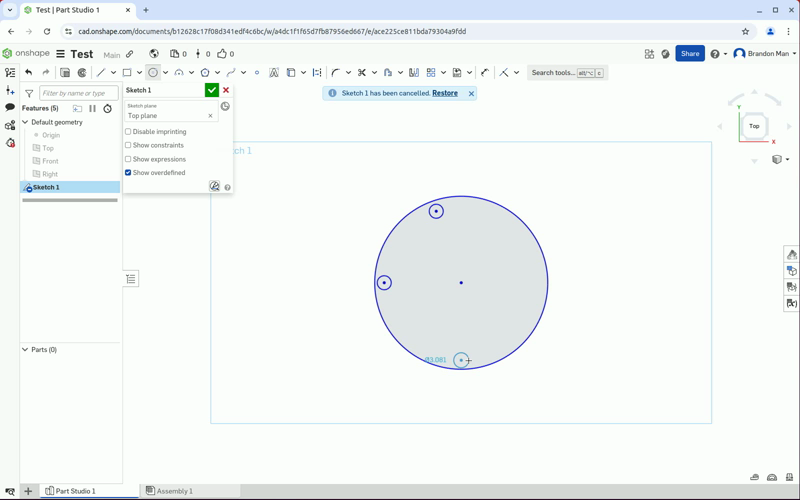
key(esc)
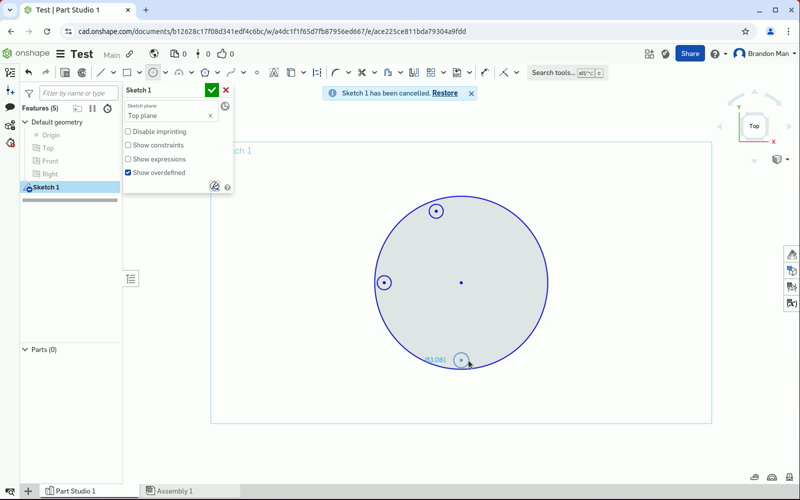
key(c)
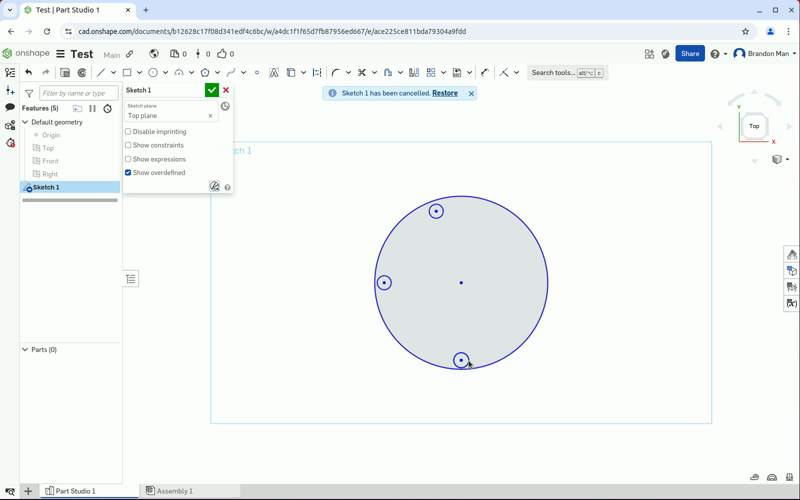
key_down(shift)
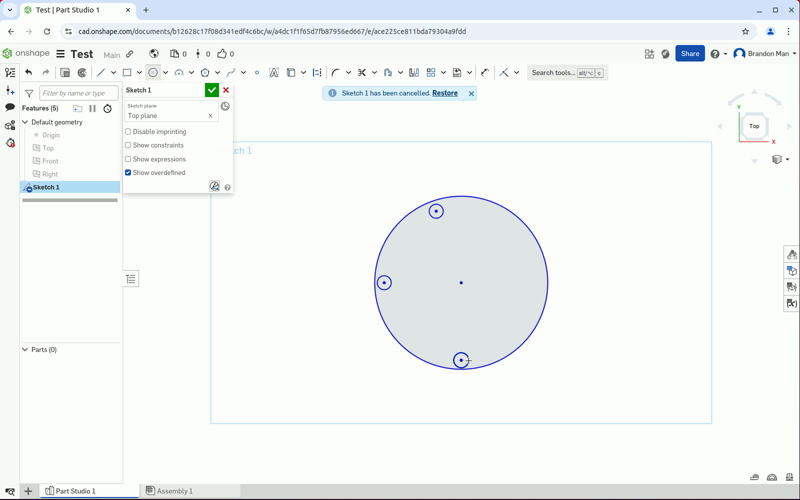
mouse_move(484, 211)
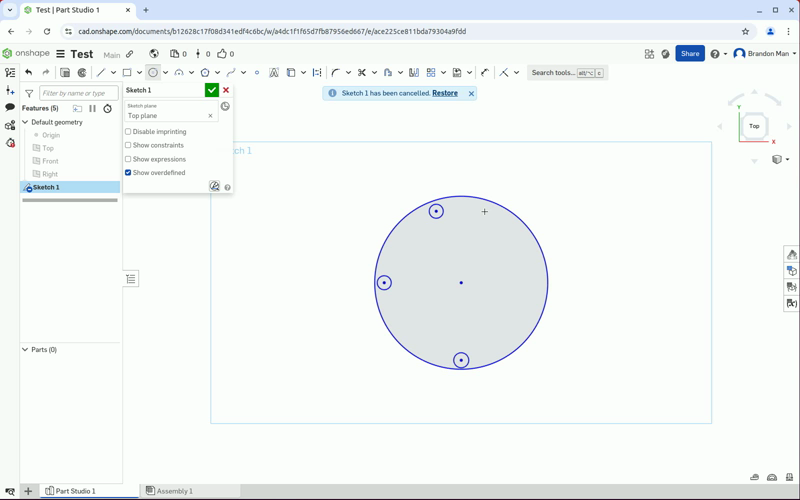
click(484, 211)
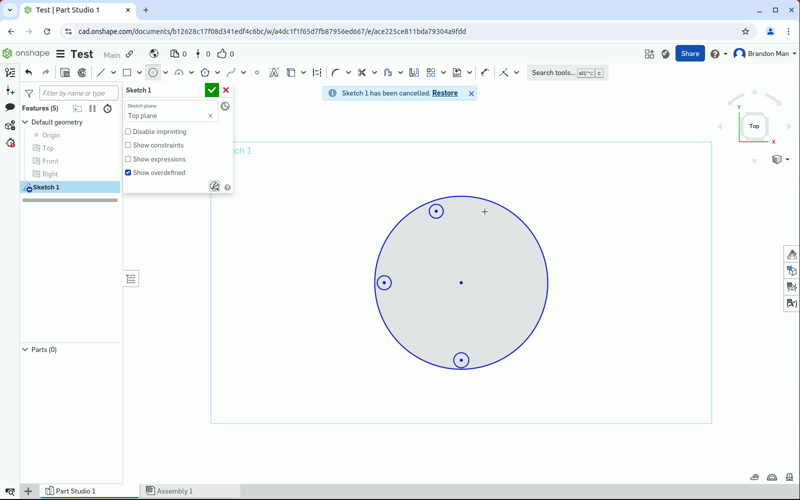
key_up(shift)
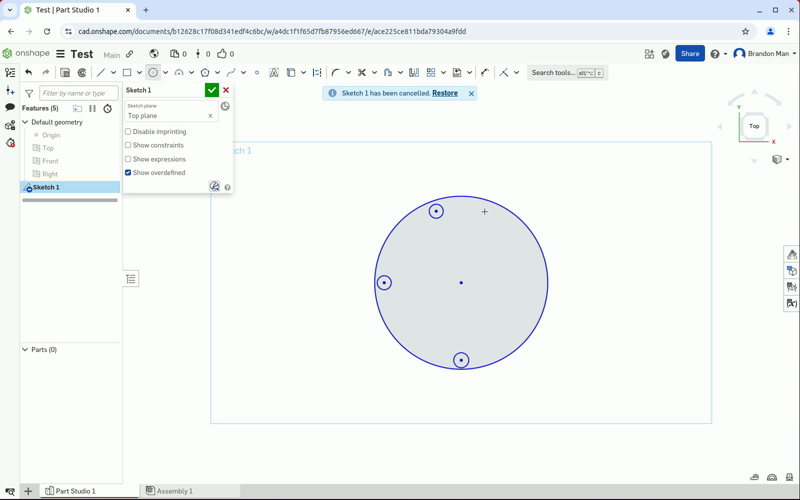
mouse_move(492, 211)
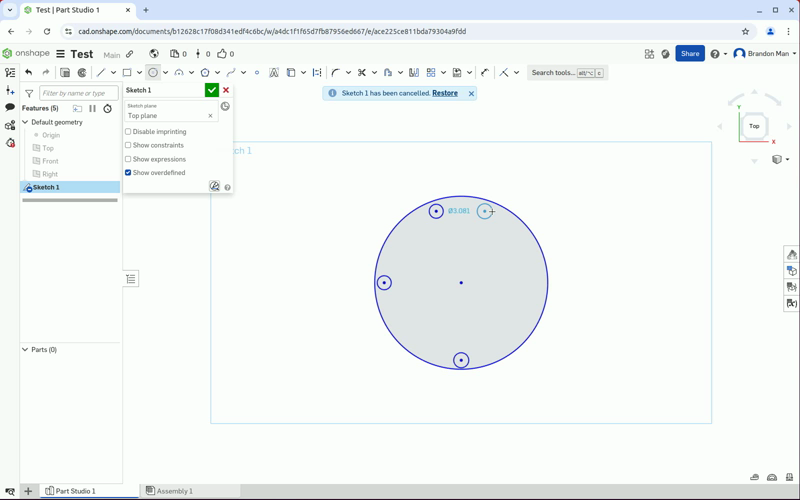
click(492, 211)
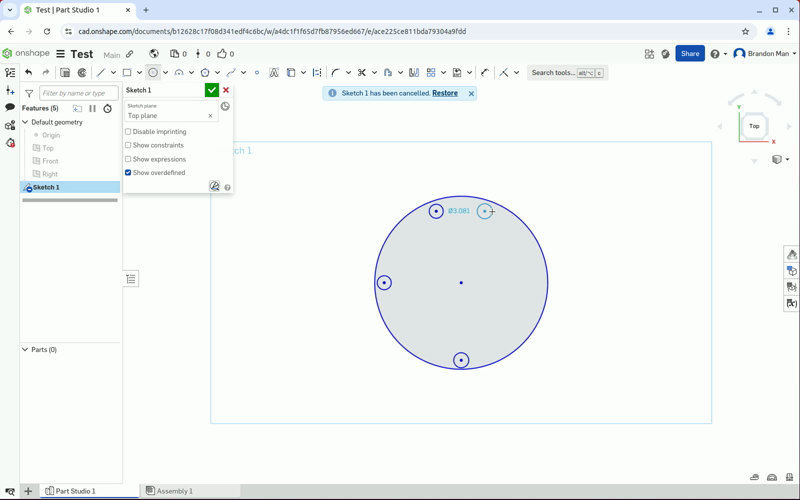
key(esc)
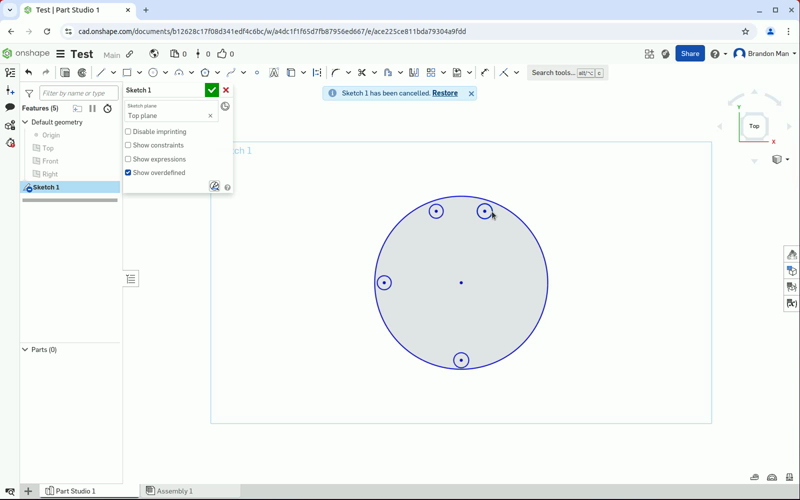
key(c)
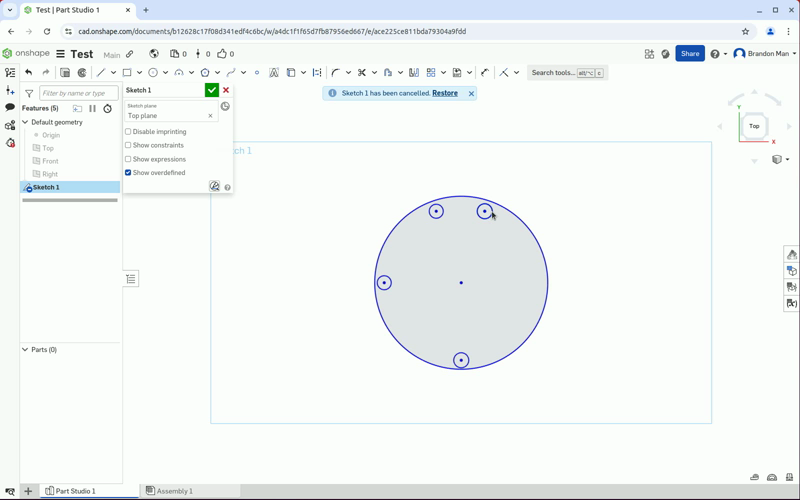
key_down(shift)
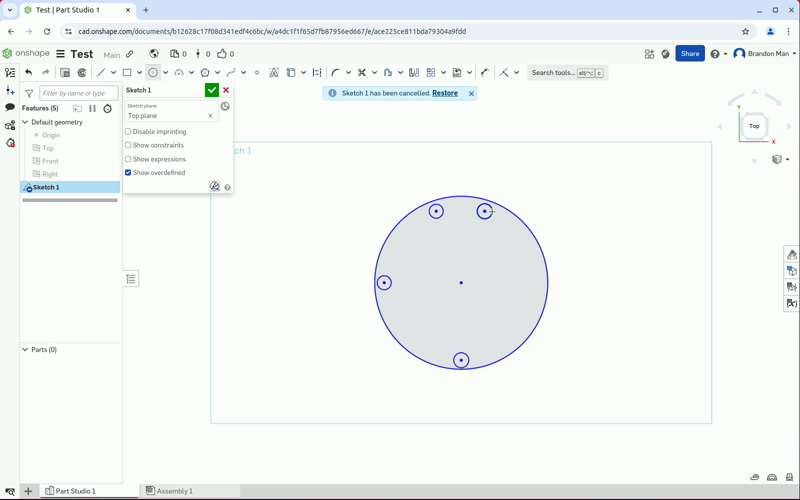
mouse_move(536, 282)
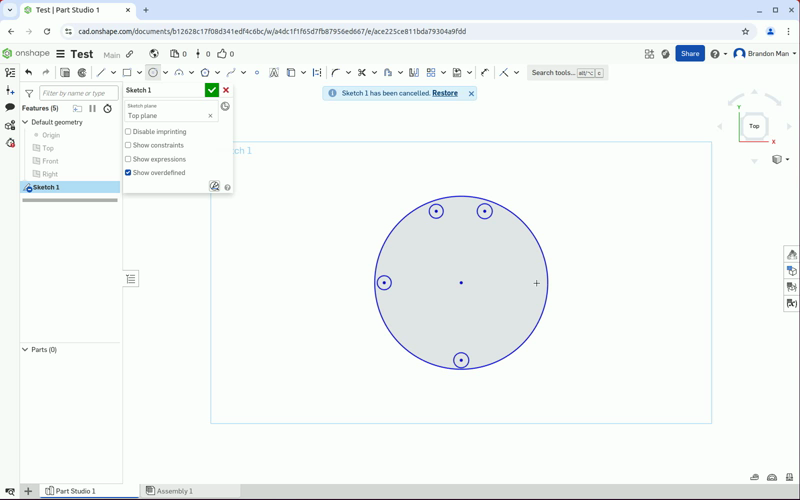
click(536, 282)
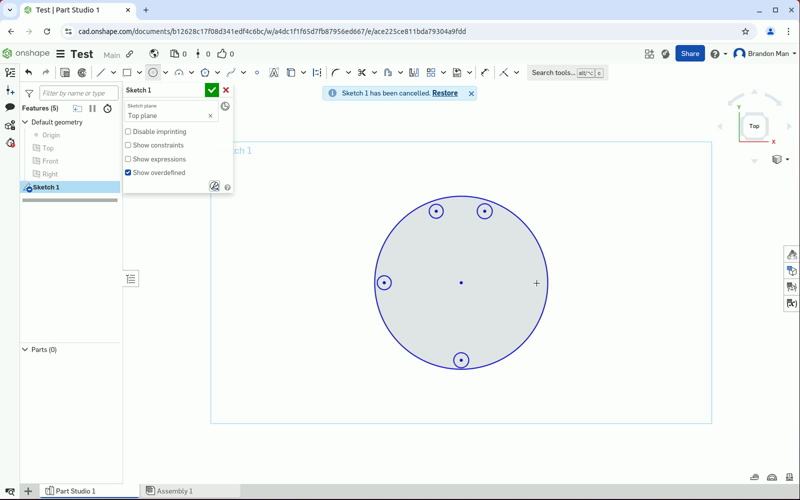
key_up(shift)
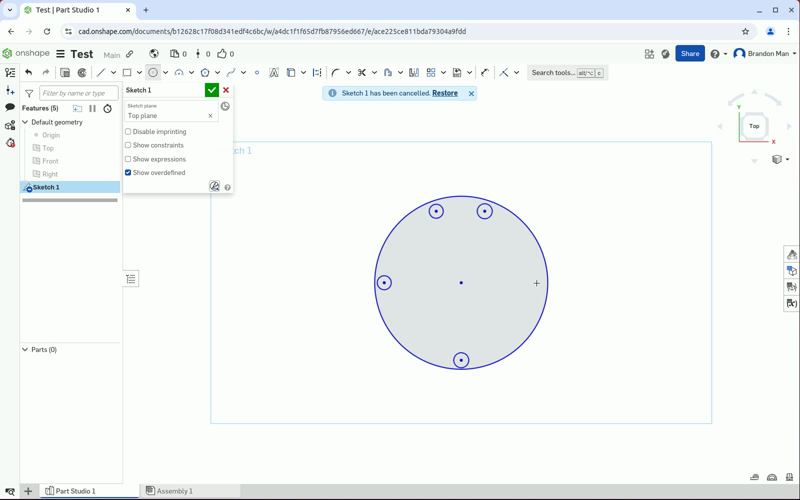
mouse_move(543, 282)
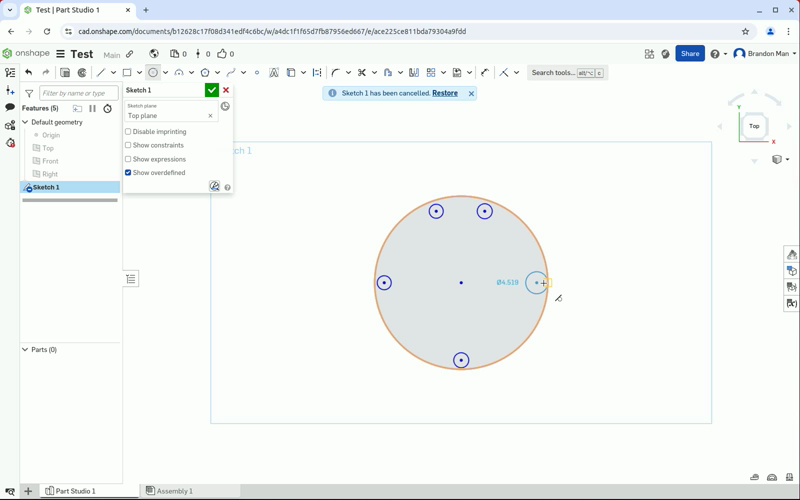
scroll(6)
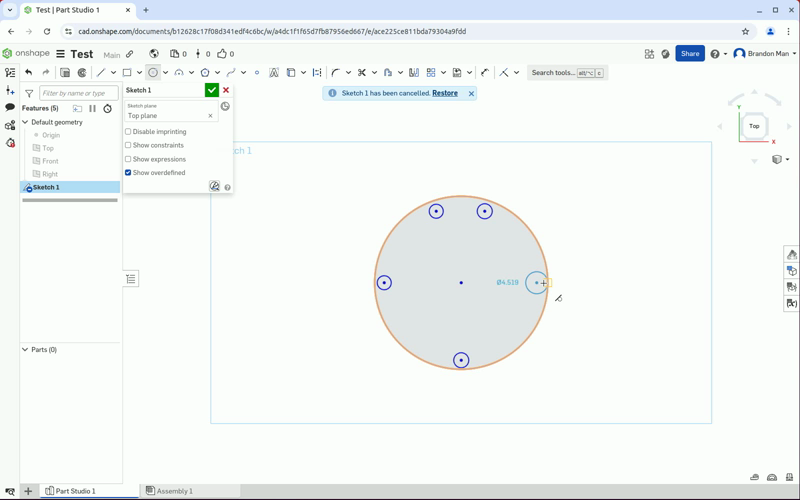
scroll(6)
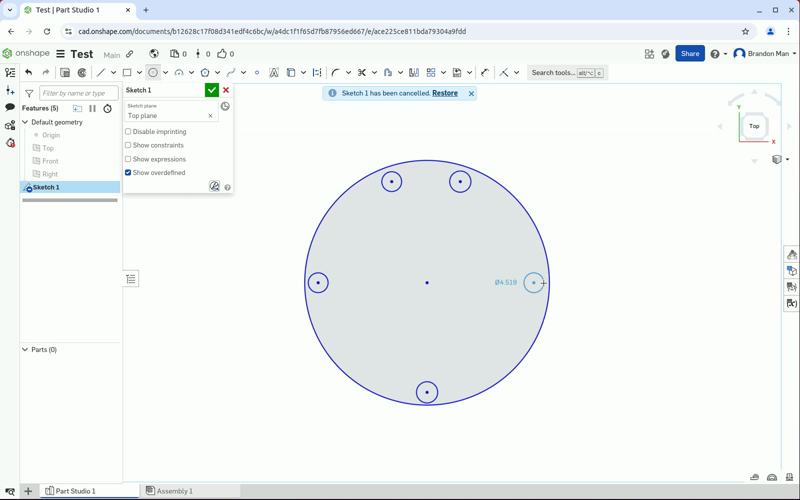
scroll(6)
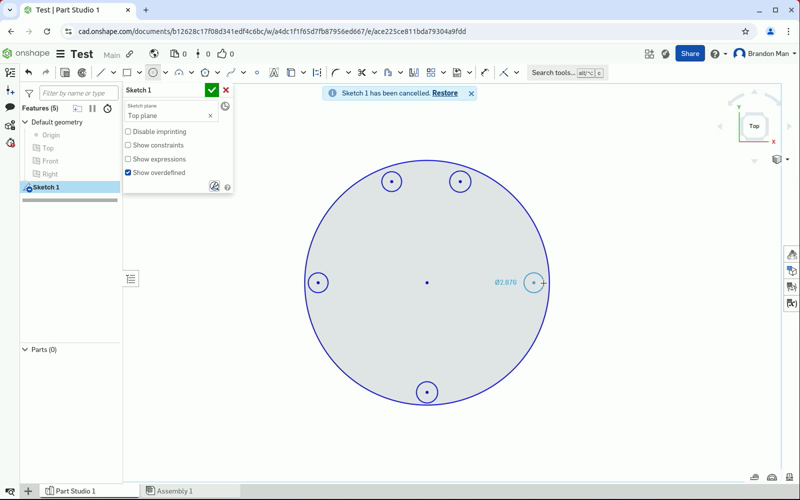
scroll(6)
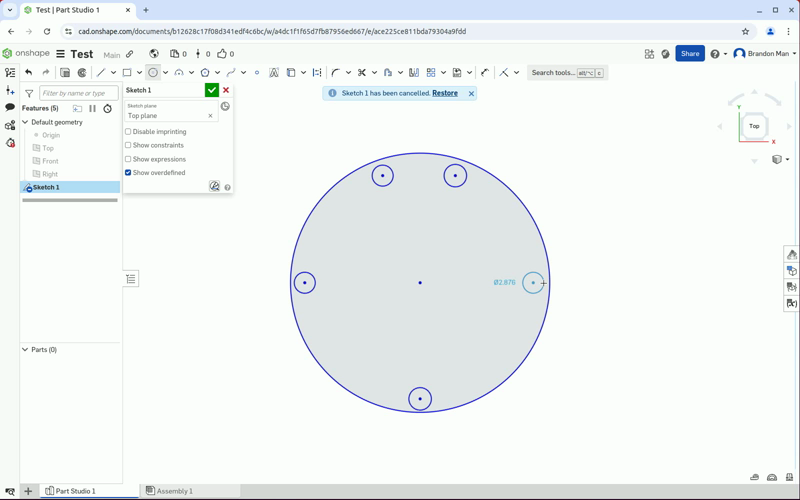
scroll(6)
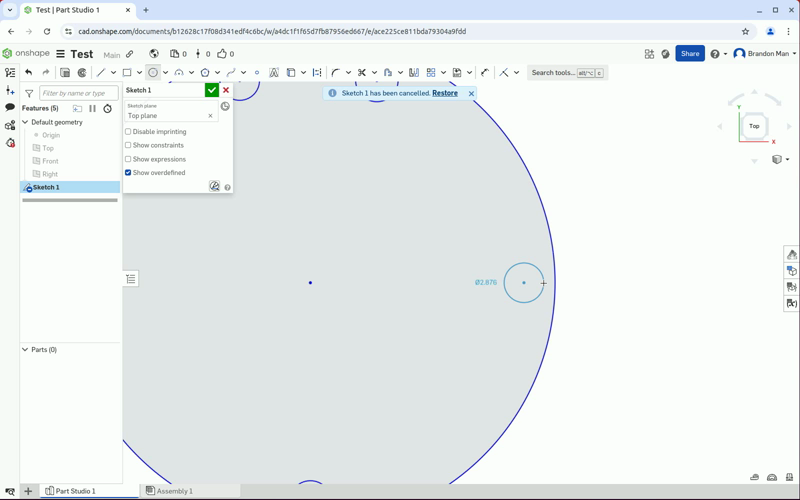
scroll(6)
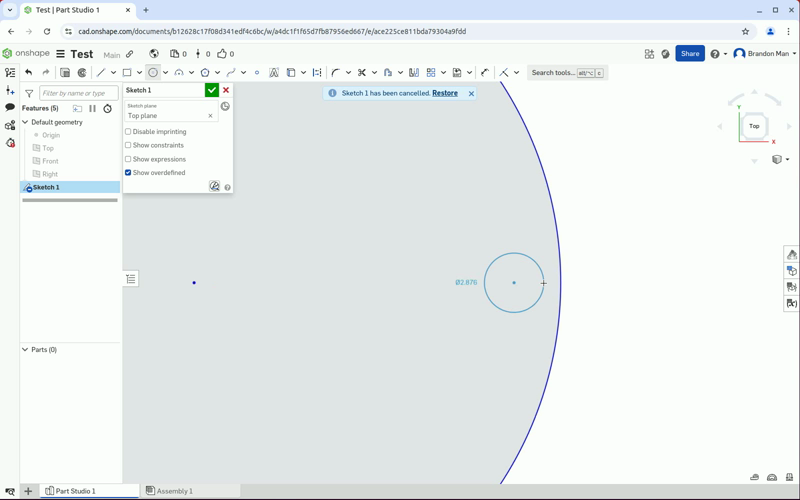
scroll(6)
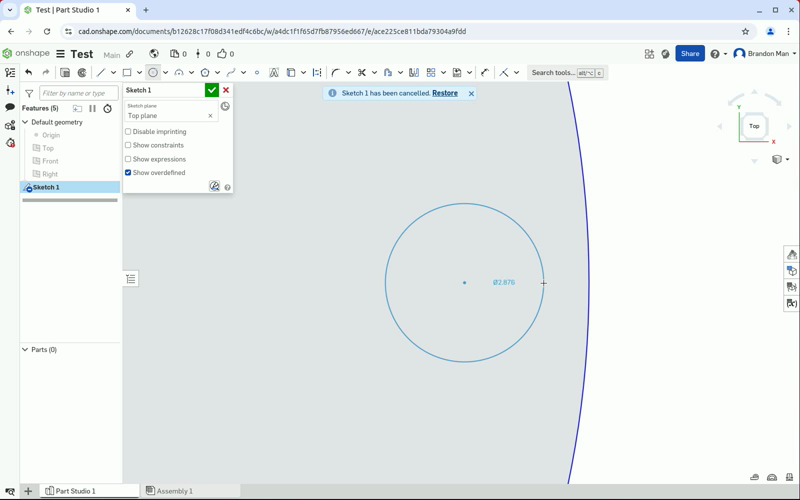
click(543, 282)
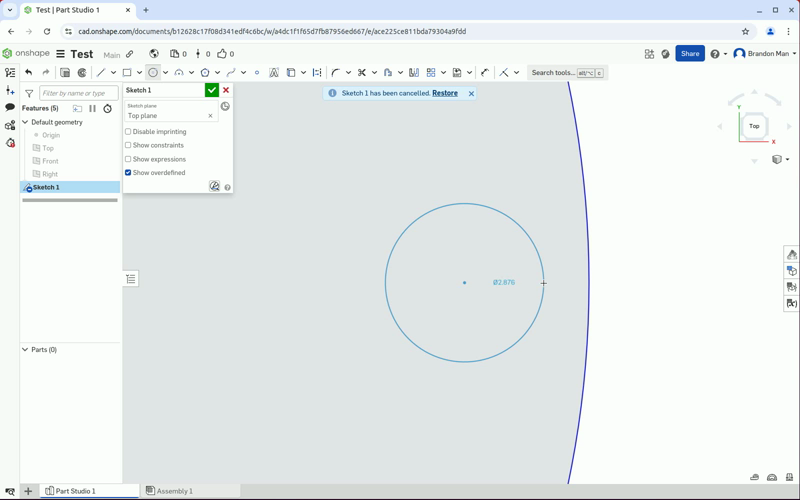
scroll(-6)
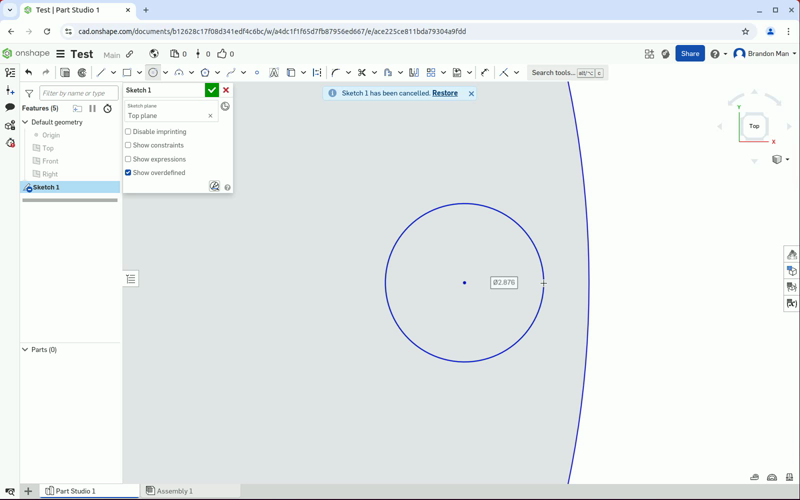
scroll(-6)
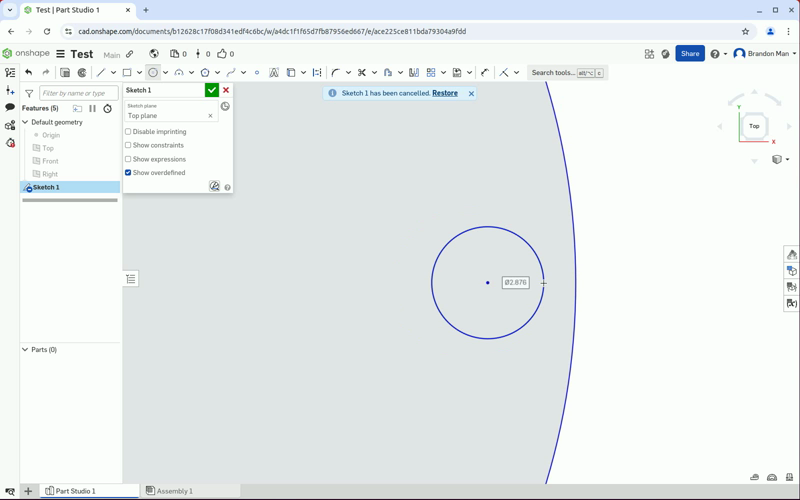
scroll(-6)
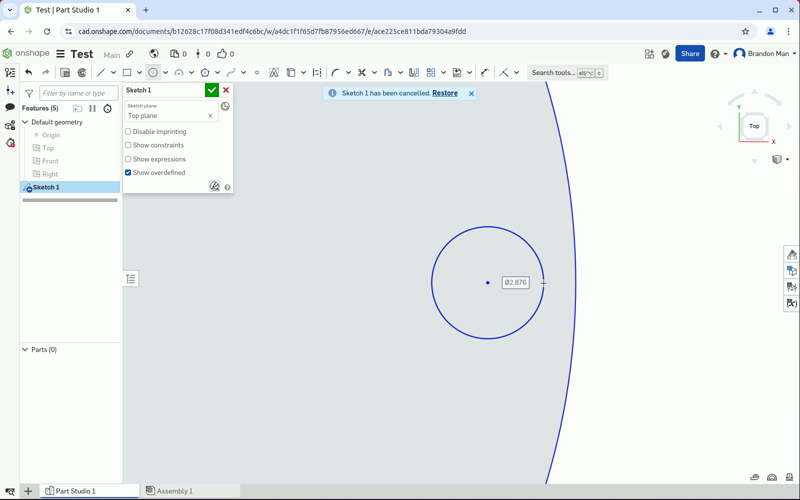
scroll(-6)
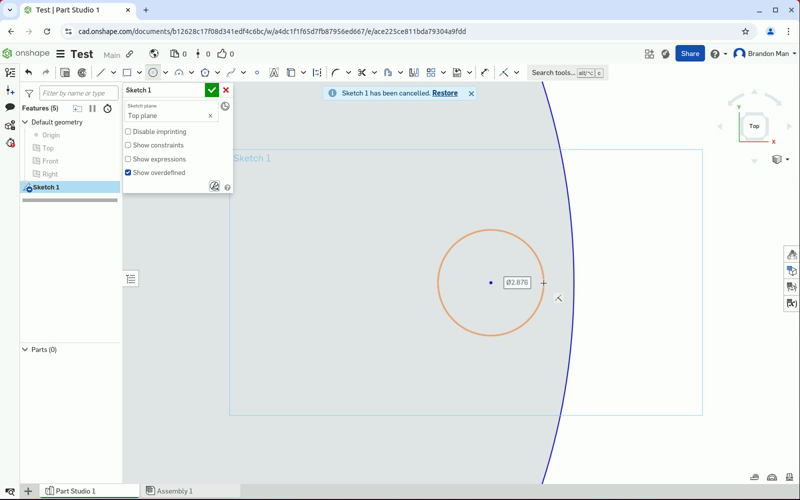
scroll(-6)
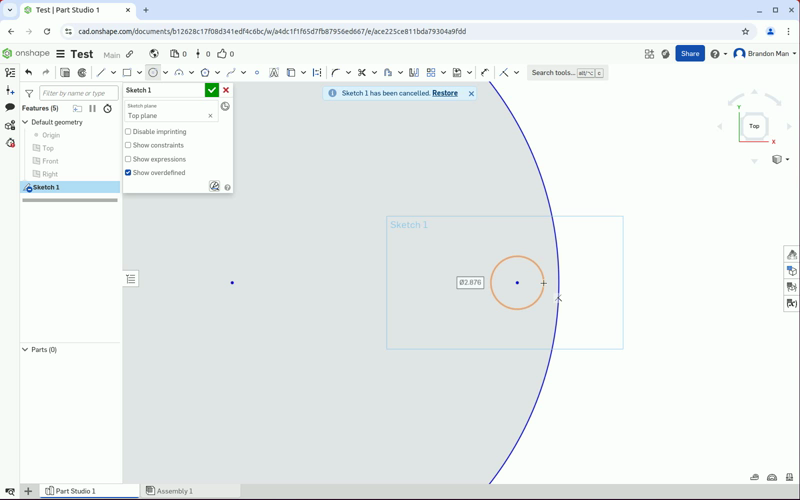
scroll(-6)
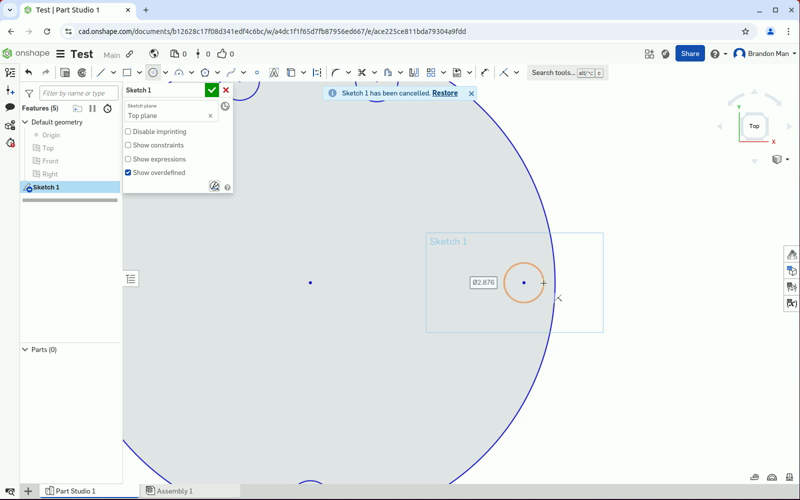
scroll(-6)
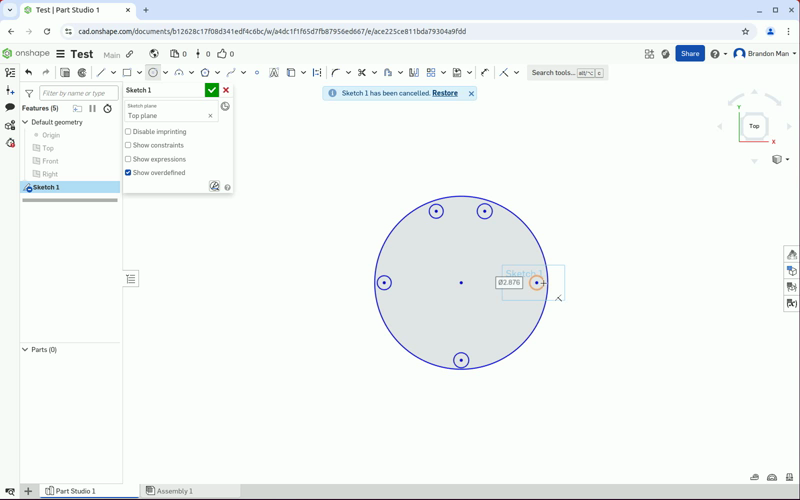
key(esc)
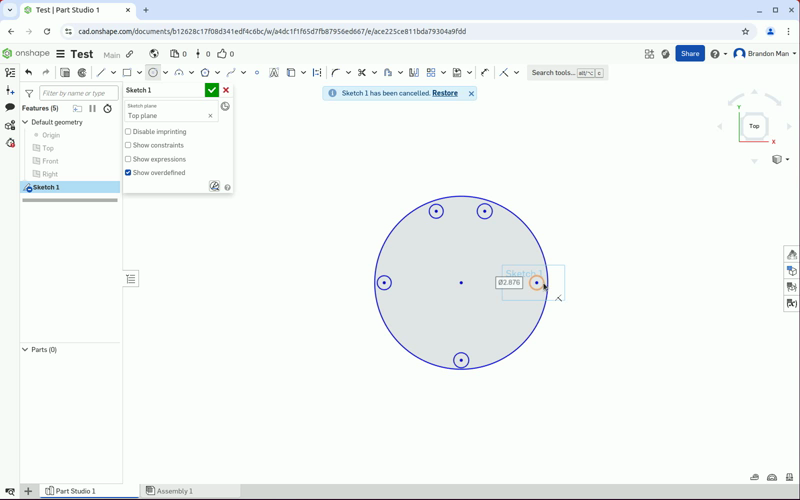
mouse_move(409, 264)
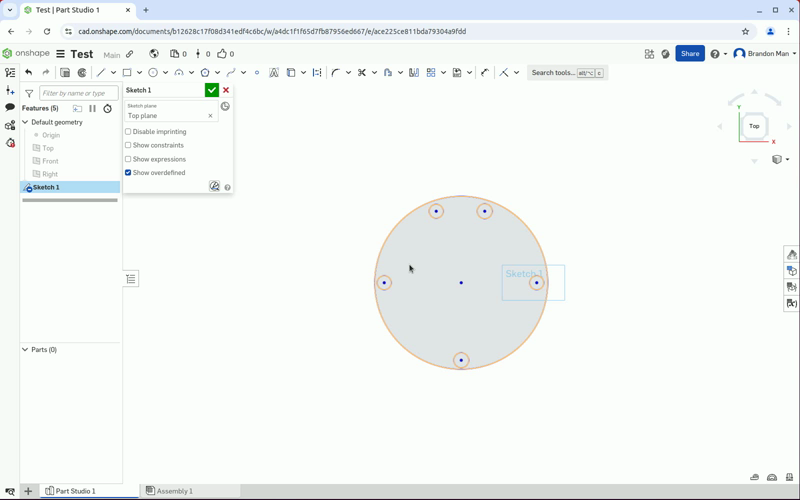
click(409, 264)
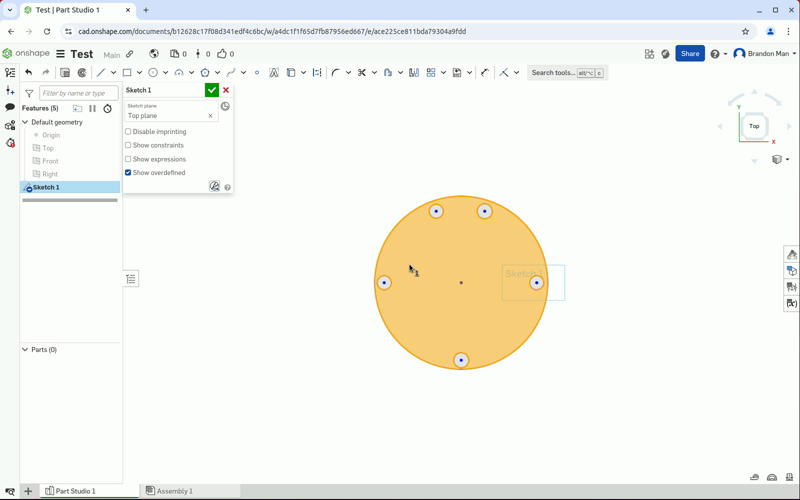
mouse_move(73, 352)
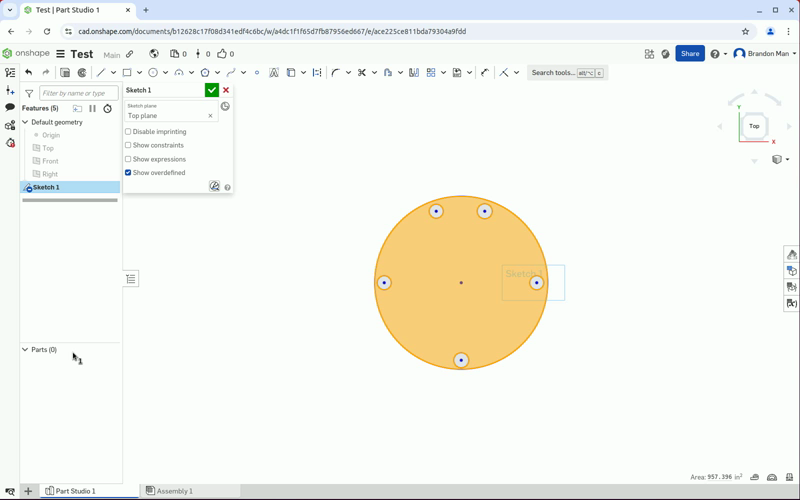
key(shift+y)
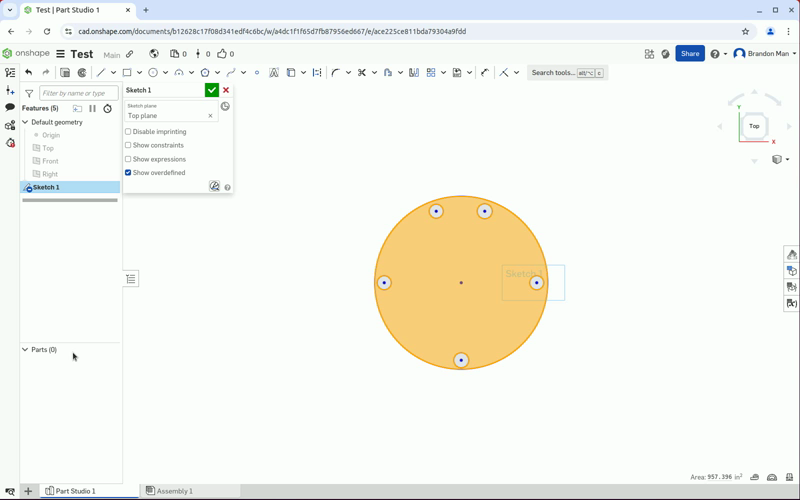
key(shift+e)
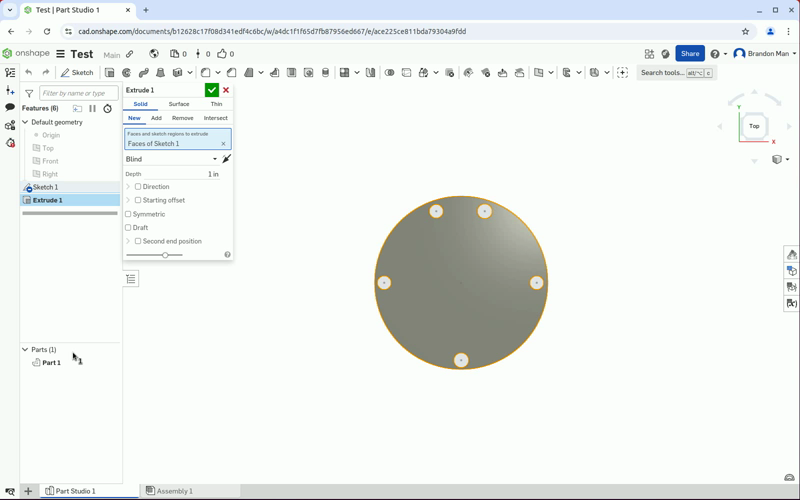
mouse_move(143, 106)
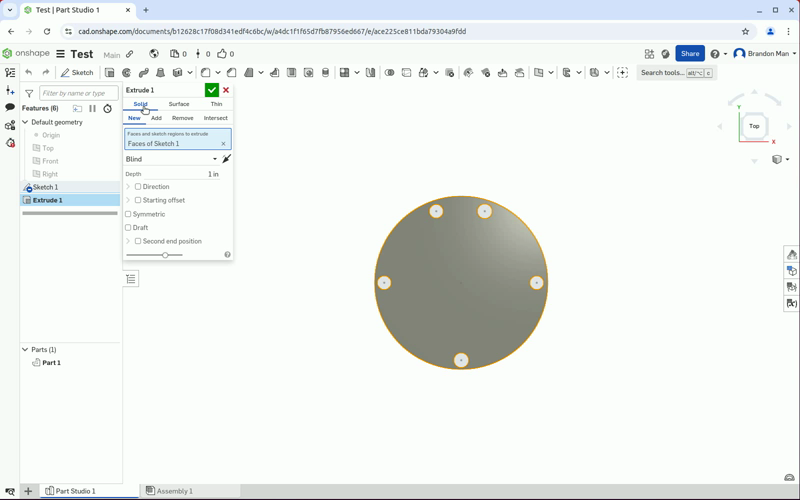
click(143, 106)
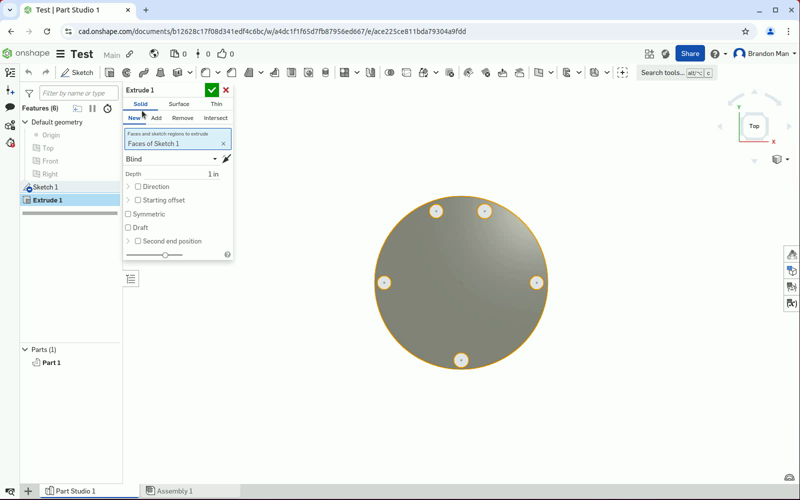
mouse_move(137, 120)
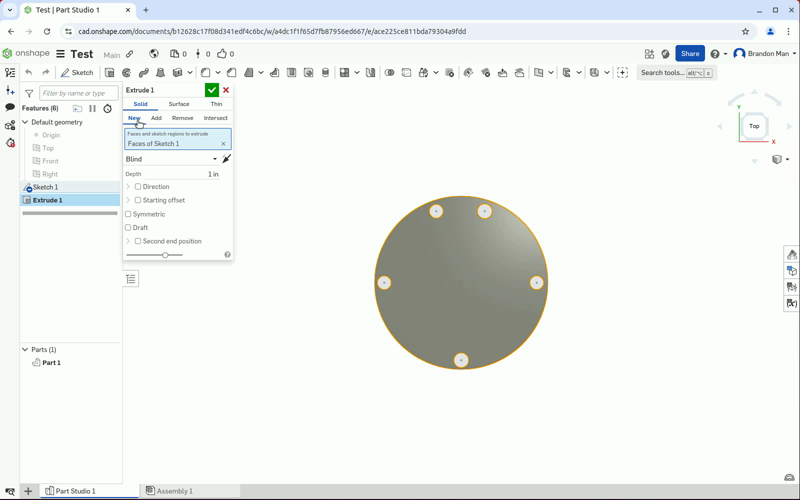
click(137, 120)
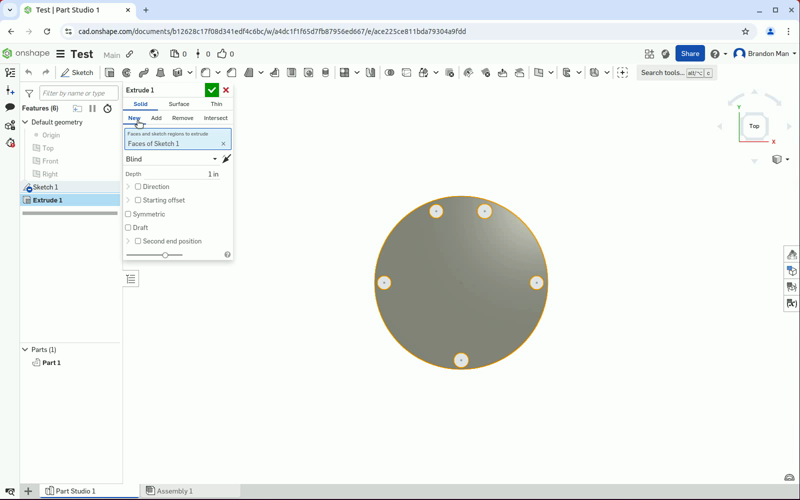
key(tab, 4)
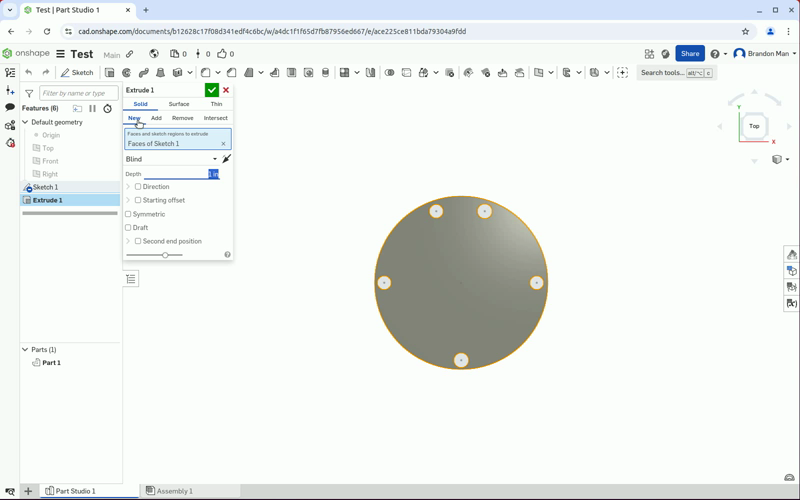
text(23.108)
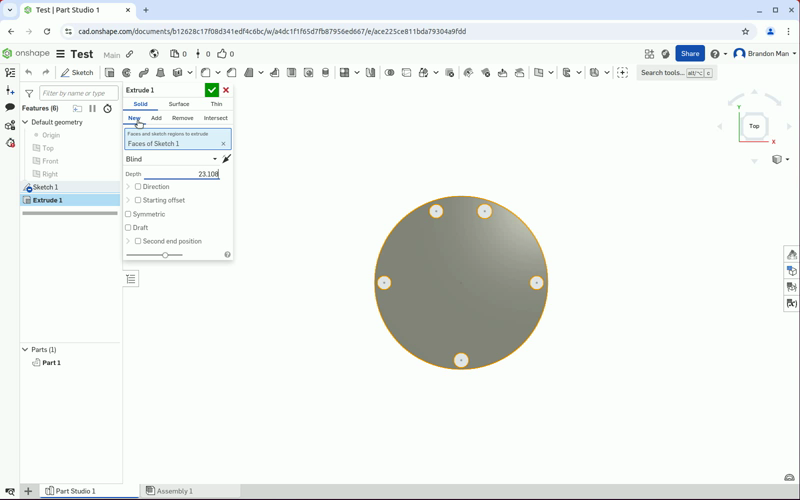
key(enter)
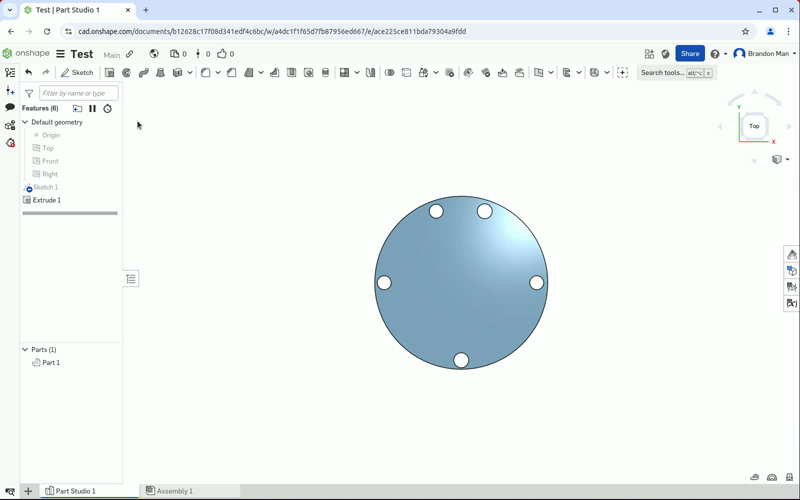
key(shift+h)
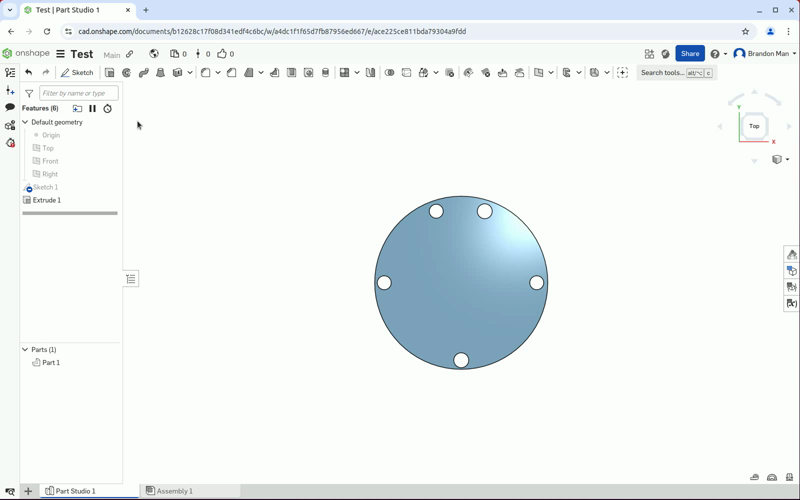
key(shift+h)
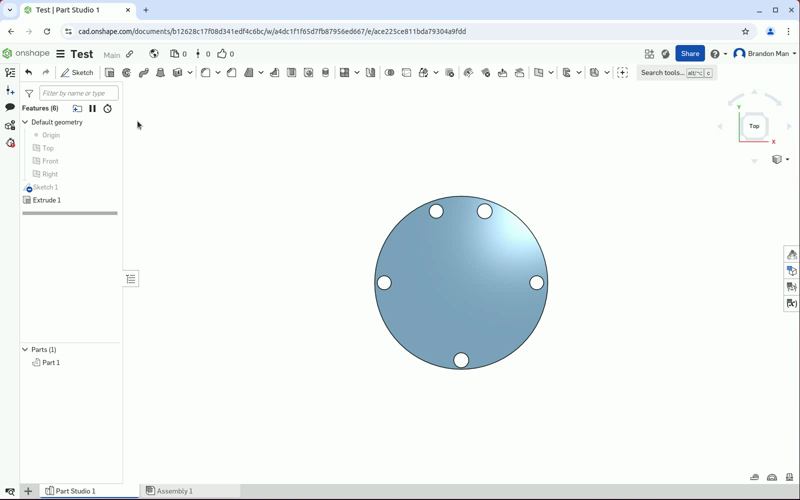
mouse_move(73, 189)
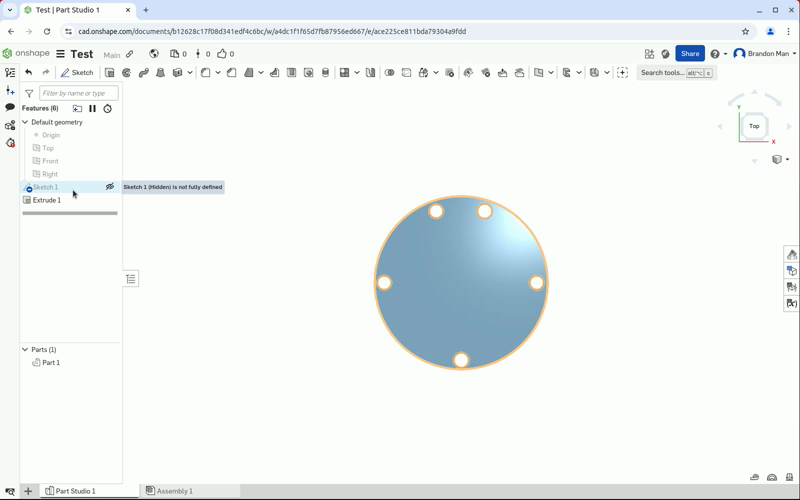
click(73, 189)
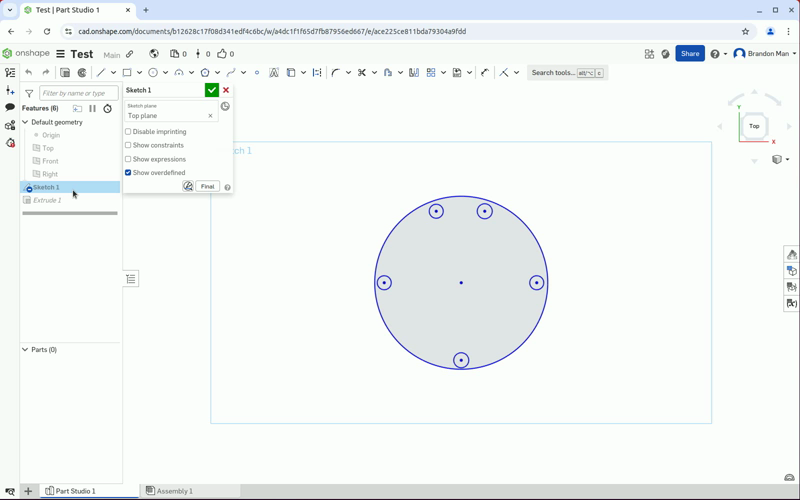
mouse_move(229, 92)
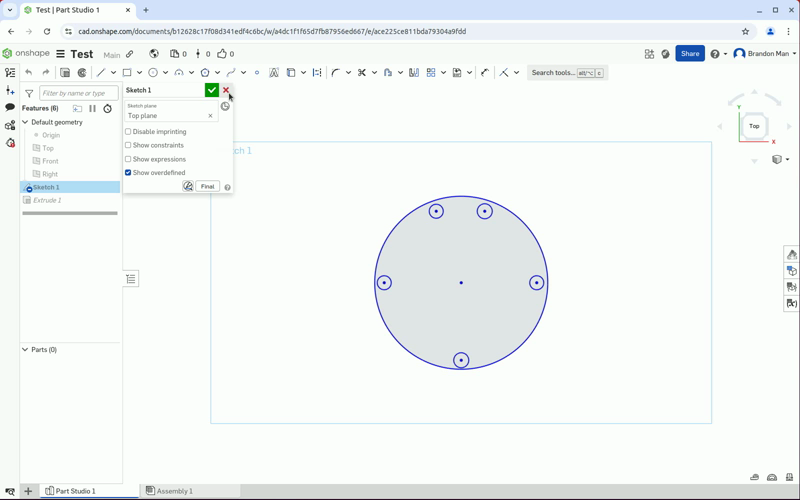
click(229, 92)
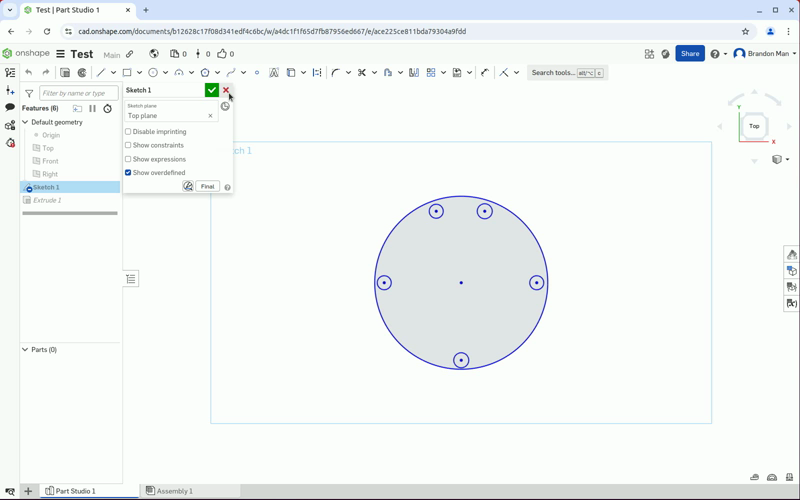
key(shift+s)
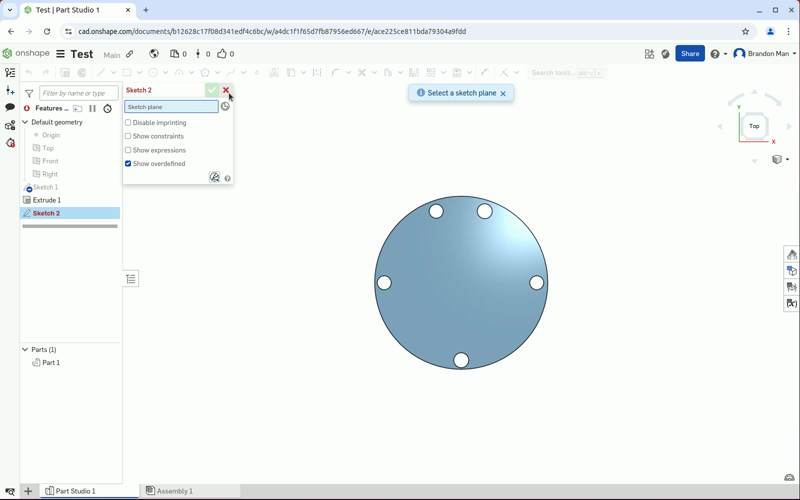
mouse_move(73, 150)
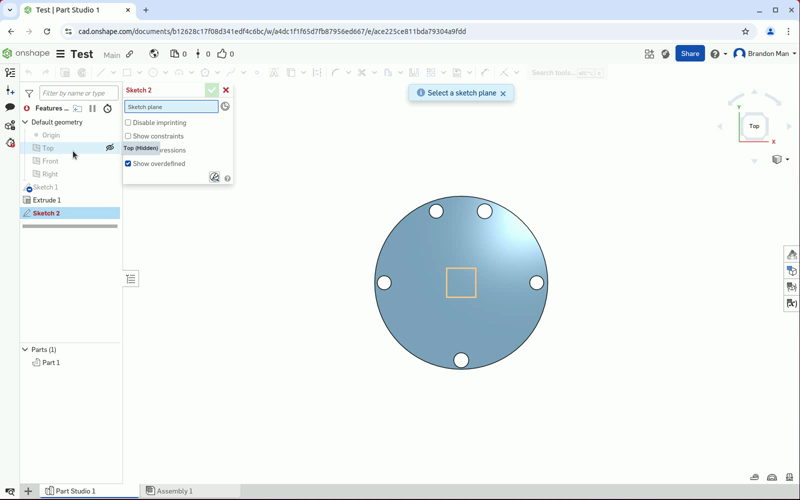
click(73, 150)
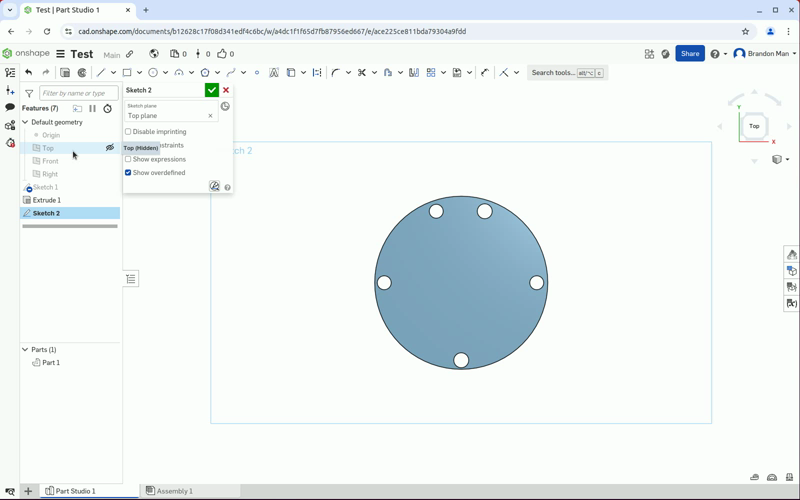
mouse_move(73, 352)
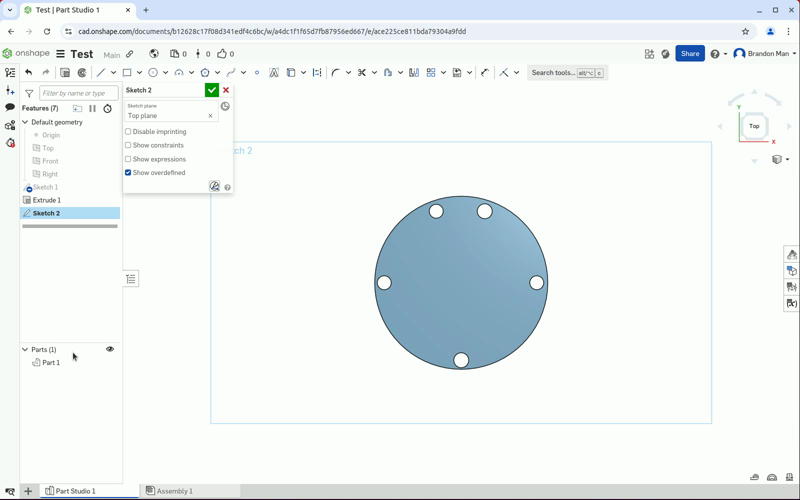
key(y)
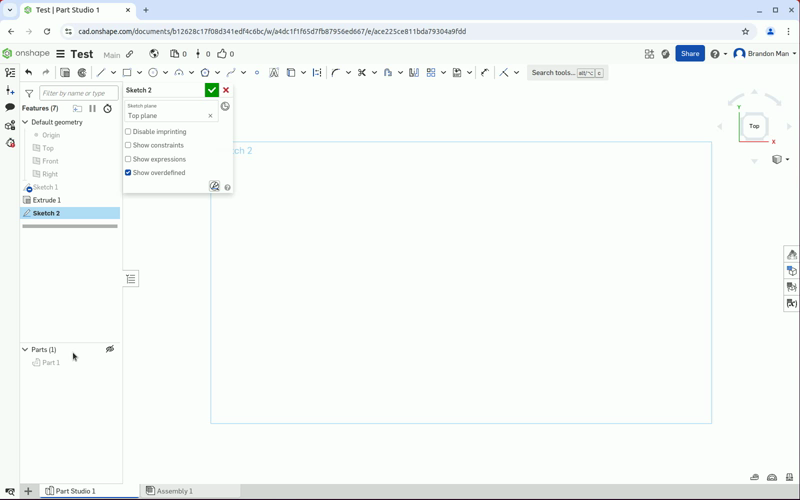
key(c)
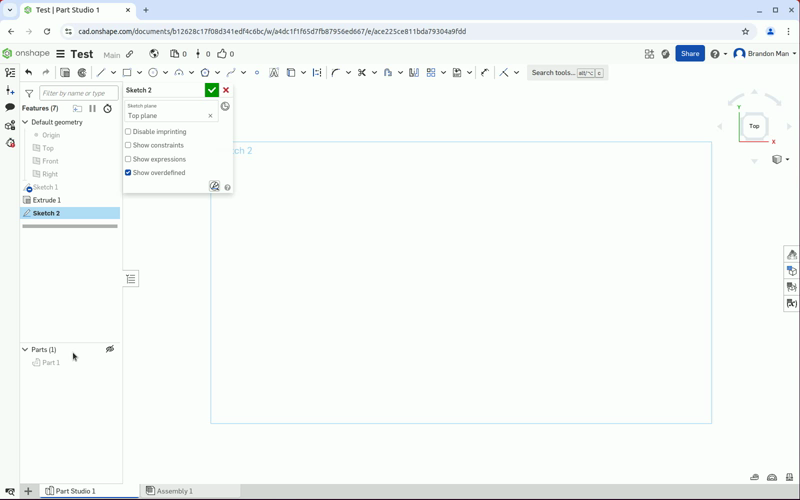
key_down(shift)
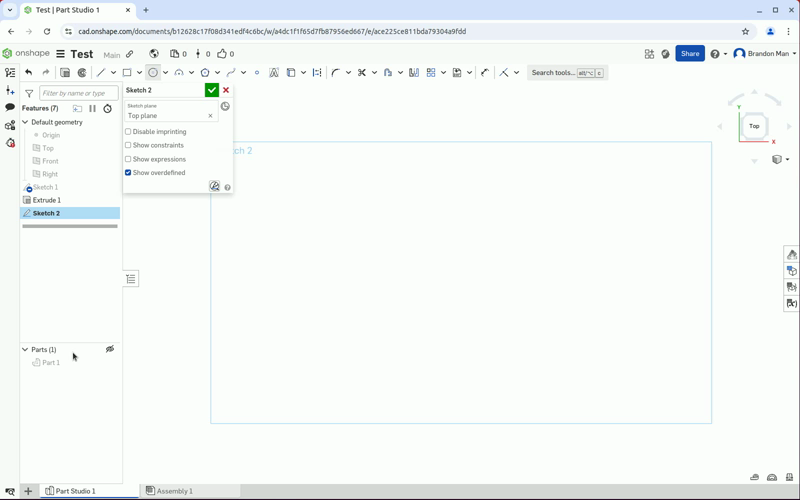
mouse_move(461, 282)
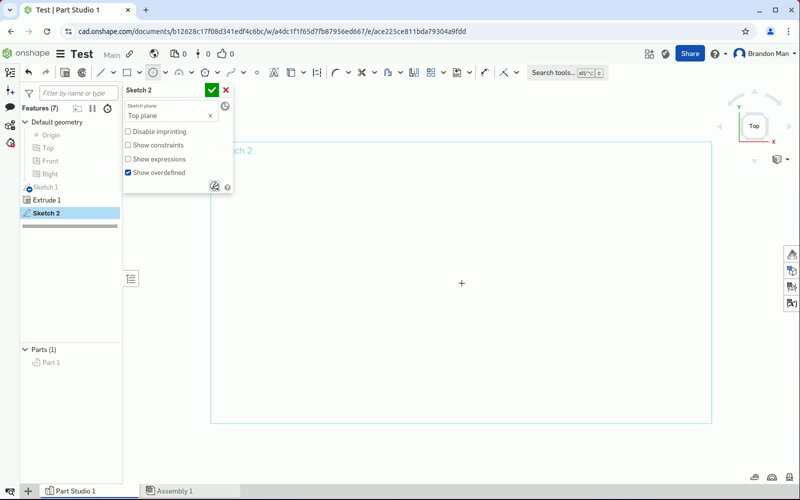
click(461, 282)
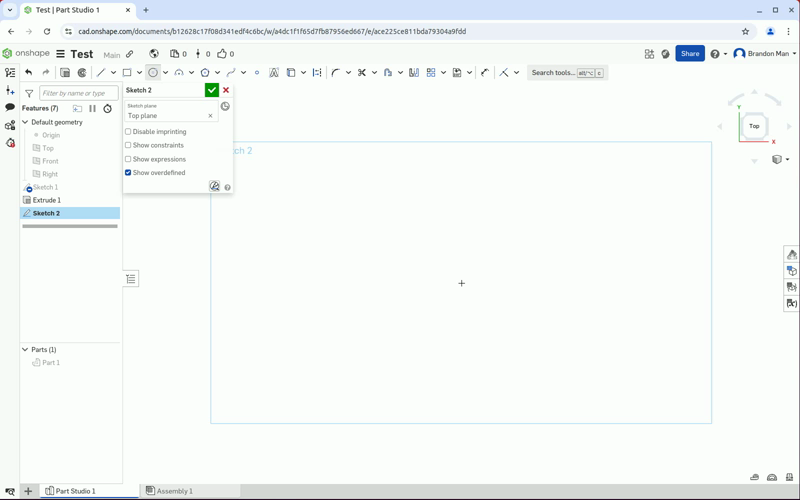
key_up(shift)
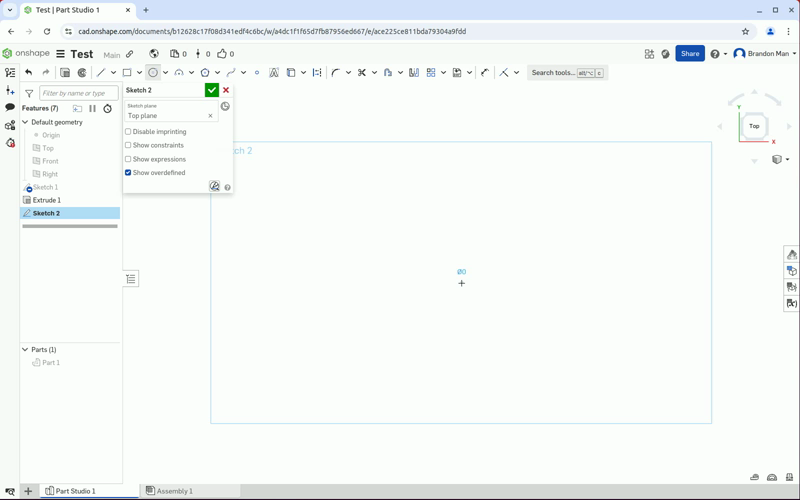
mouse_move(549, 282)
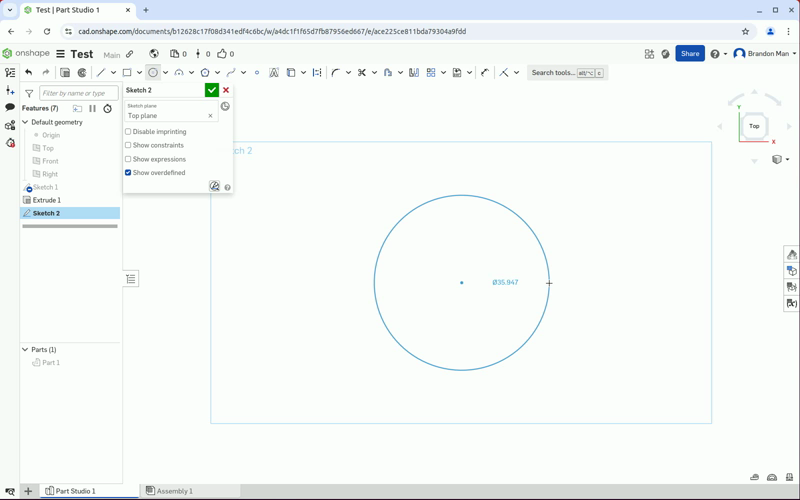
click(549, 282)
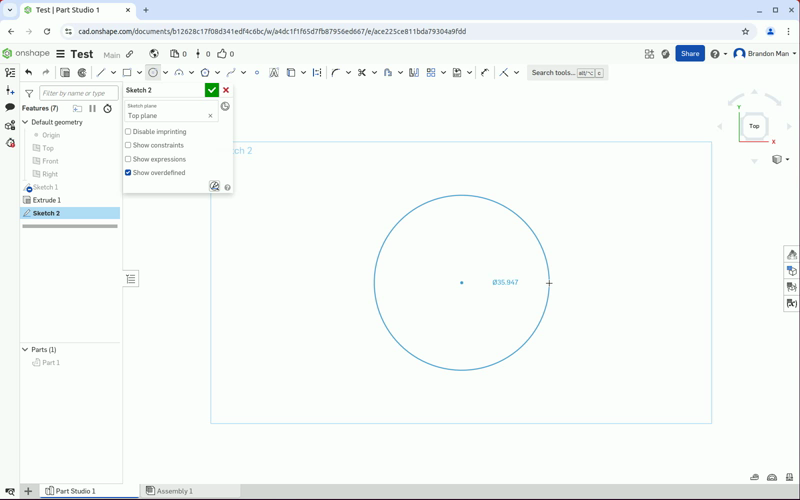
key(esc)
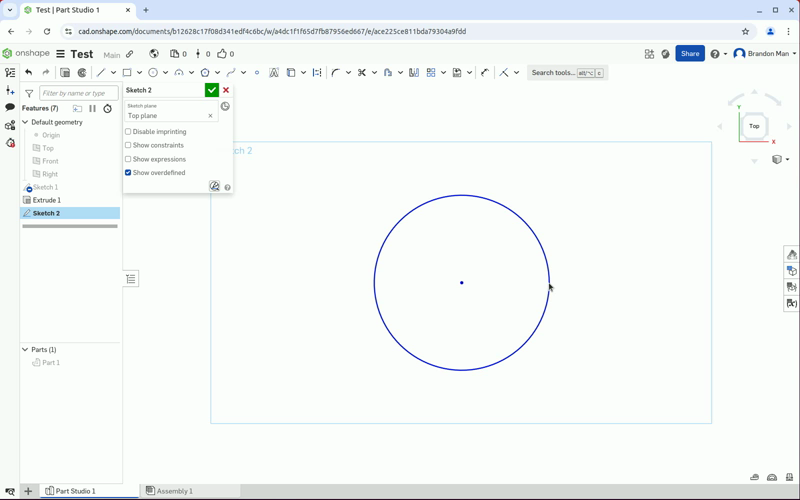
key(c)
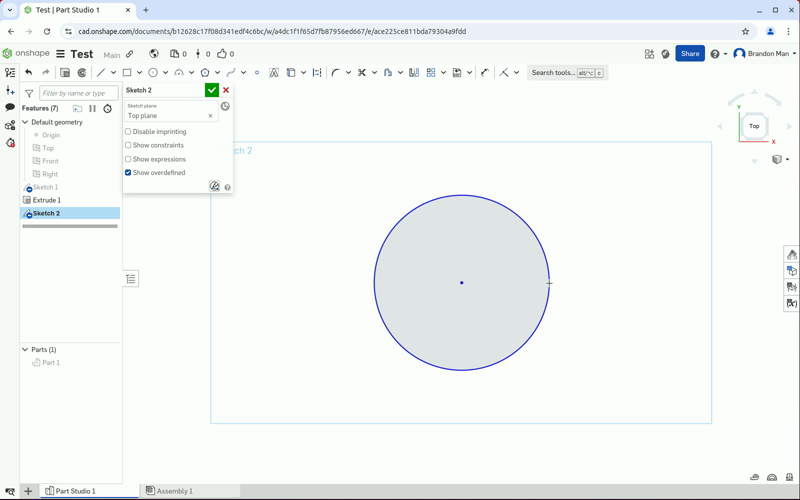
key_down(shift)
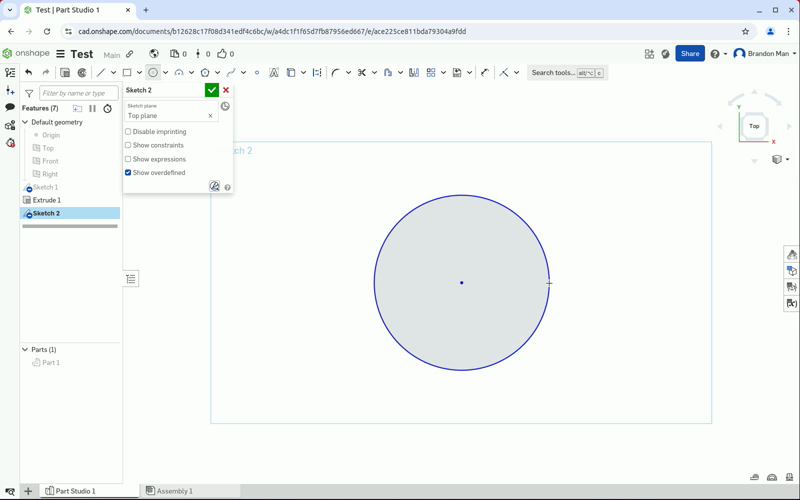
mouse_move(461, 282)
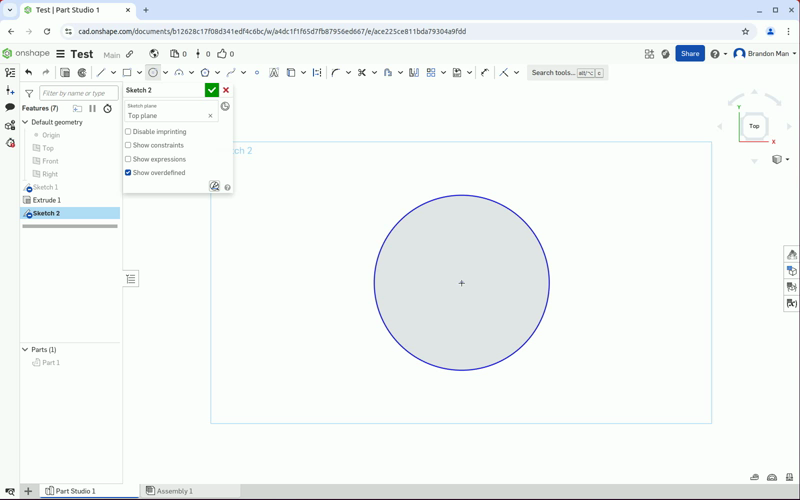
click(461, 282)
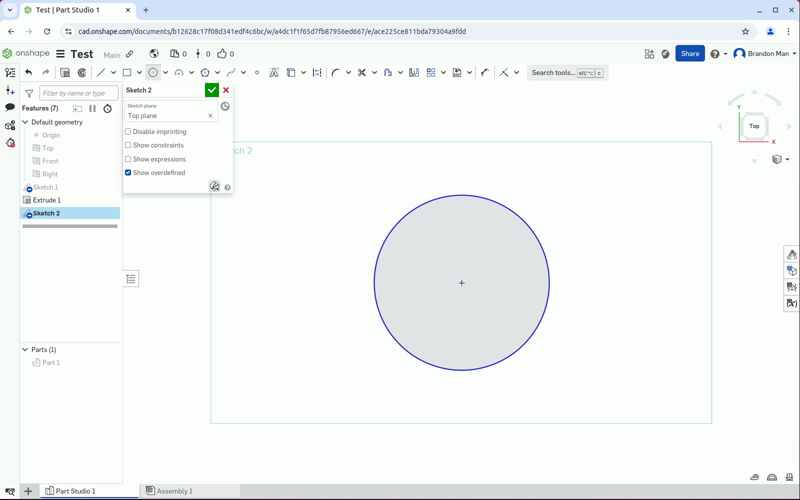
key_up(shift)
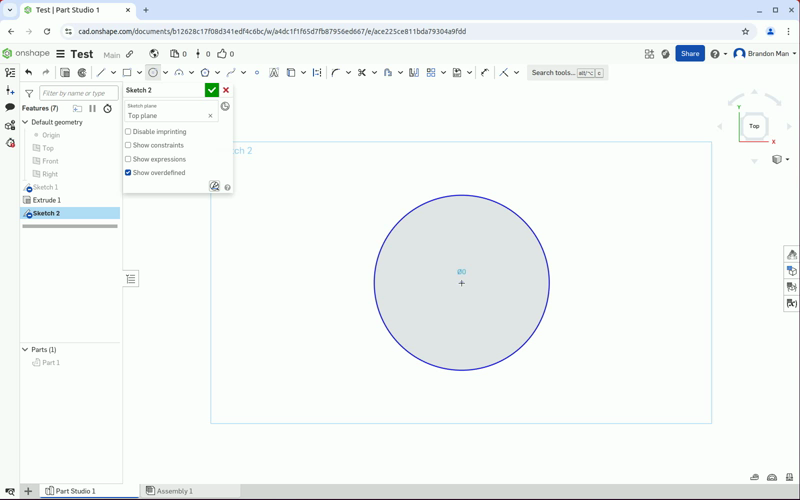
mouse_move(547, 282)
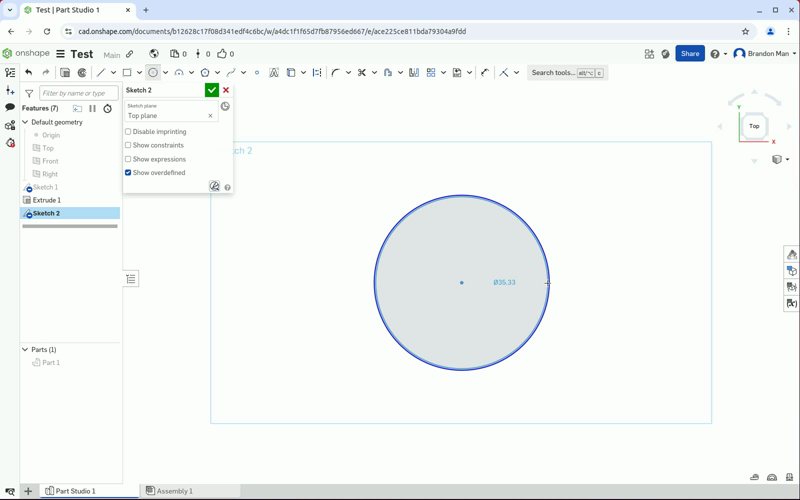
scroll(6)
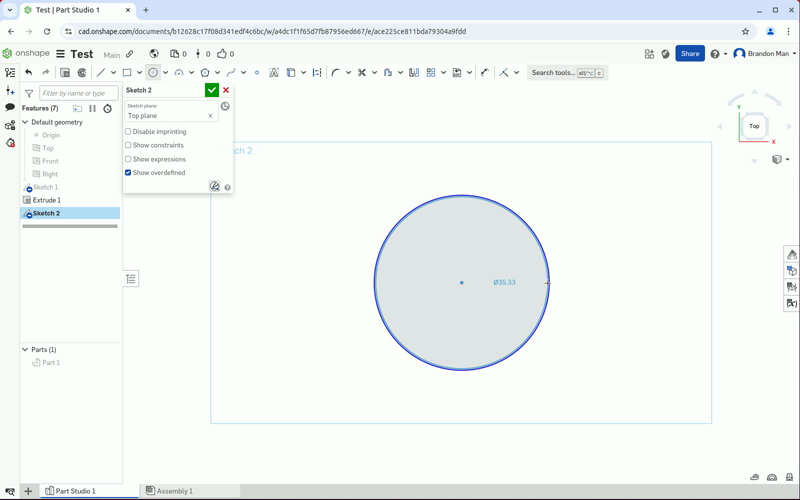
scroll(6)
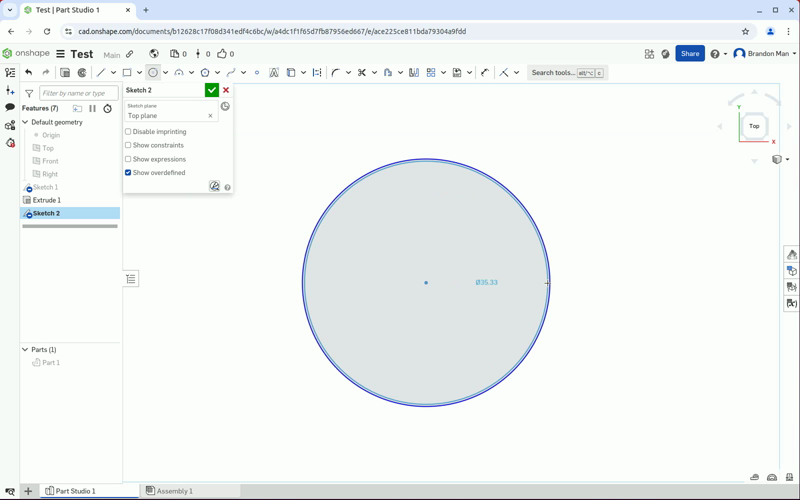
scroll(6)
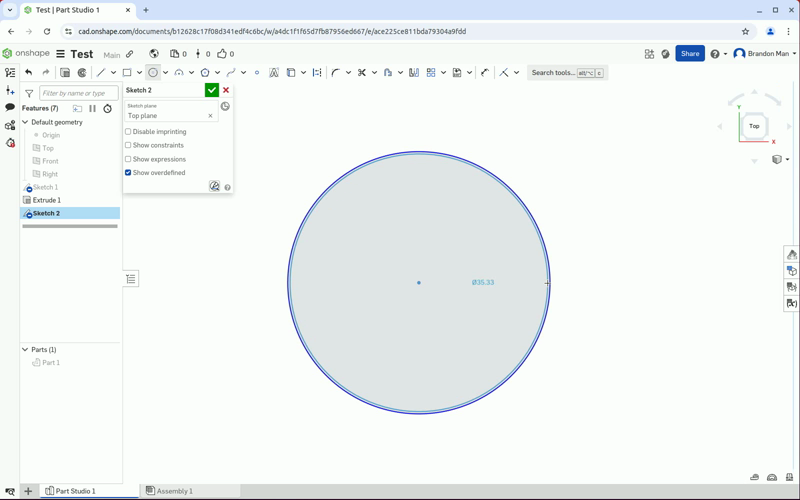
scroll(6)
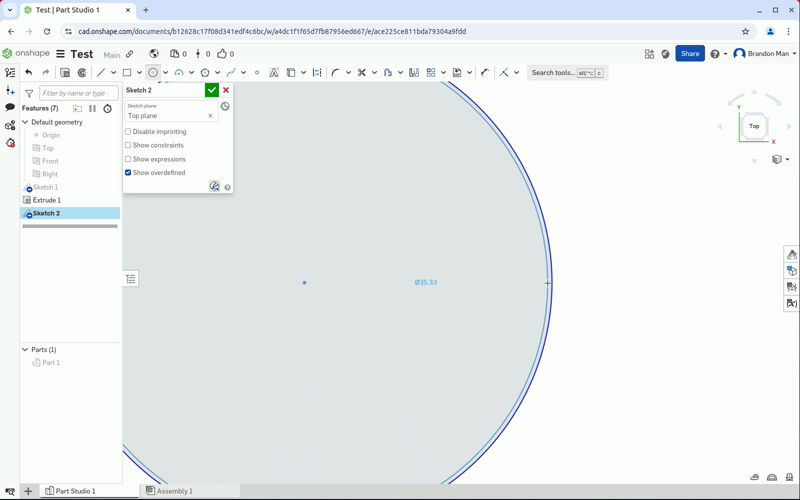
scroll(6)
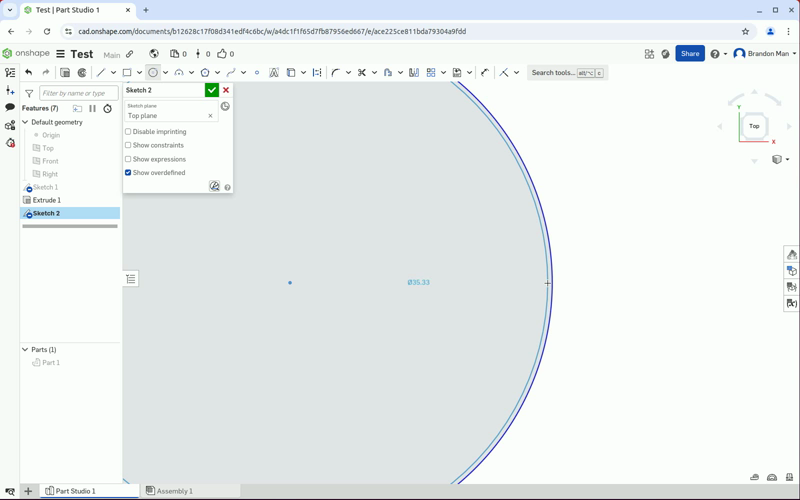
scroll(6)
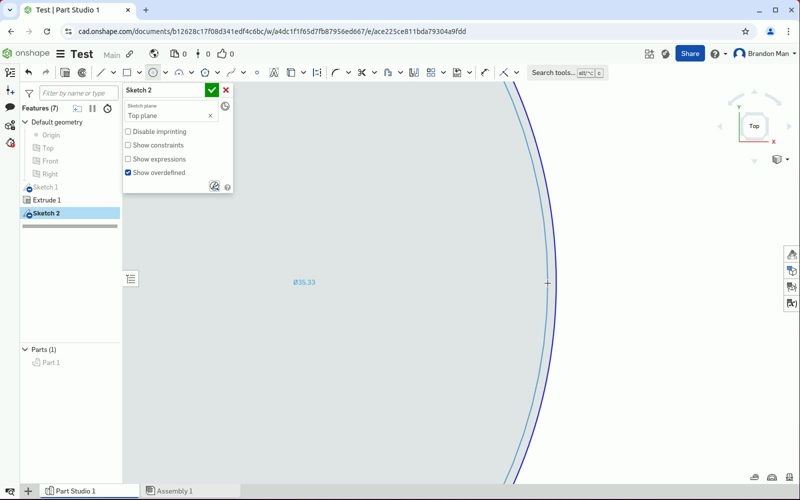
scroll(6)
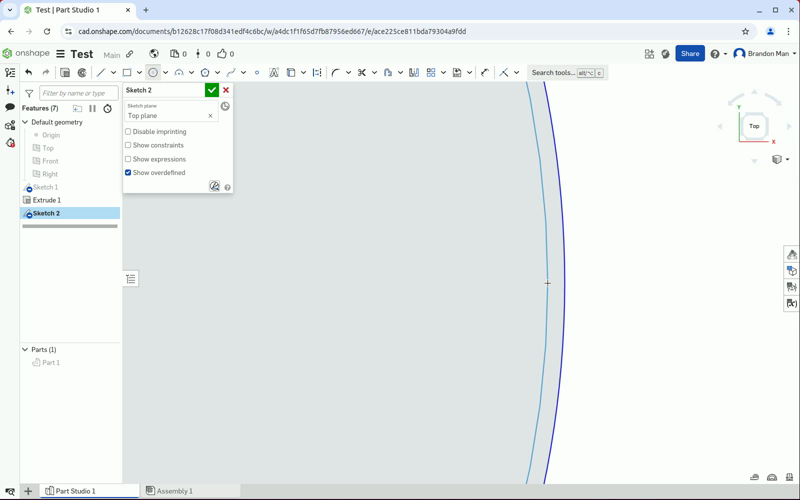
click(547, 282)
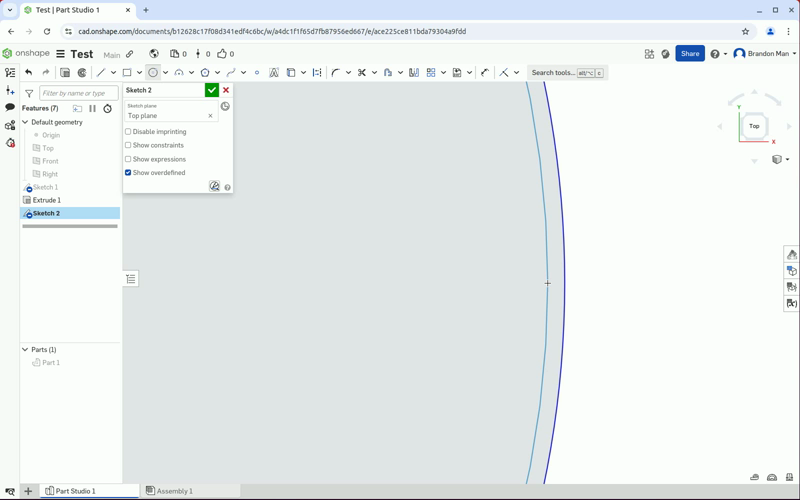
scroll(-6)
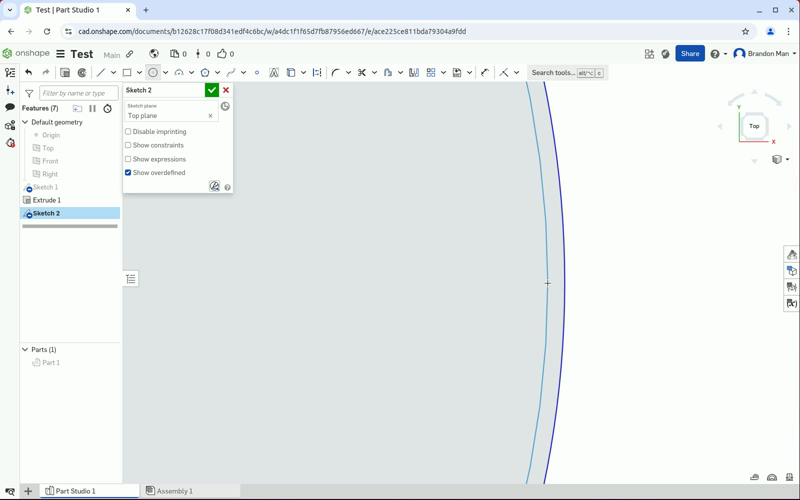
scroll(-6)
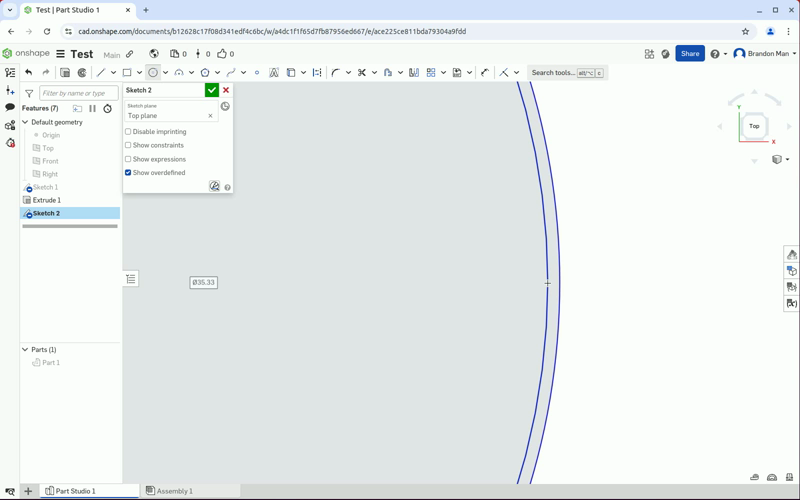
scroll(-6)
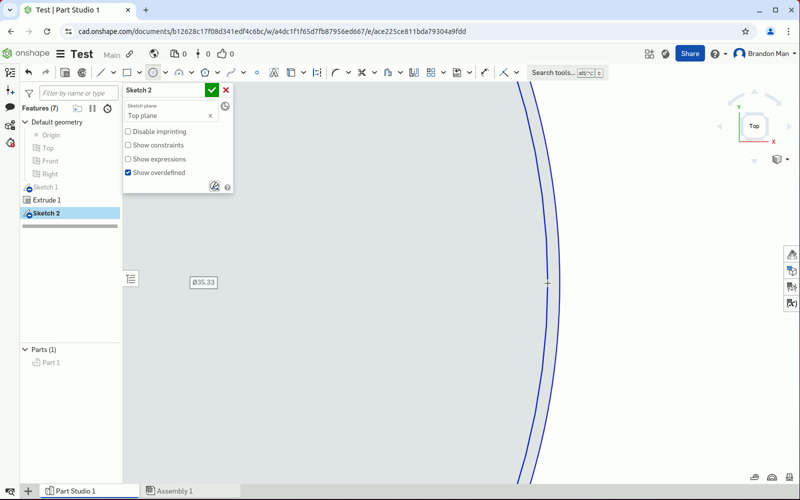
scroll(-6)
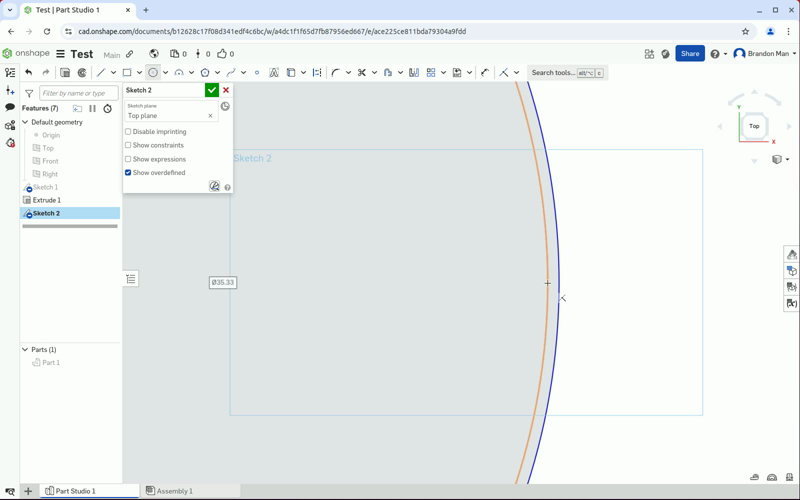
scroll(-6)
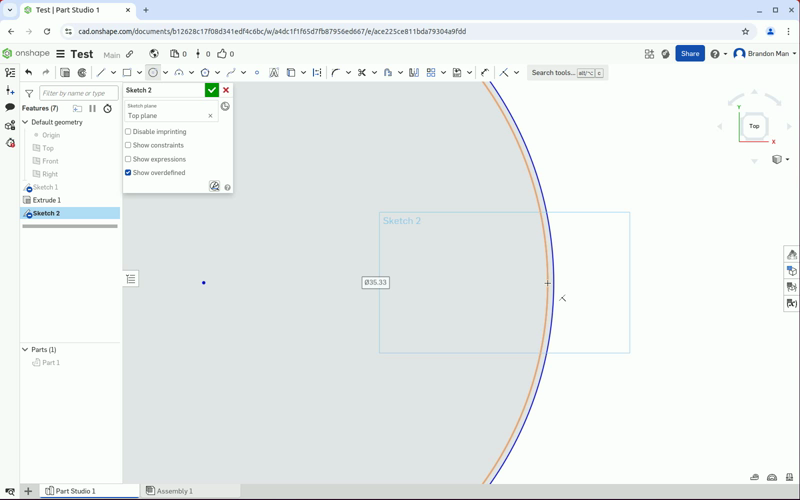
scroll(-6)
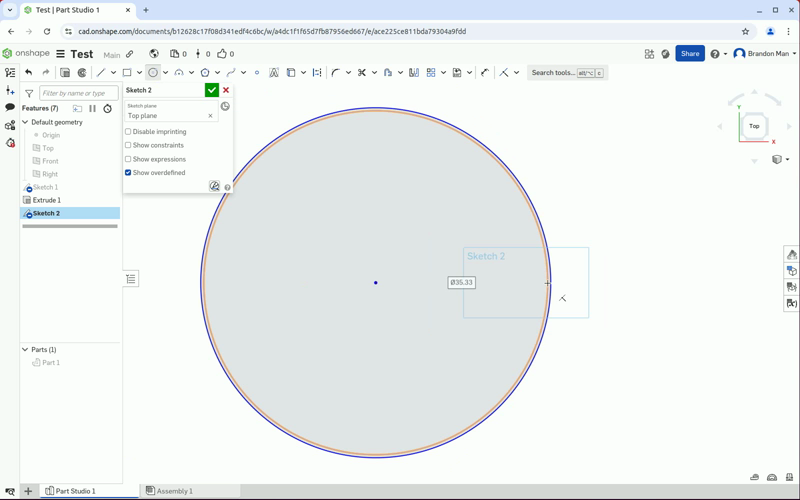
scroll(-6)
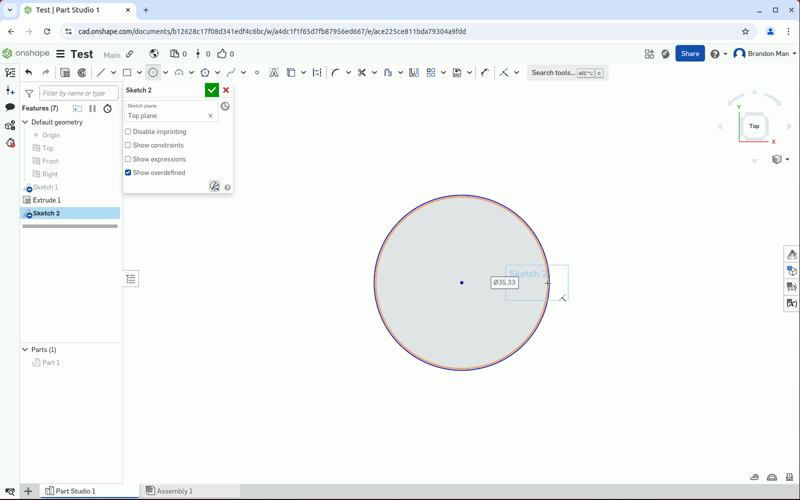
key(esc)
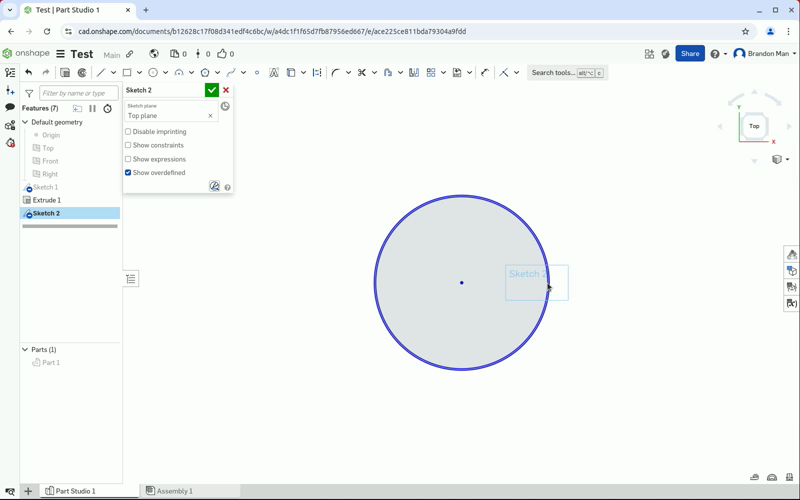
mouse_move(396, 226)
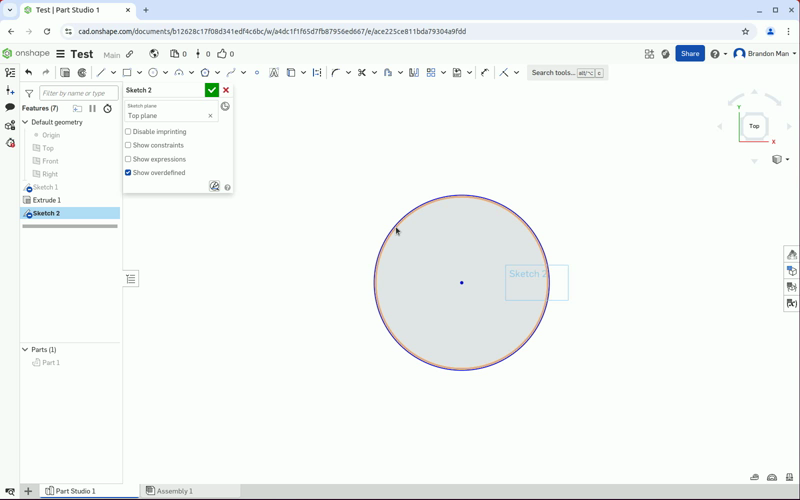
scroll(6)
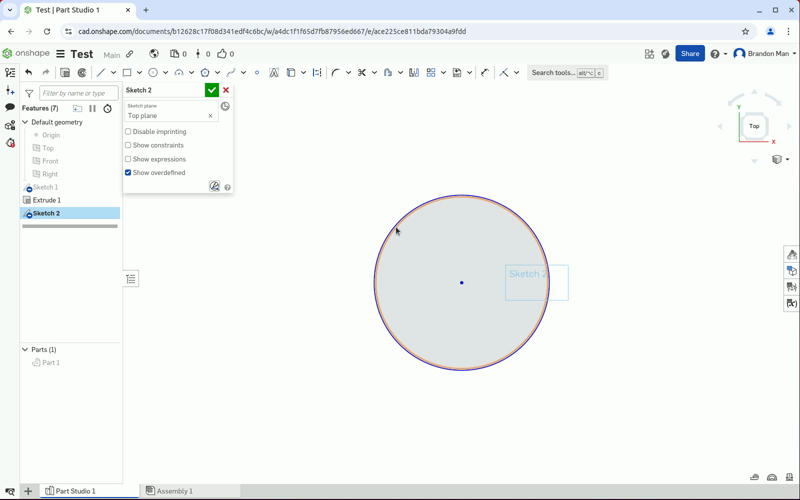
scroll(6)
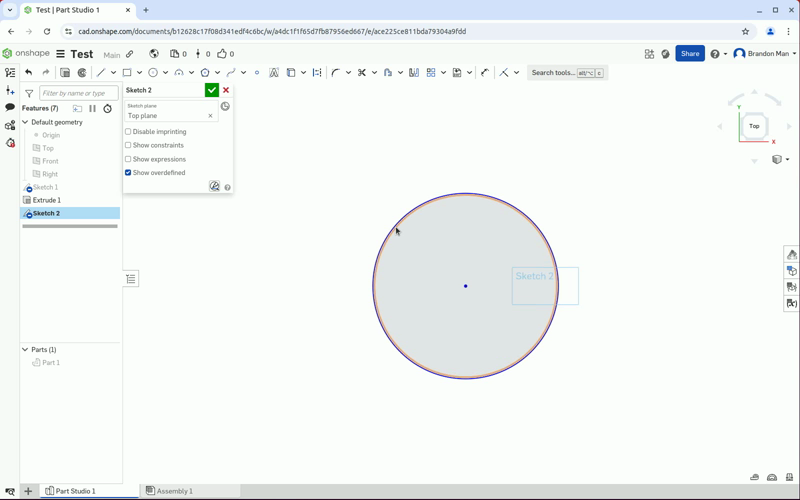
scroll(6)
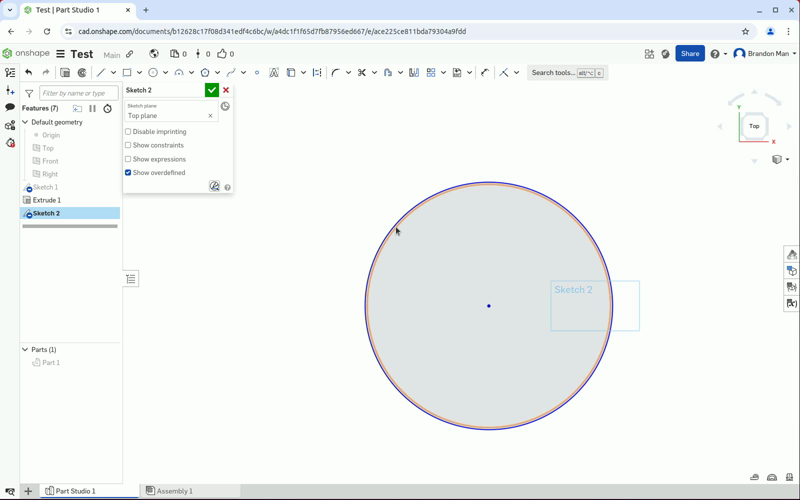
scroll(6)
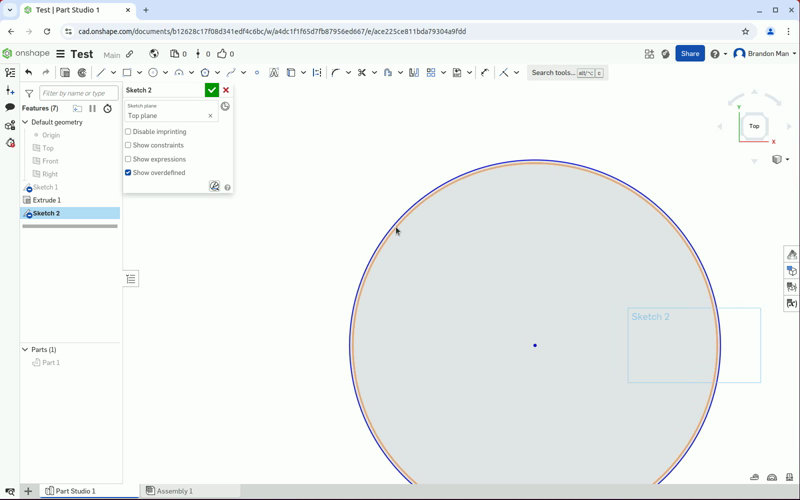
scroll(6)
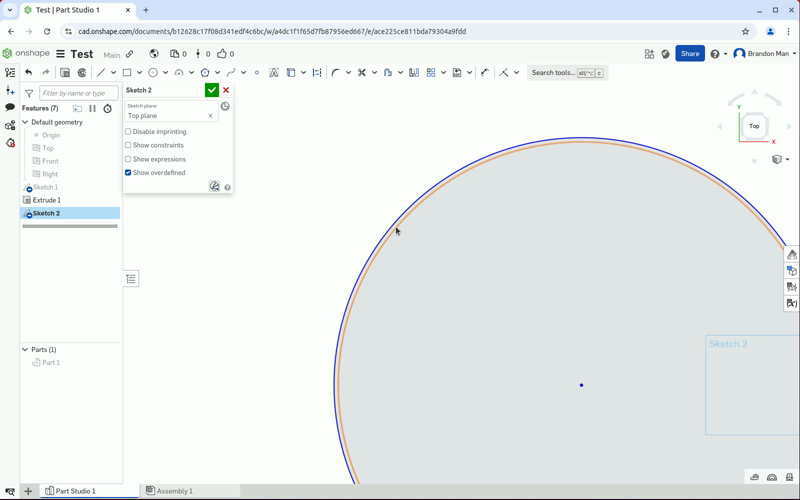
scroll(6)
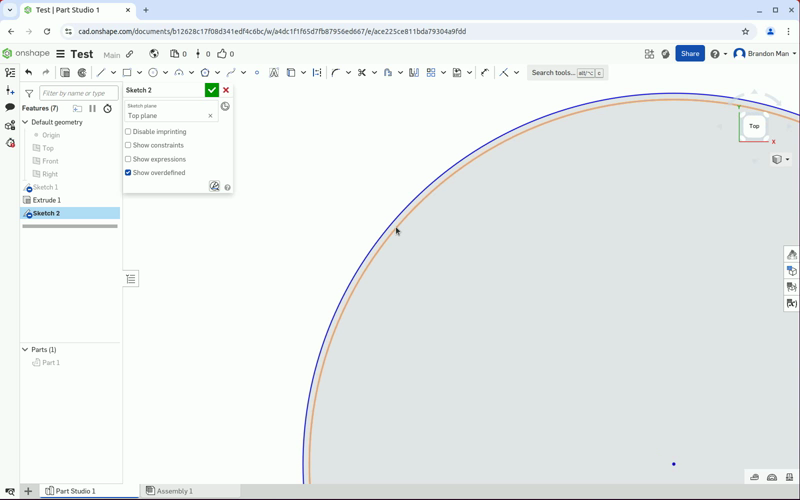
scroll(6)
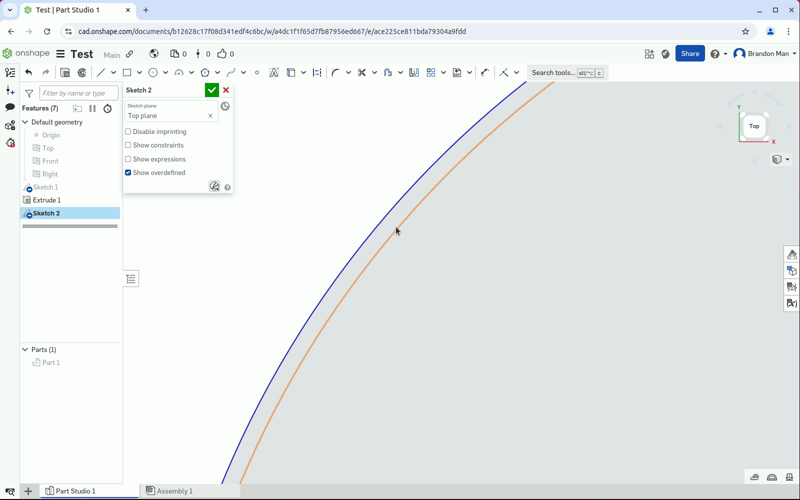
click(396, 226)
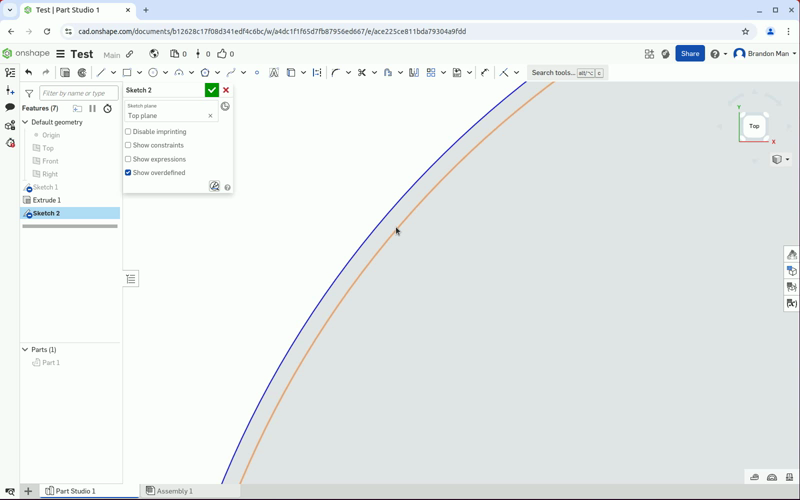
scroll(-6)
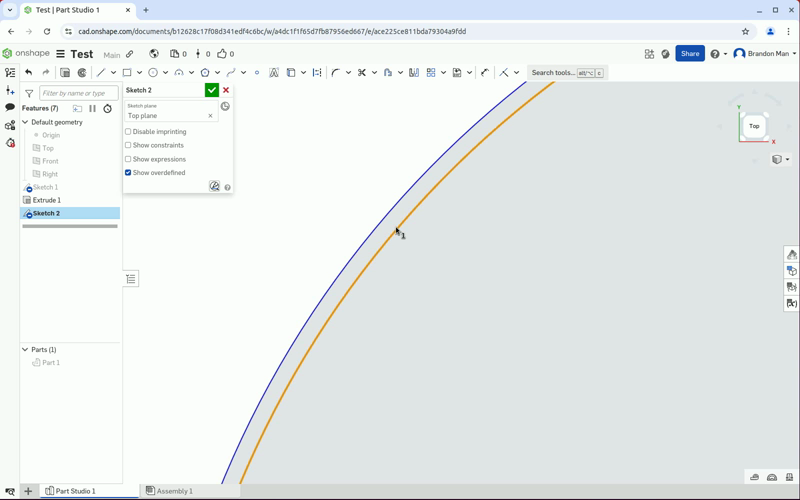
scroll(-6)
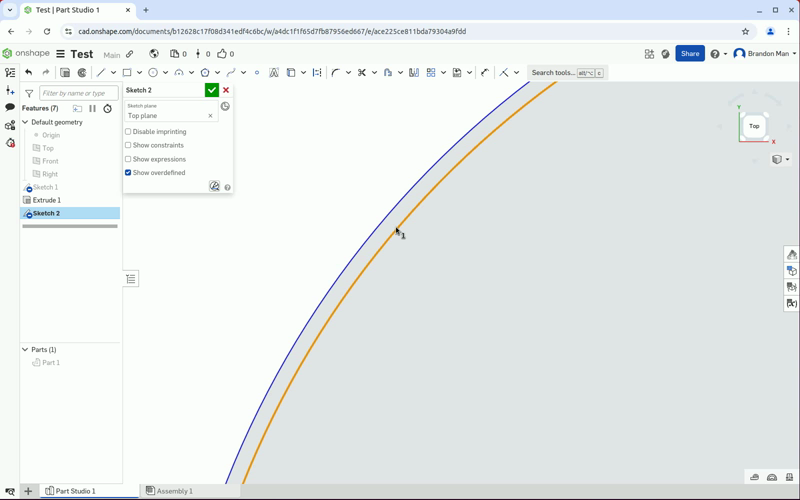
scroll(-6)
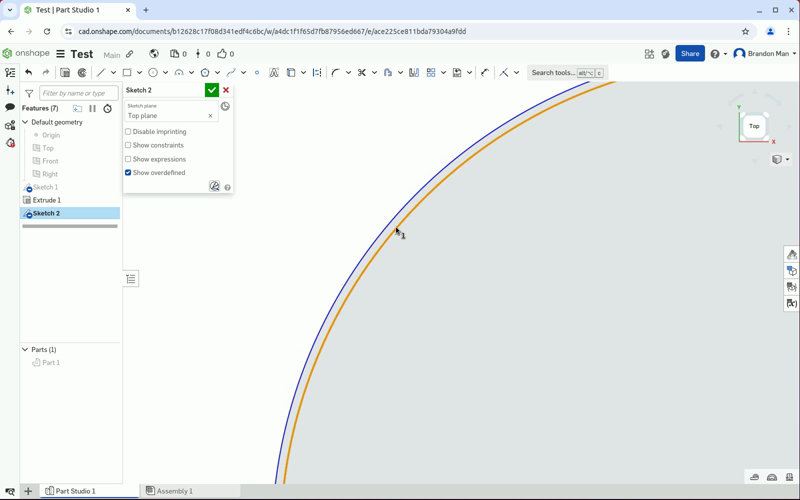
scroll(-6)
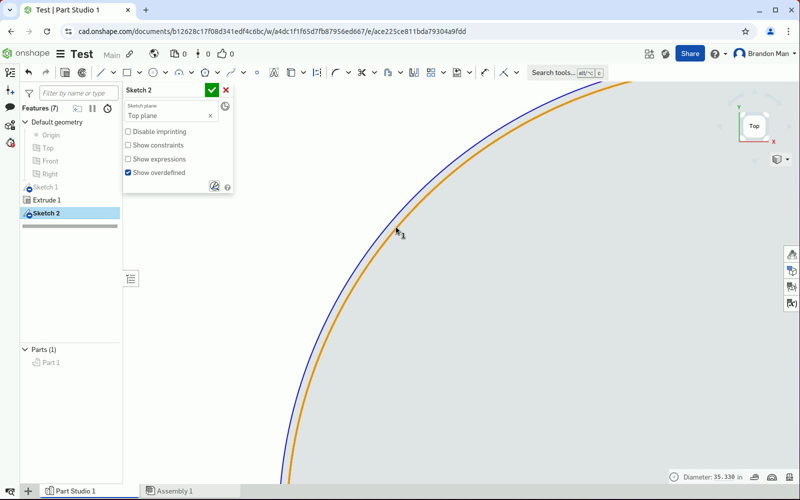
scroll(-6)
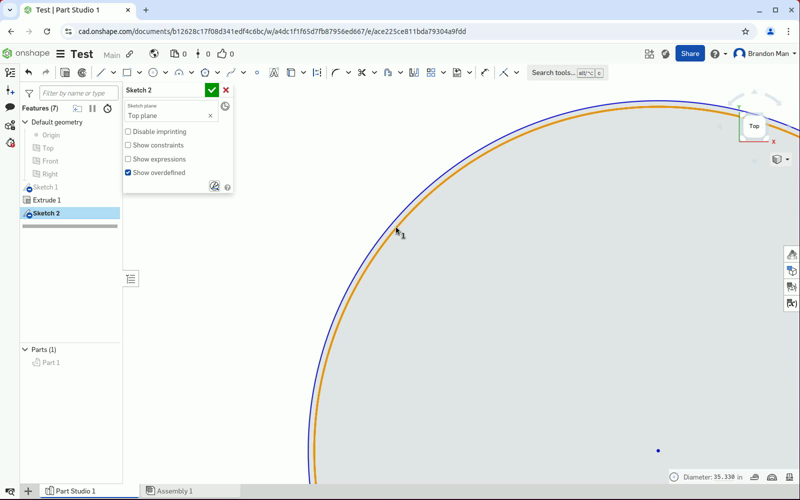
scroll(-6)
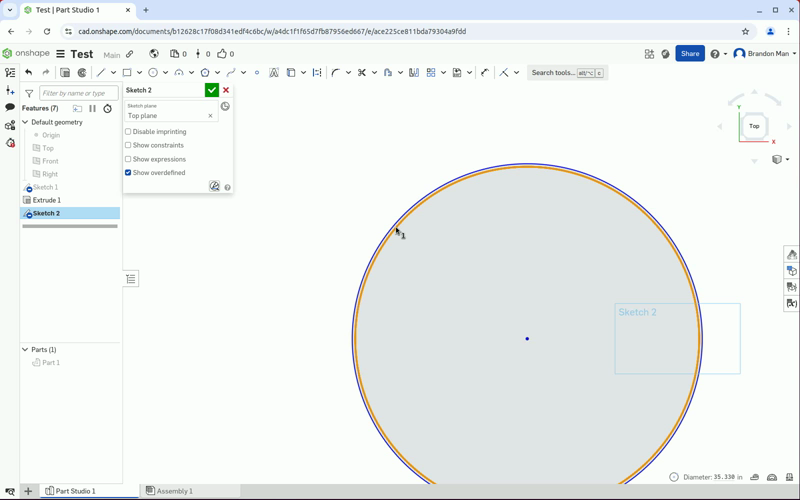
scroll(-6)
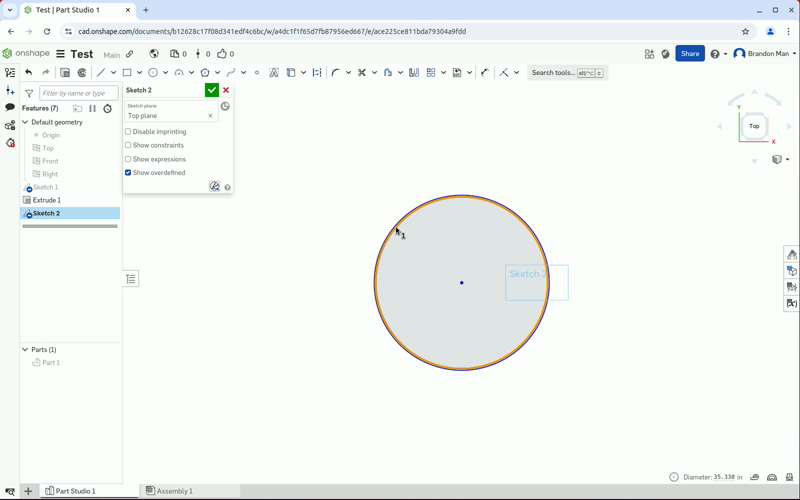
mouse_move(73, 352)
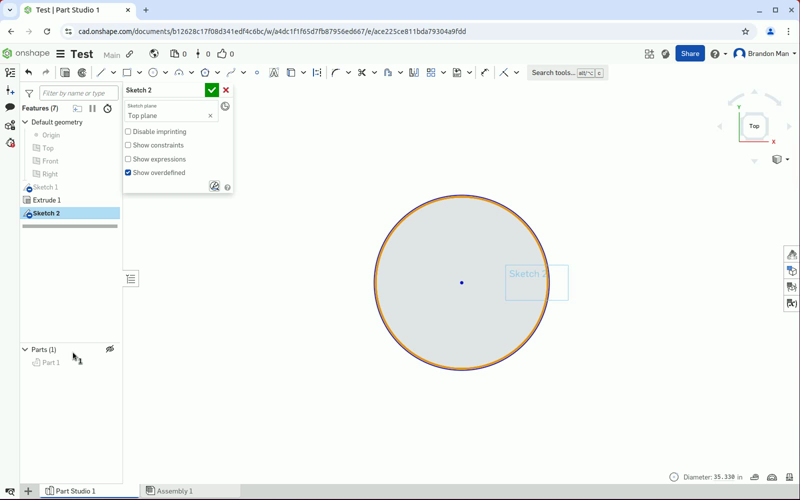
key(shift+y)
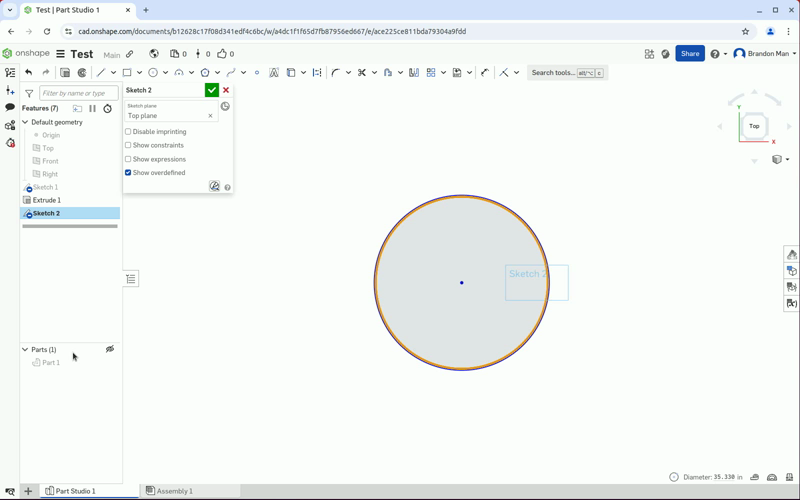
key(shift+e)
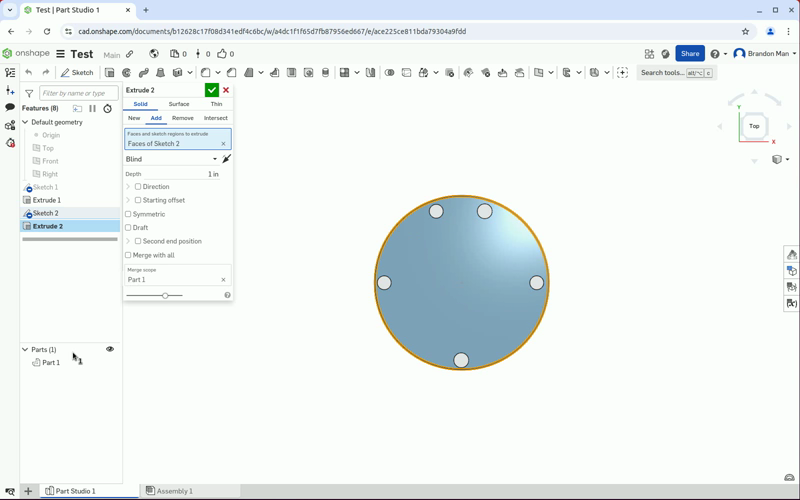
mouse_move(143, 106)
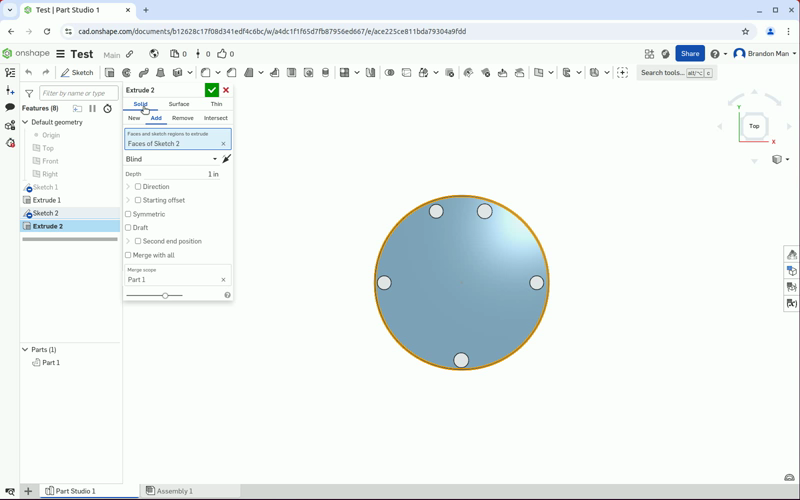
click(143, 106)
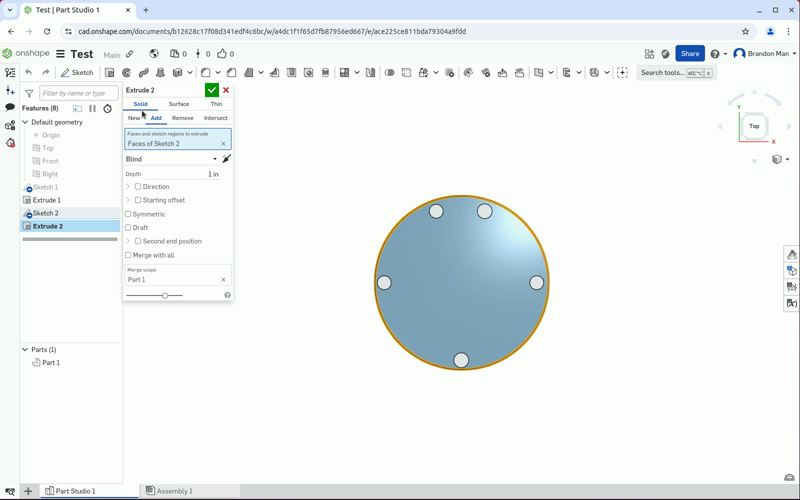
mouse_move(137, 120)
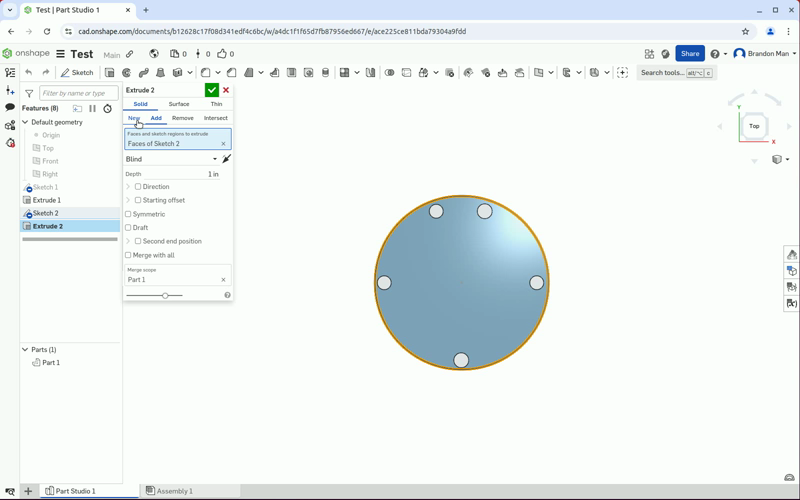
click(137, 120)
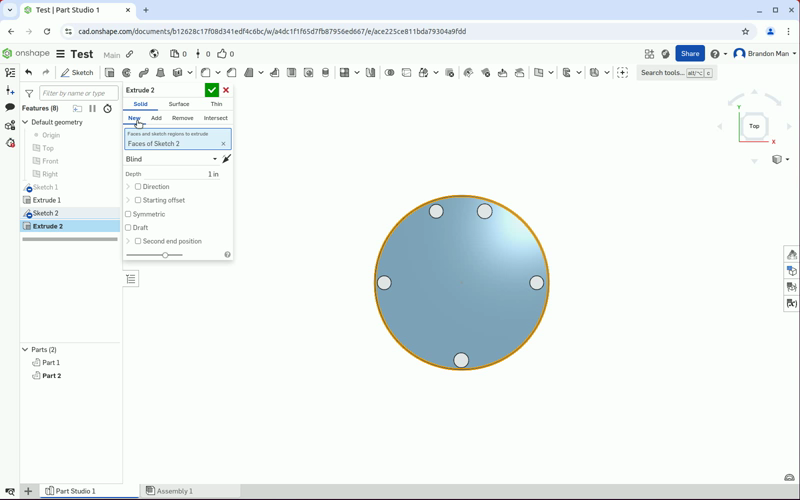
key(tab, 4)
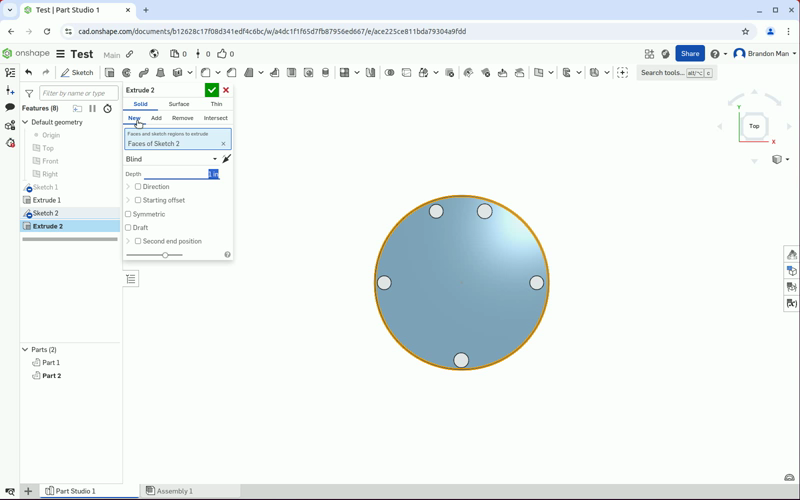
text(23.108)
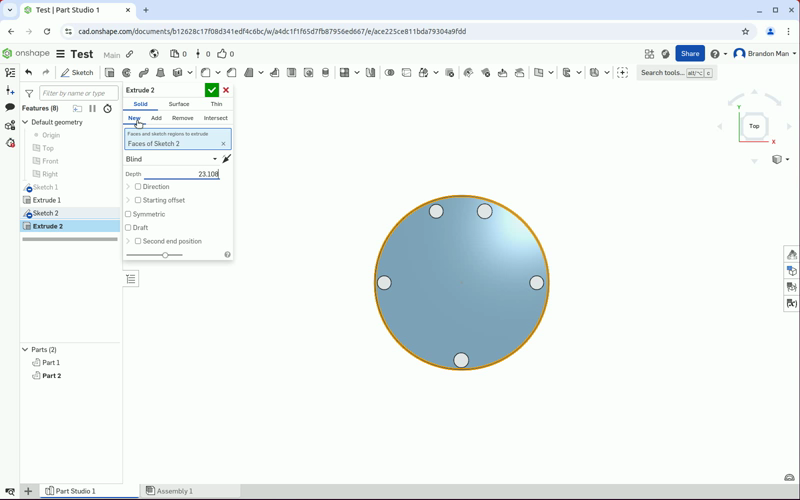
key(enter)
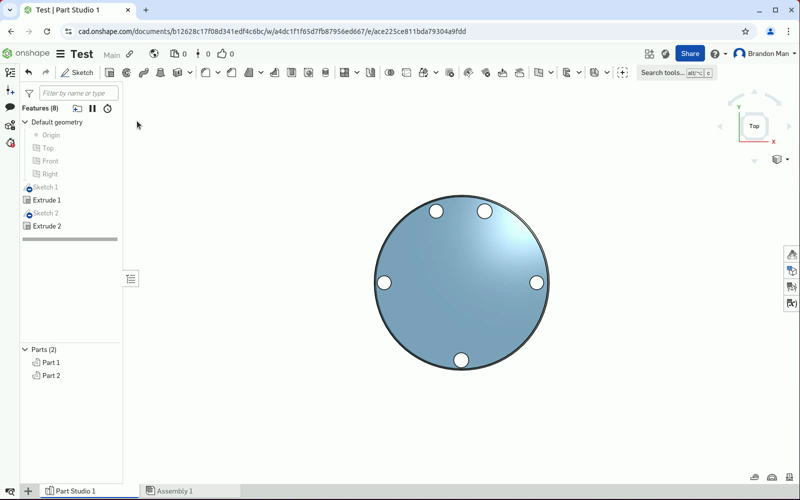
key(shift+h)
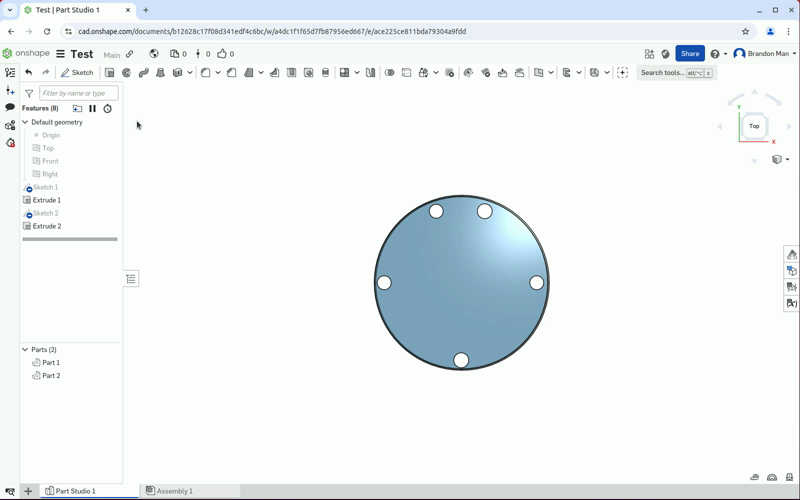
key(shift+h)
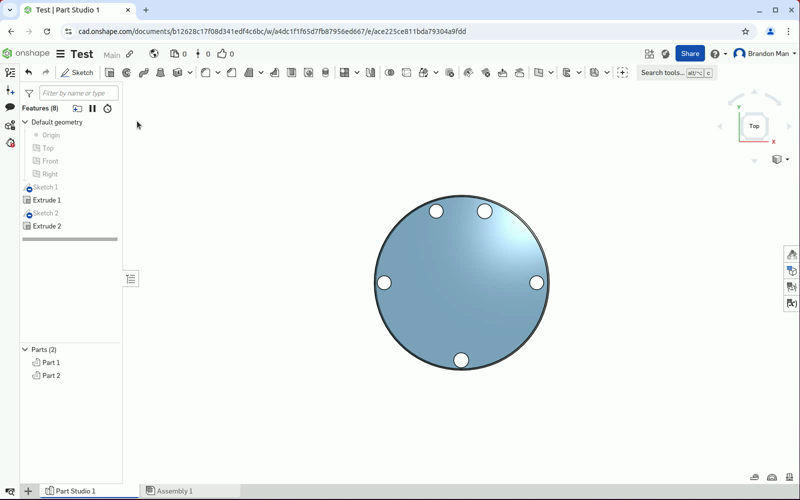
mouse_move(73, 189)
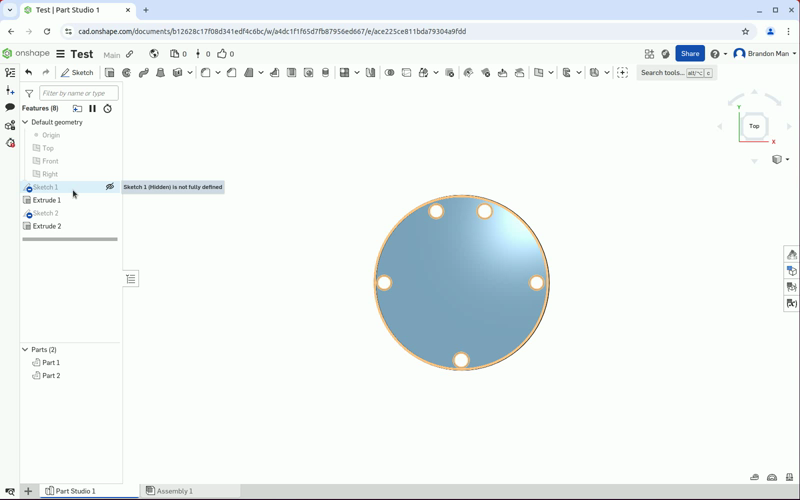
click(73, 189)
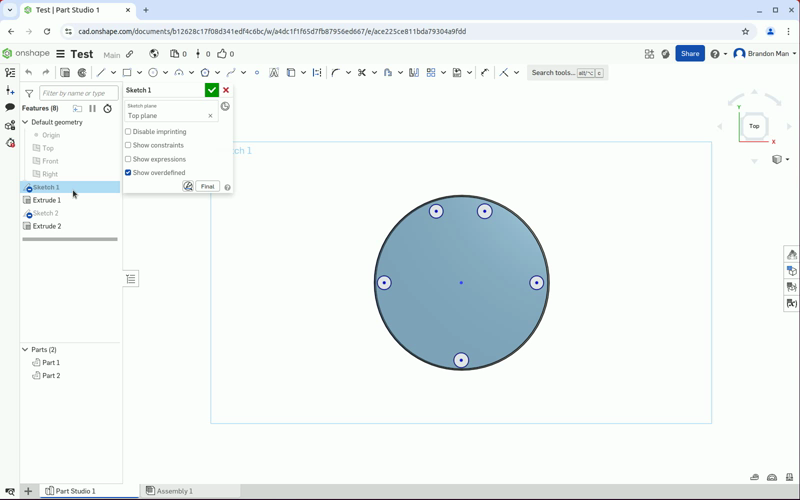
mouse_move(229, 92)
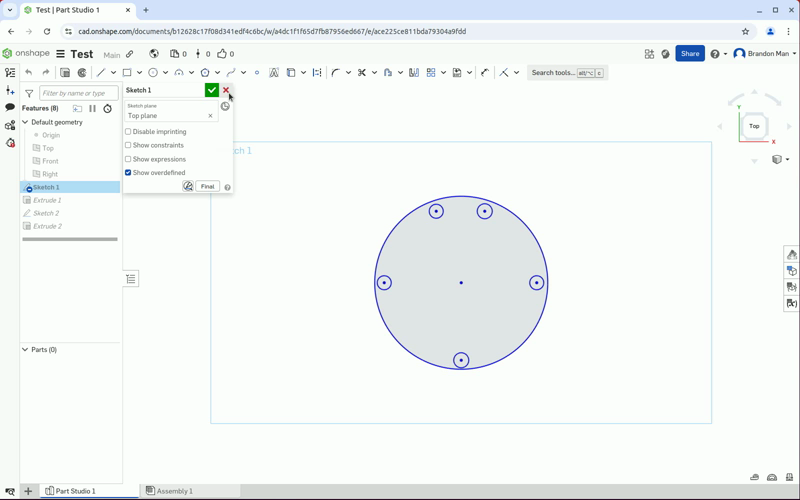
click(229, 92)
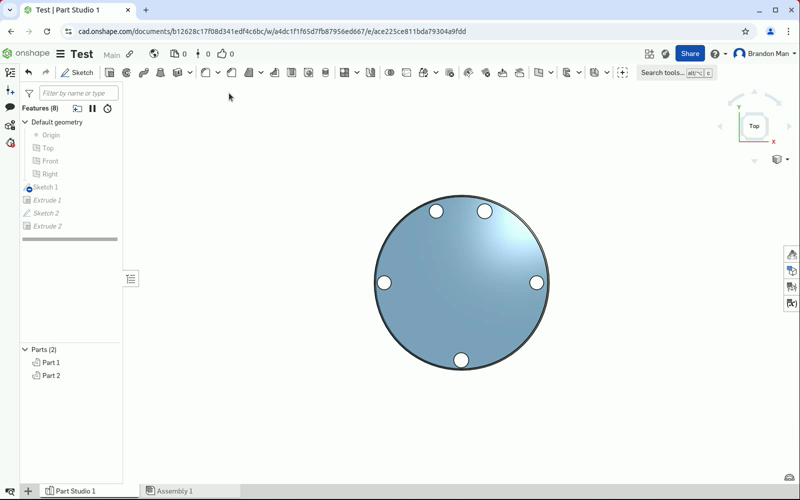
mouse_move(73, 352)
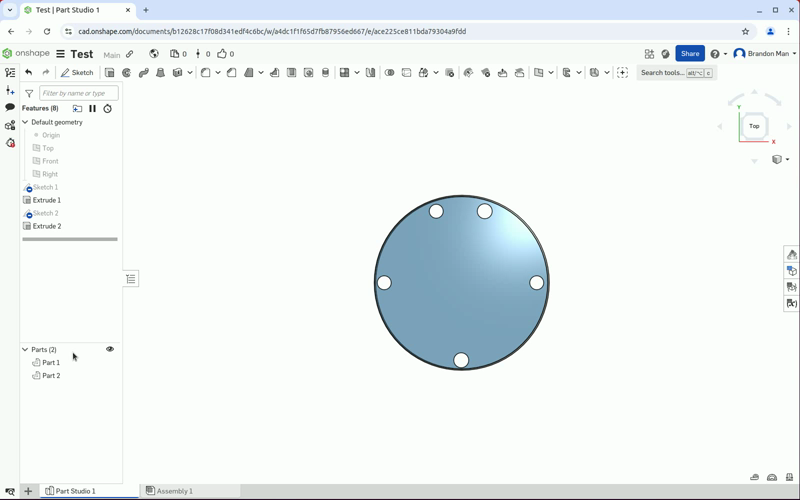
key(y)
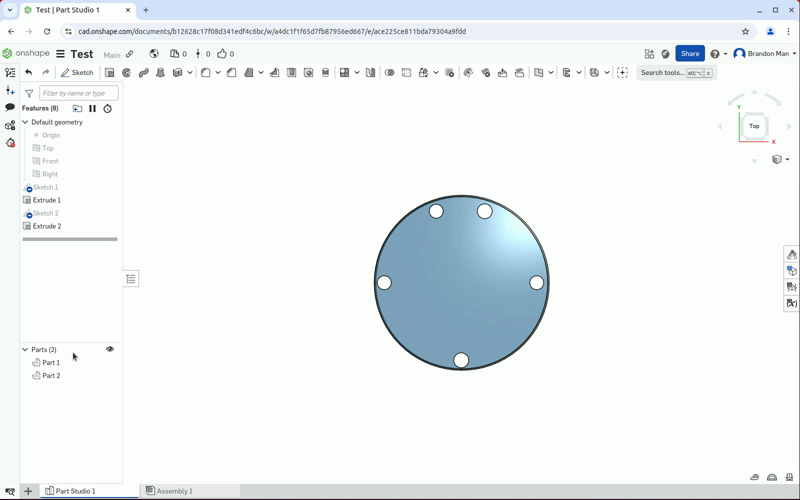
key(shift+p)
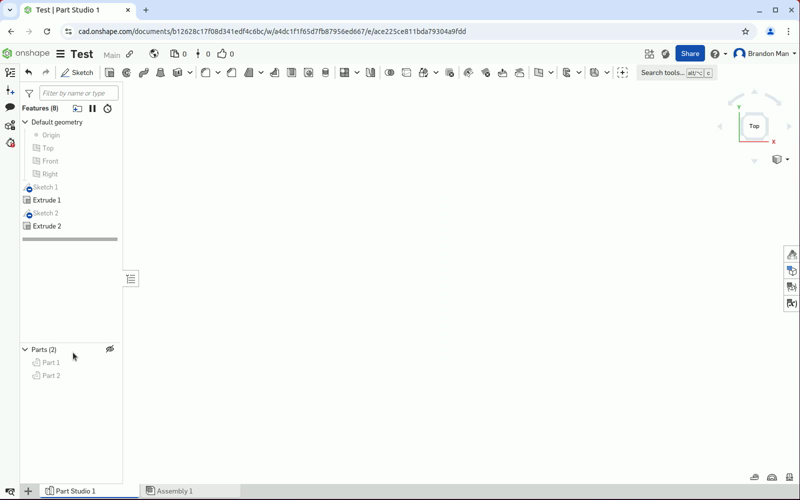
key(space)
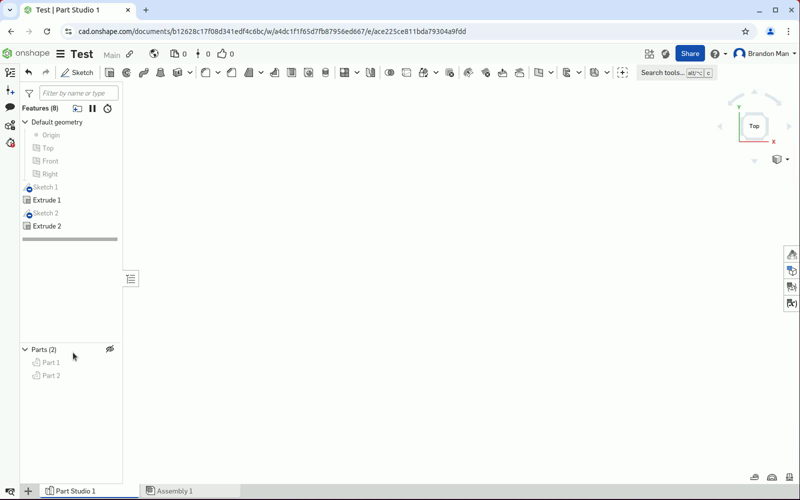
key_down(shift)
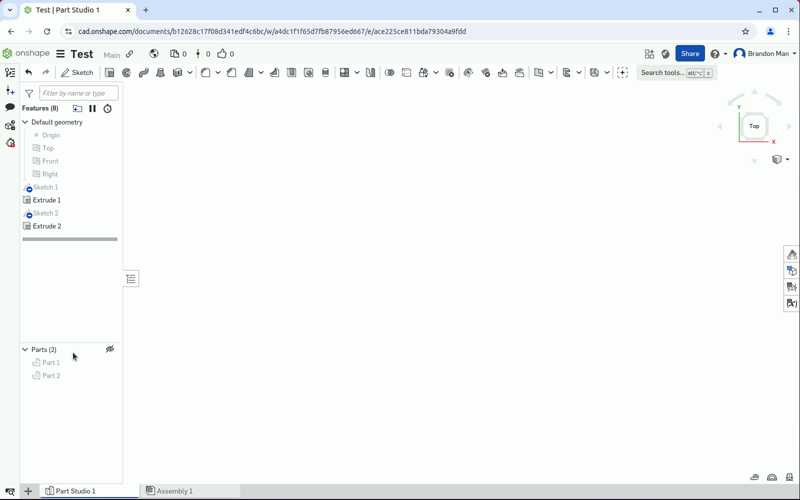
key(up)
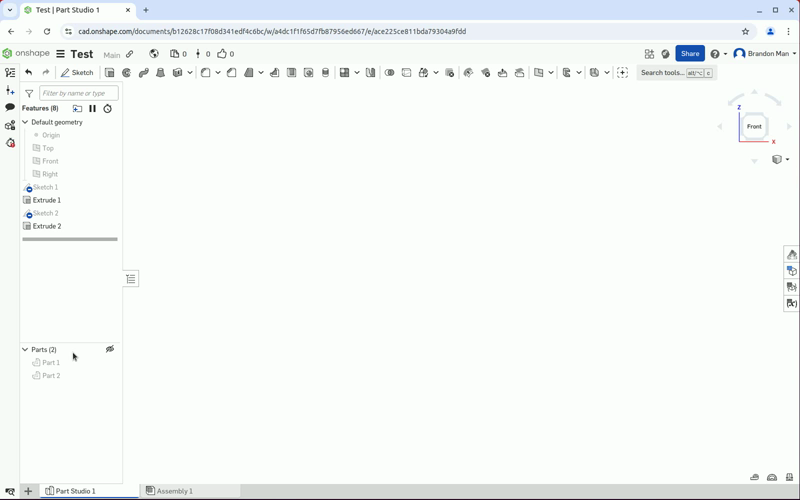
key_up(shift)
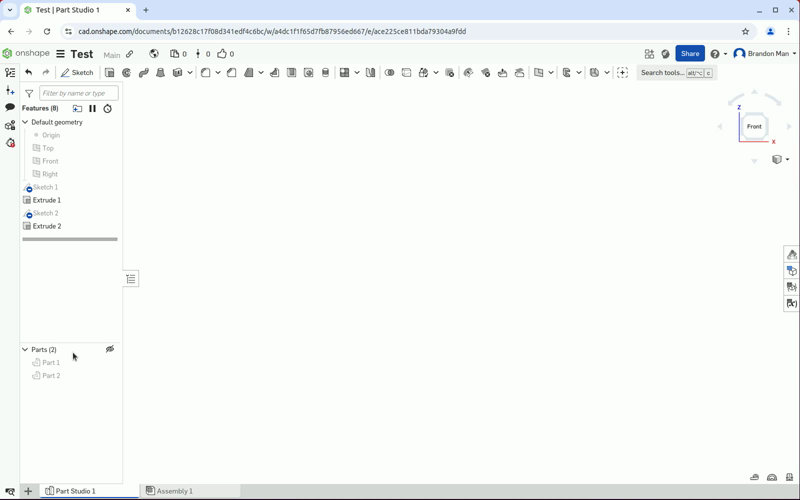
key(space)
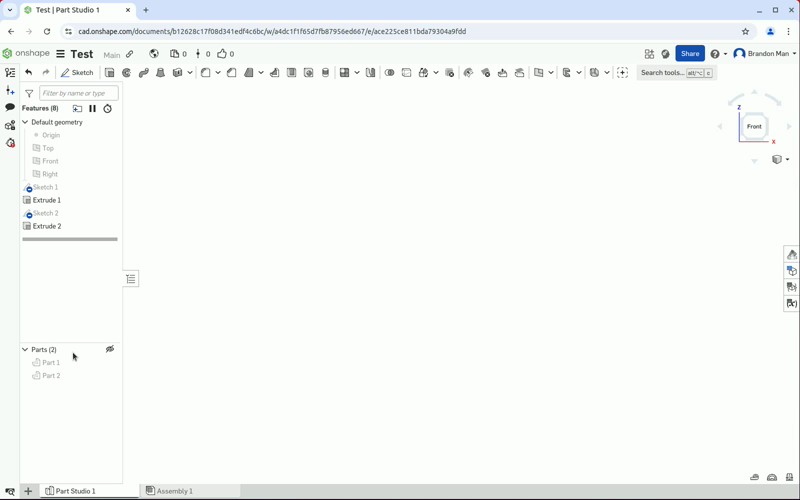
key_down(shift)
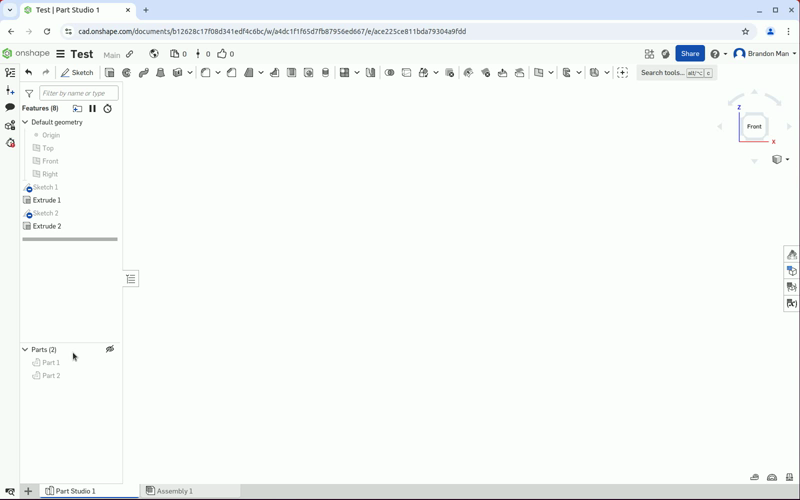
key(left)
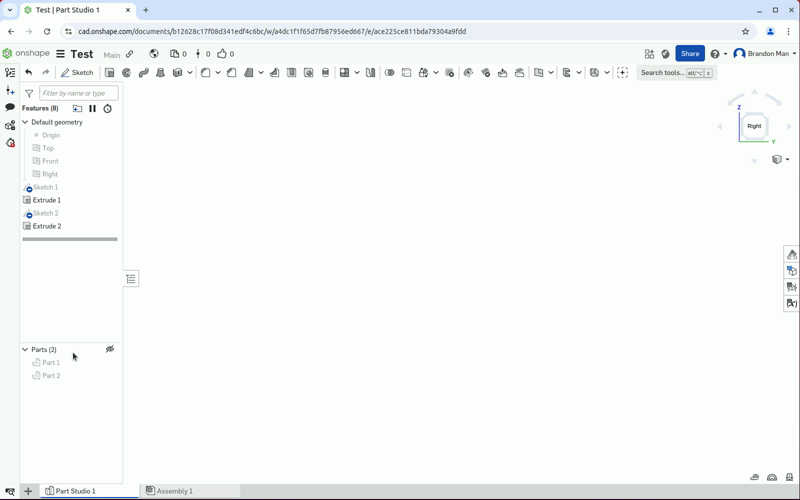
key_up(shift)
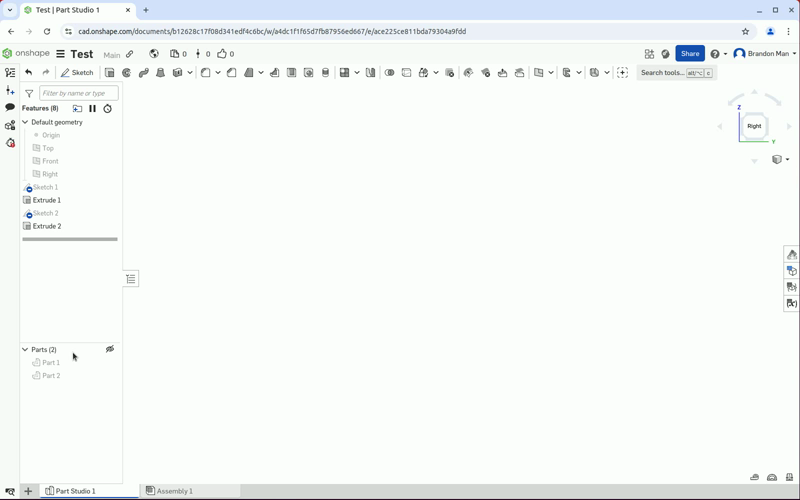
mouse_move(73, 352)
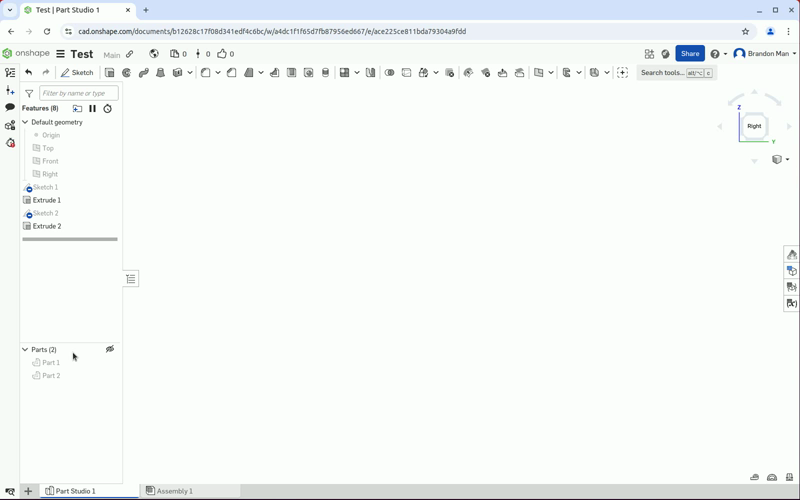
key(shift+y)
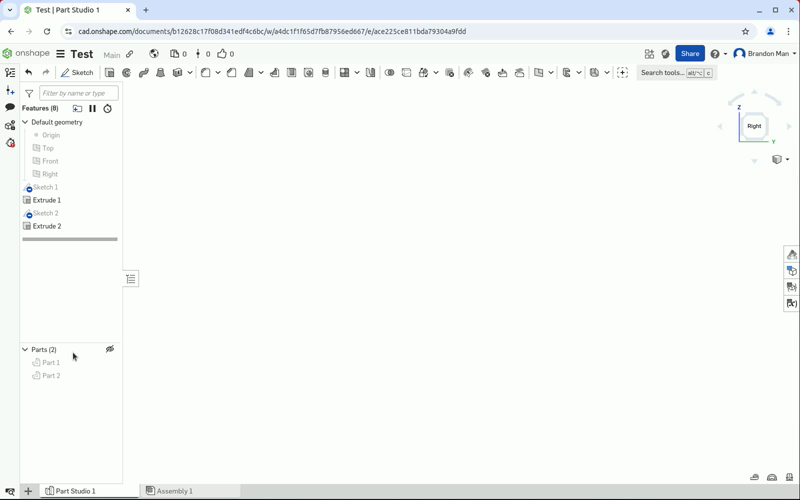
key(shift+s)
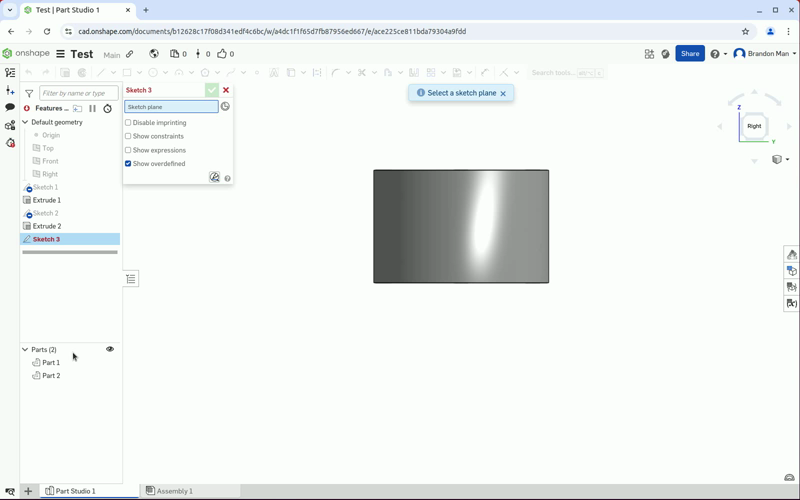
mouse_move(73, 176)
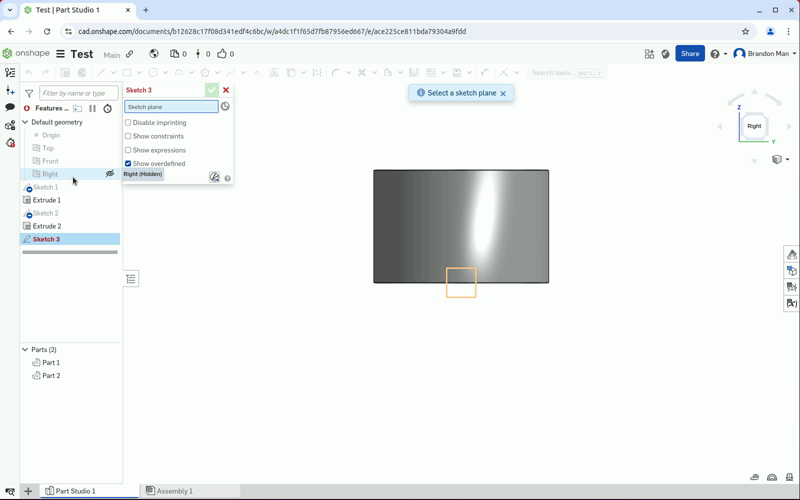
click(73, 176)
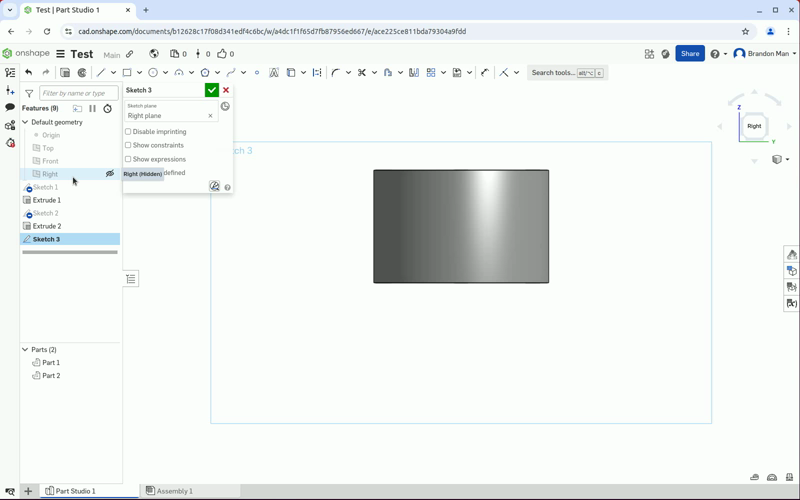
mouse_move(73, 352)
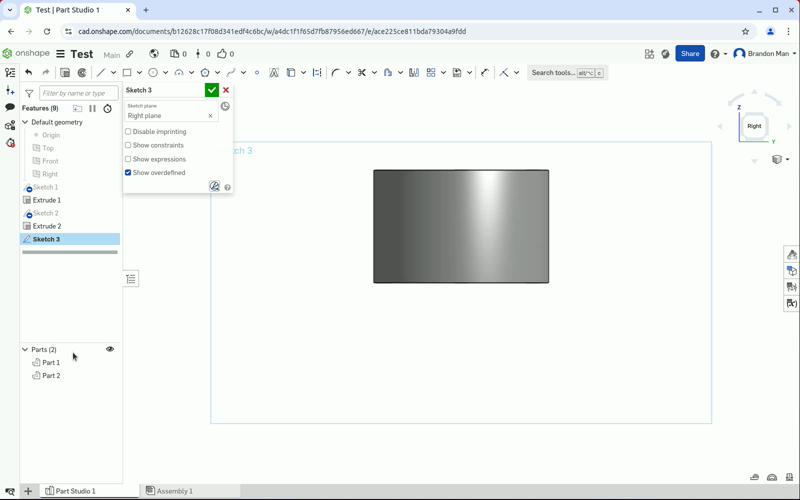
key(y)
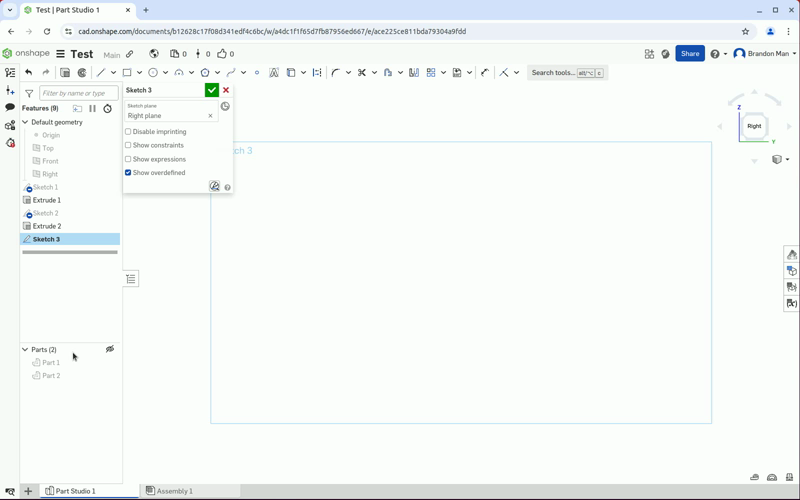
key(l)
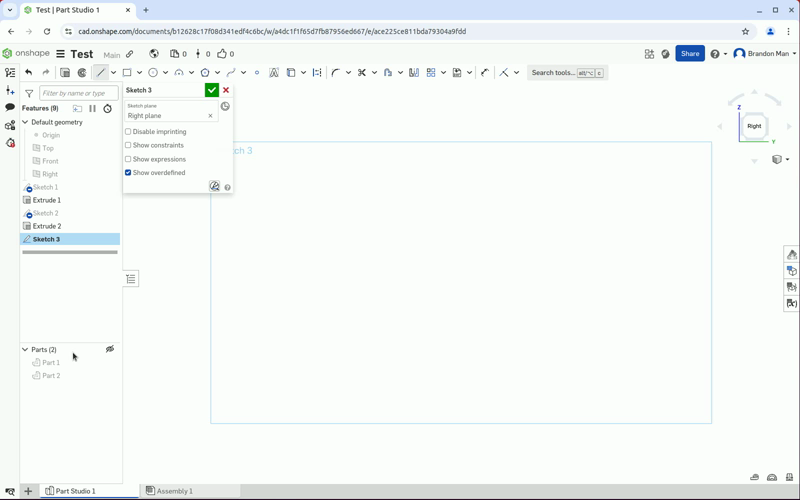
key_down(shift)
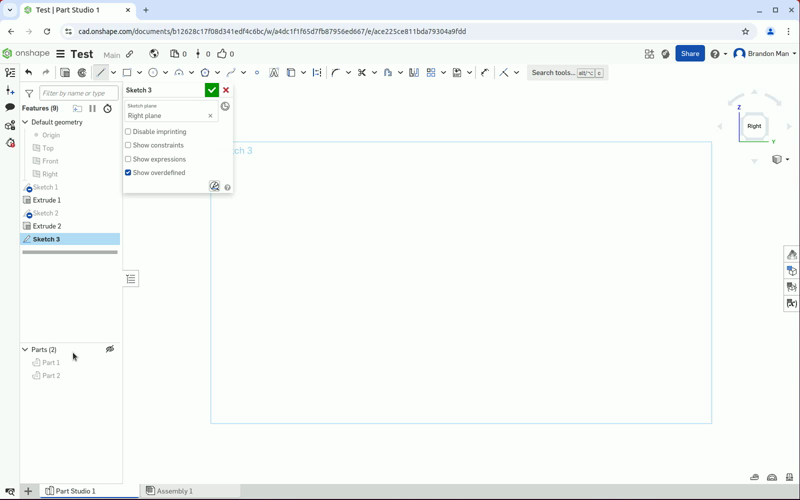
mouse_move(379, 170)
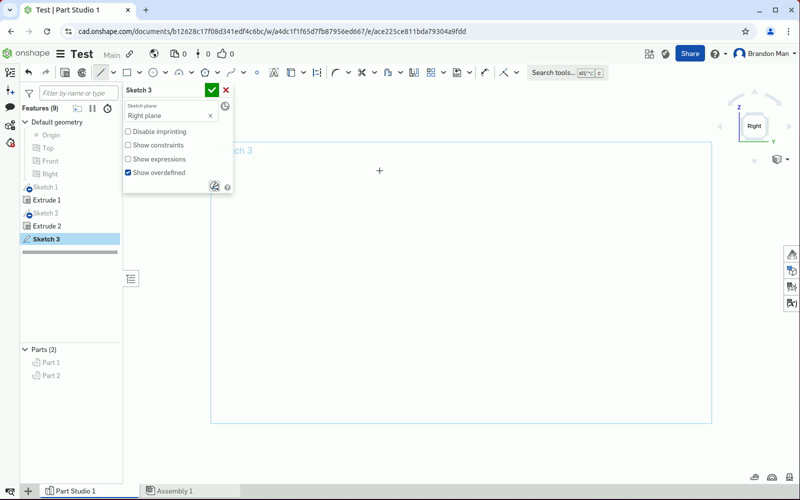
click(379, 170)
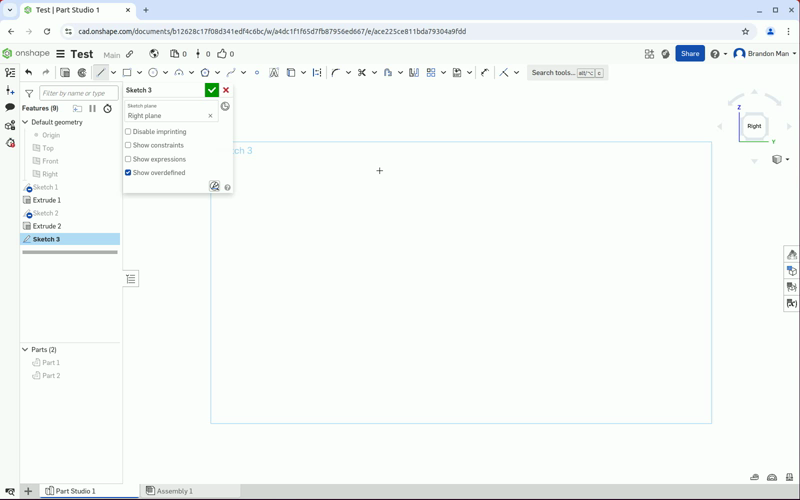
key_up(shift)
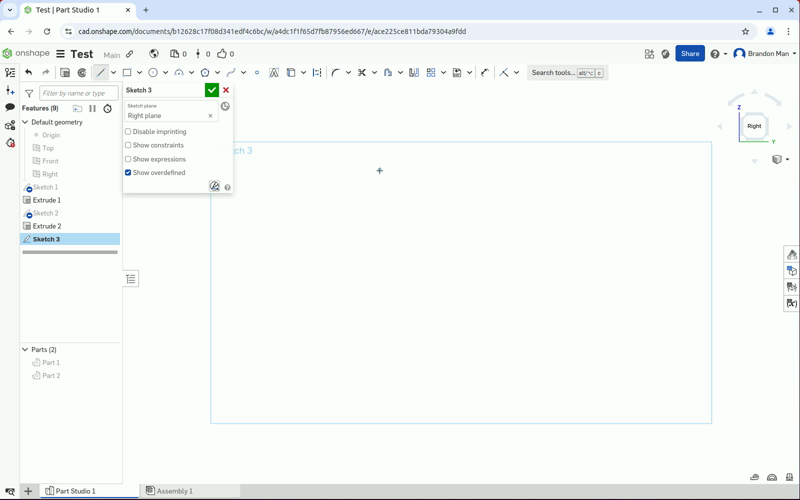
key_down(shift)
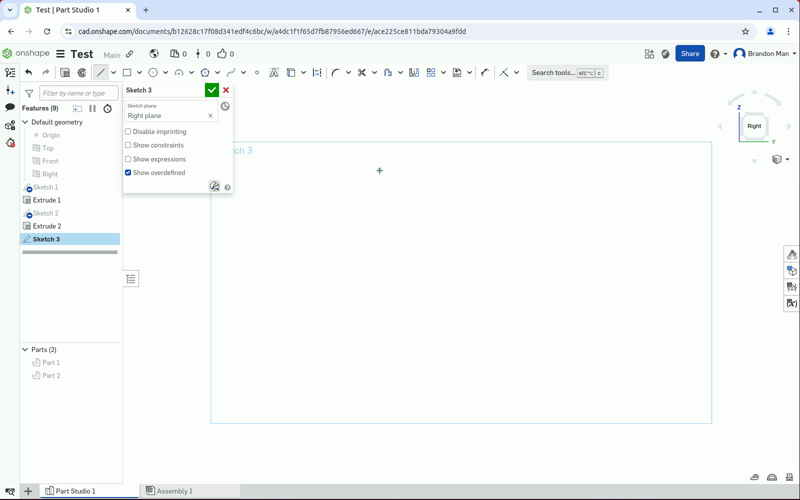
mouse_move(540, 170)
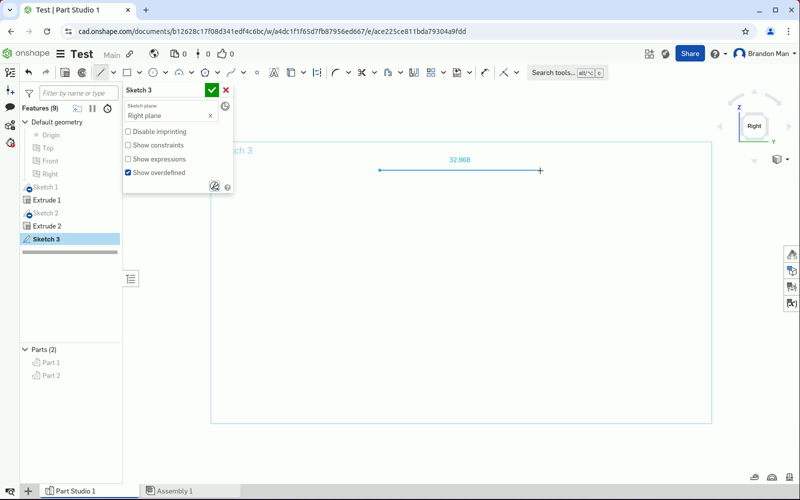
click(540, 170)
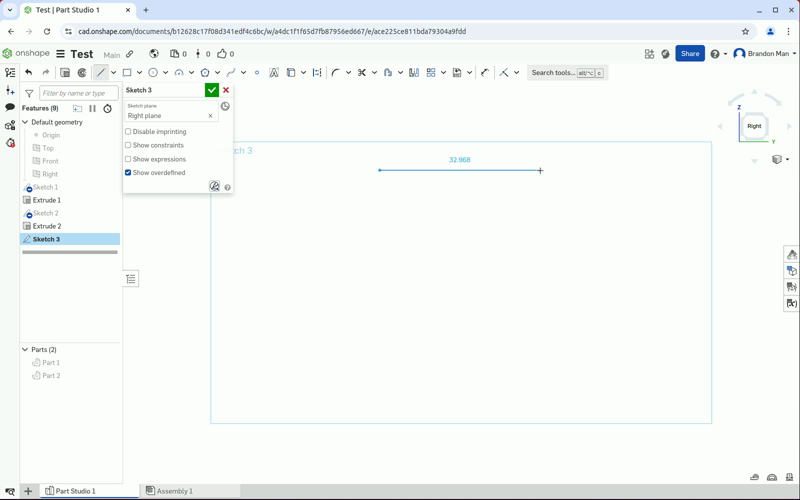
key_up(shift)
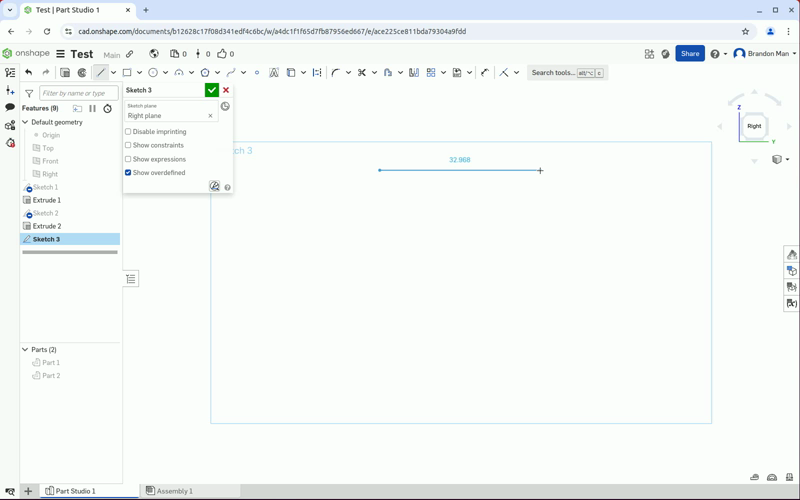
key(esc)
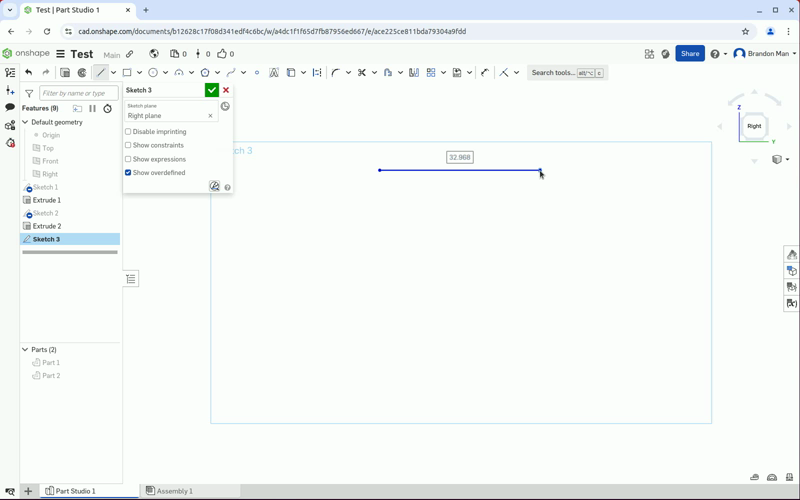
key(a)
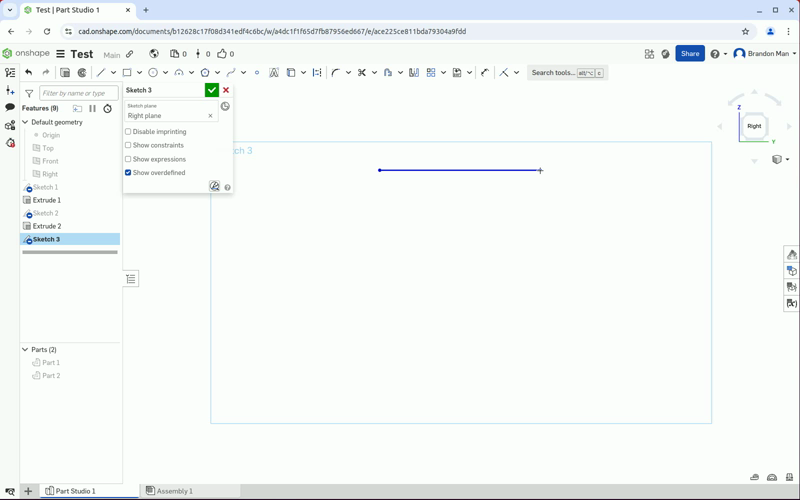
mouse_move(540, 170)
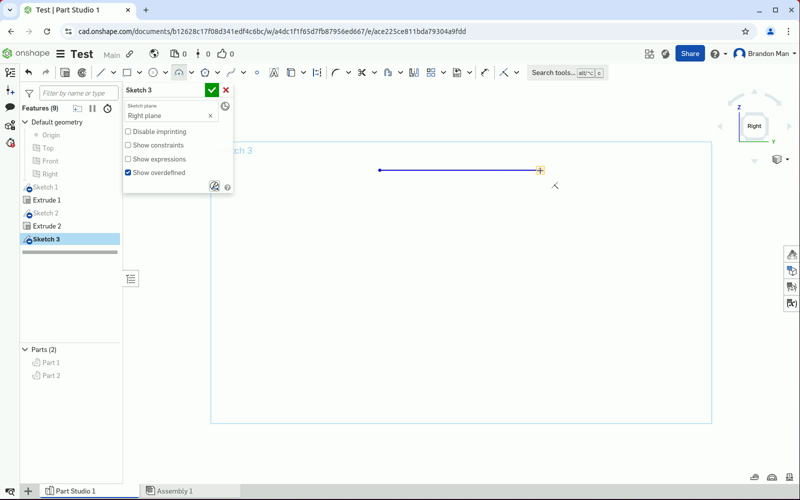
click(540, 170)
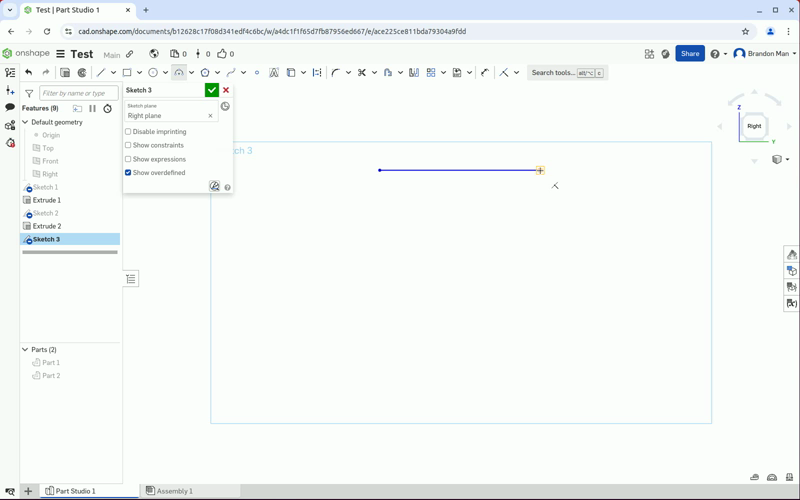
mouse_move(379, 170)
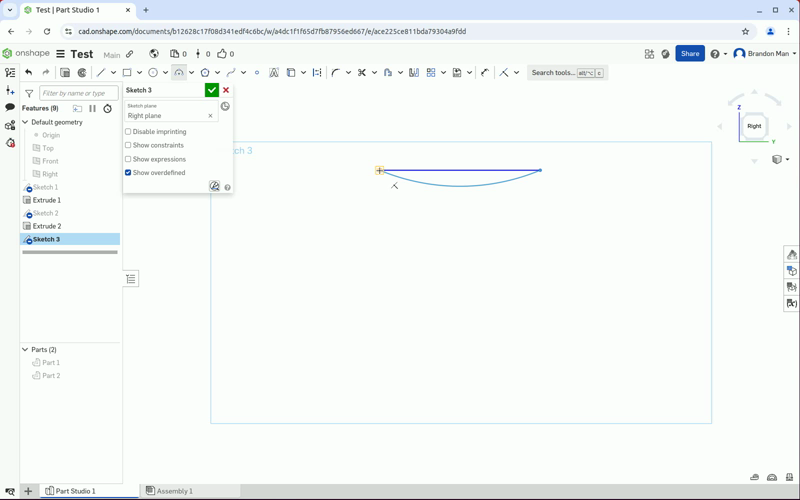
click(379, 170)
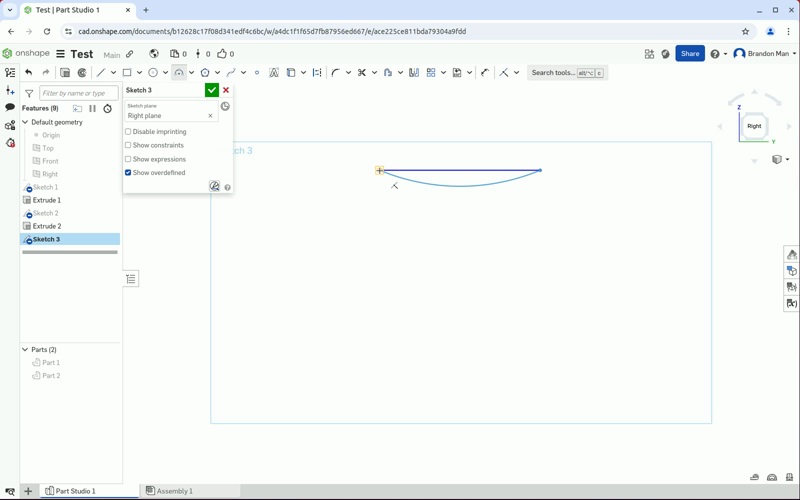
key_down(shift)
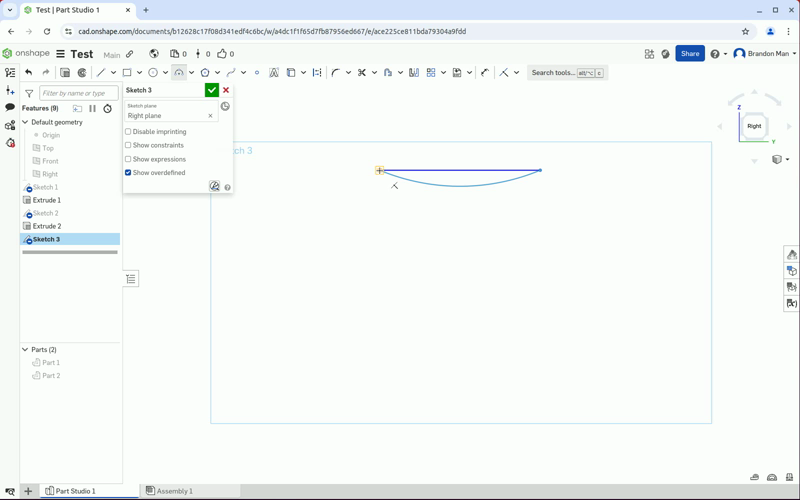
mouse_move(459, 114)
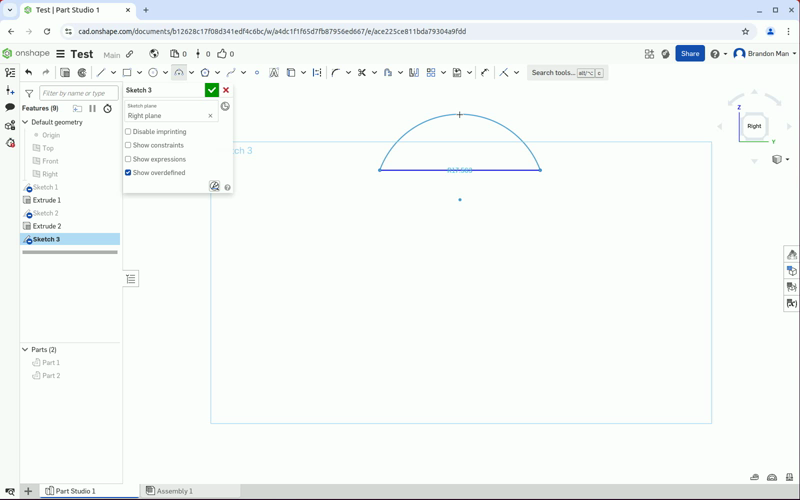
click(459, 114)
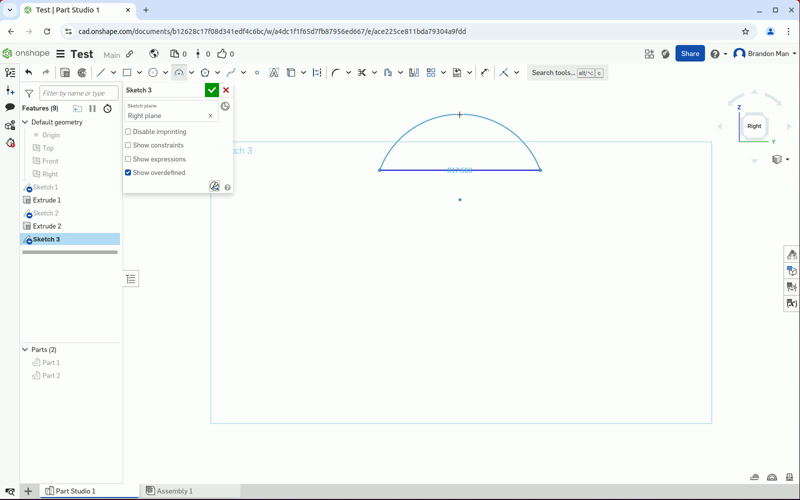
key_up(shift)
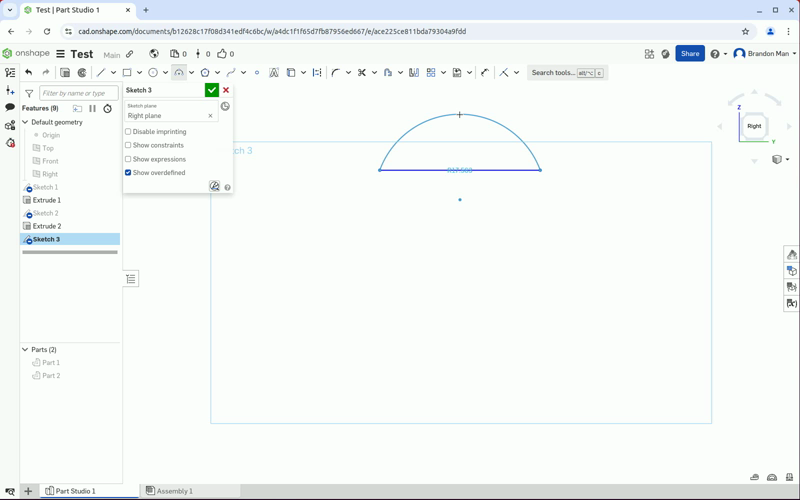
key(esc)
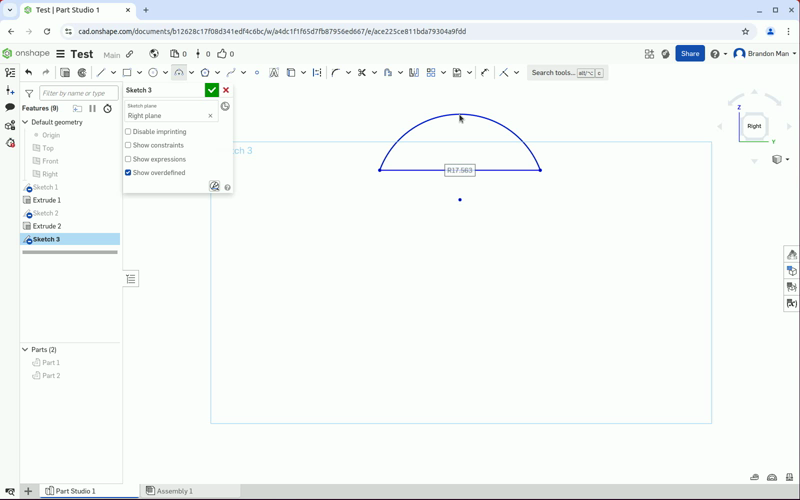
mouse_move(455, 114)
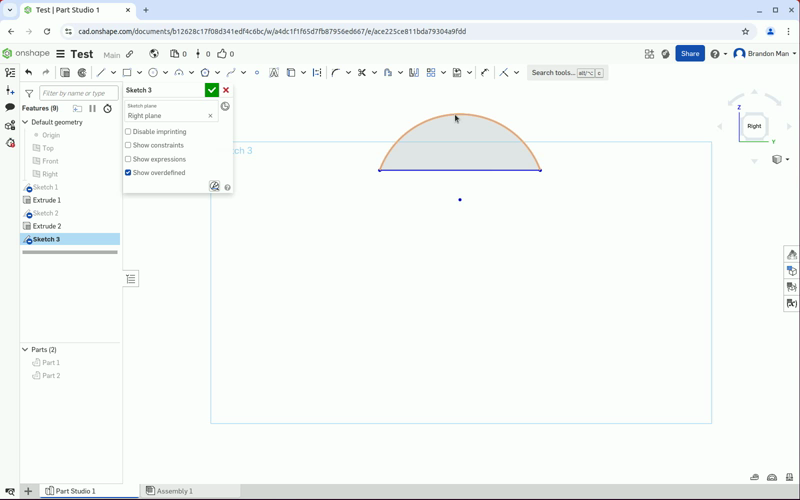
scroll(6)
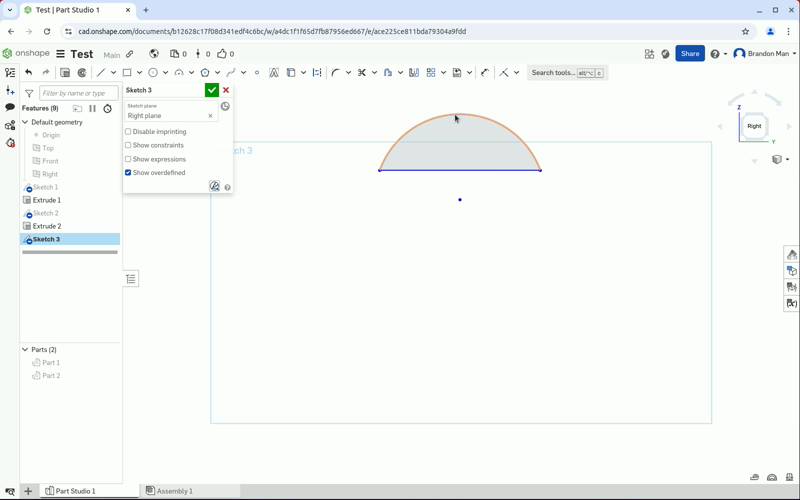
scroll(6)
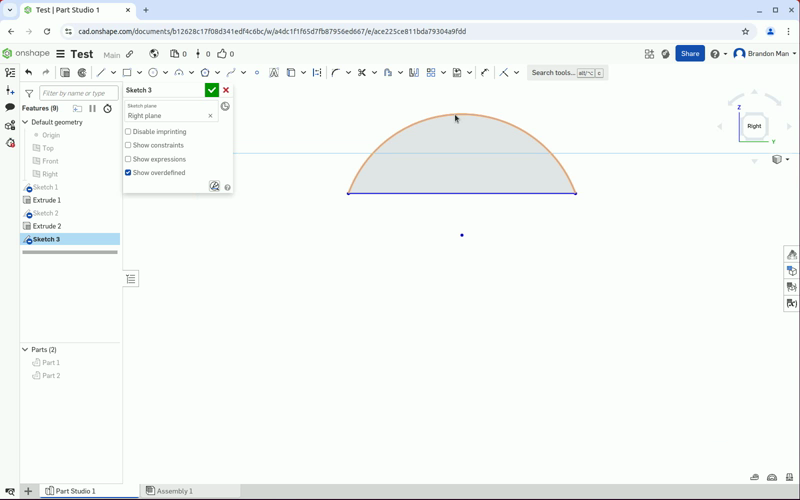
scroll(6)
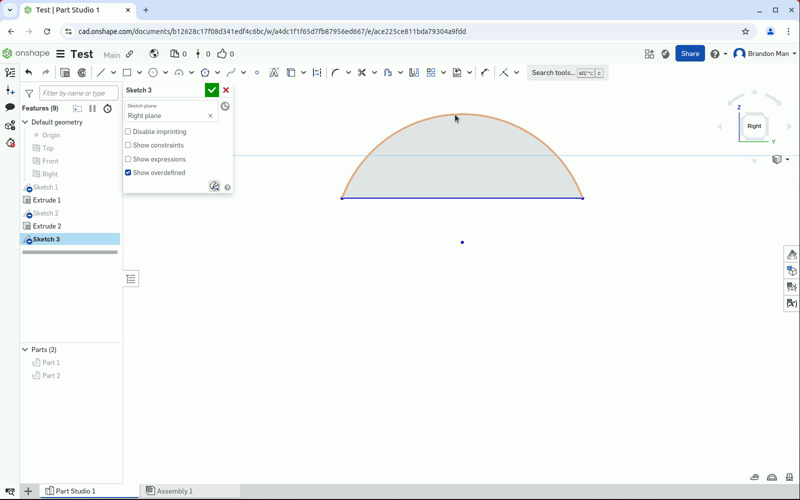
scroll(6)
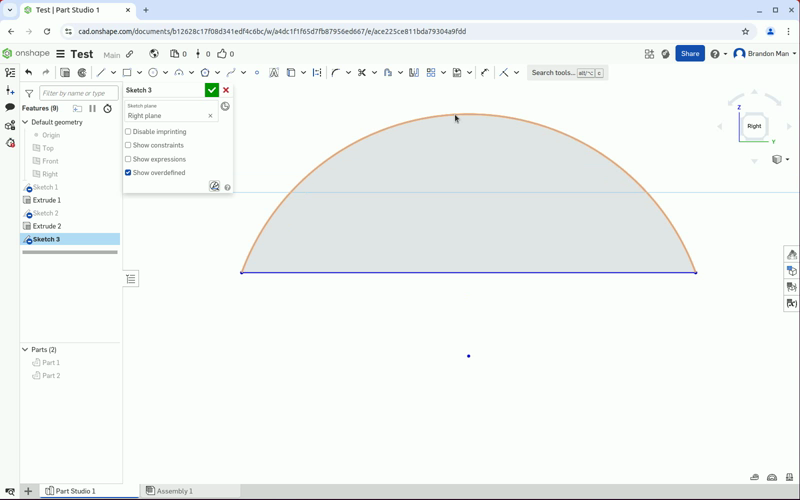
scroll(6)
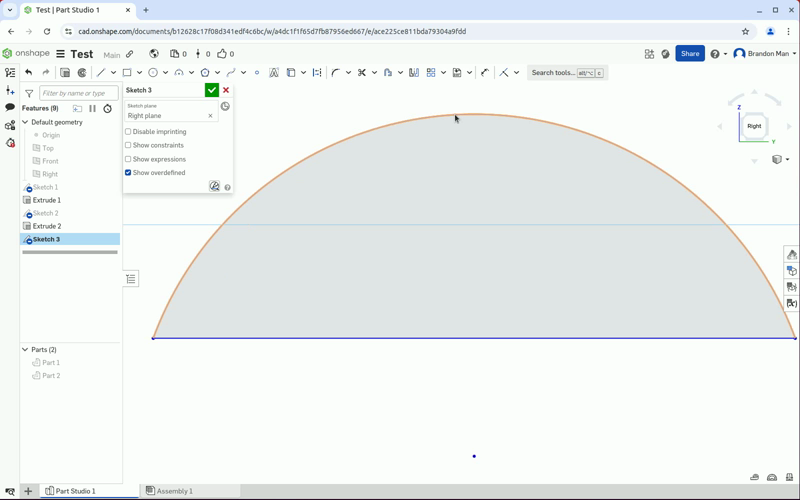
scroll(6)
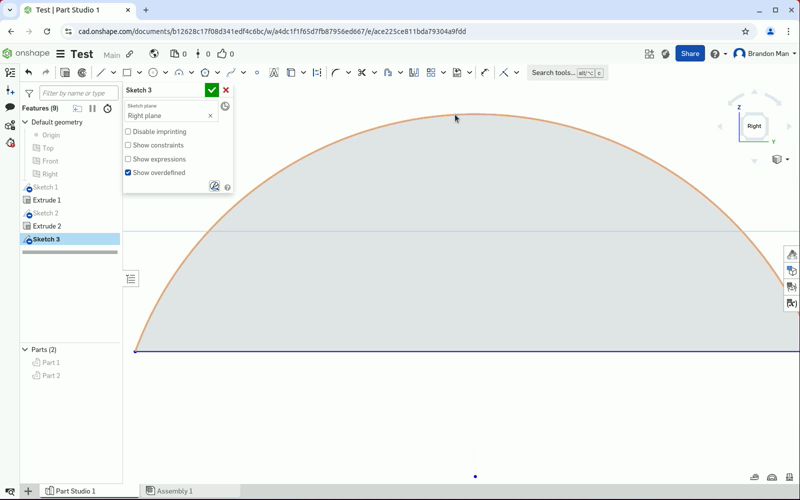
scroll(6)
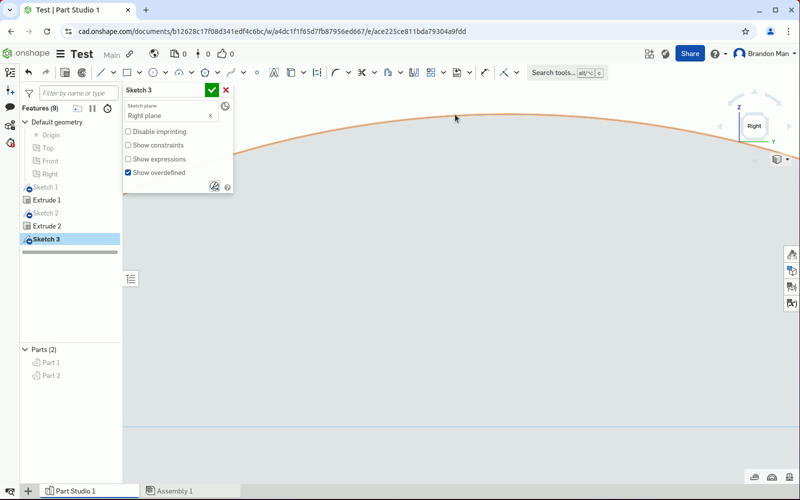
click(455, 114)
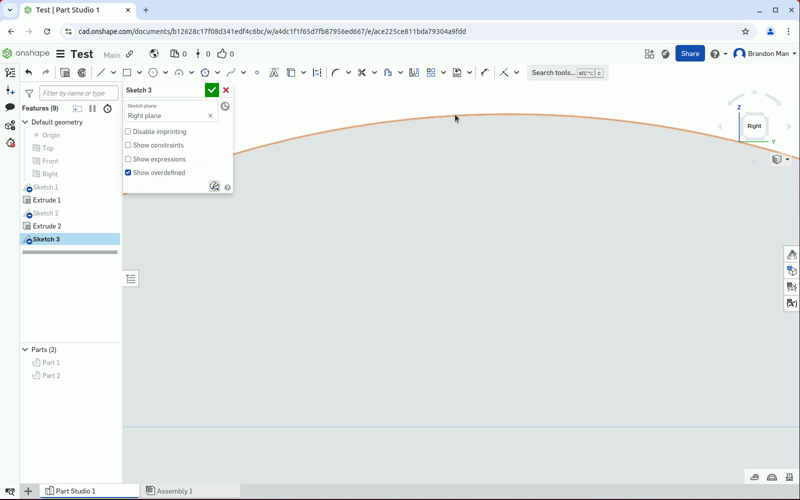
scroll(-6)
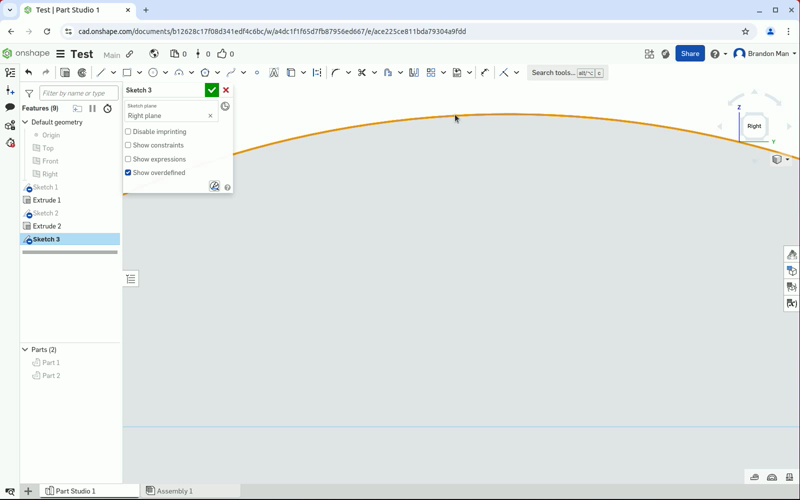
scroll(-6)
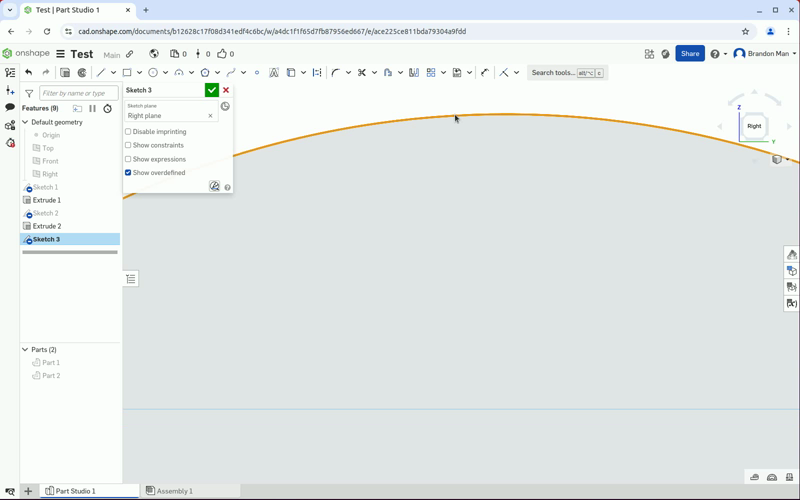
scroll(-6)
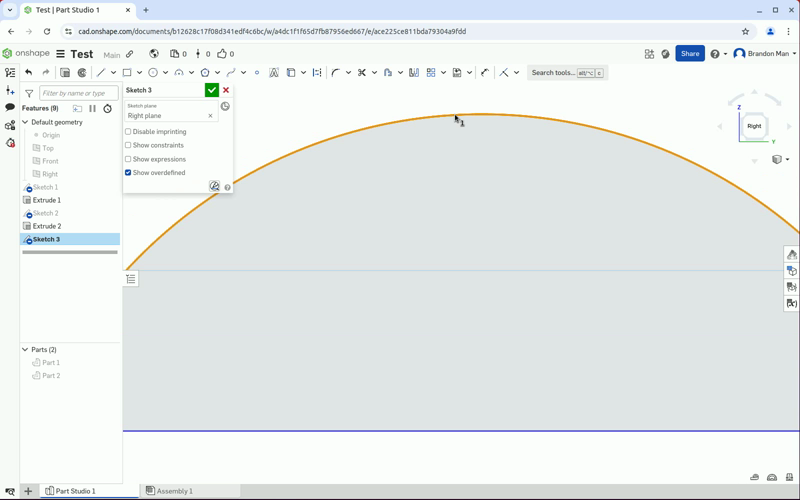
scroll(-6)
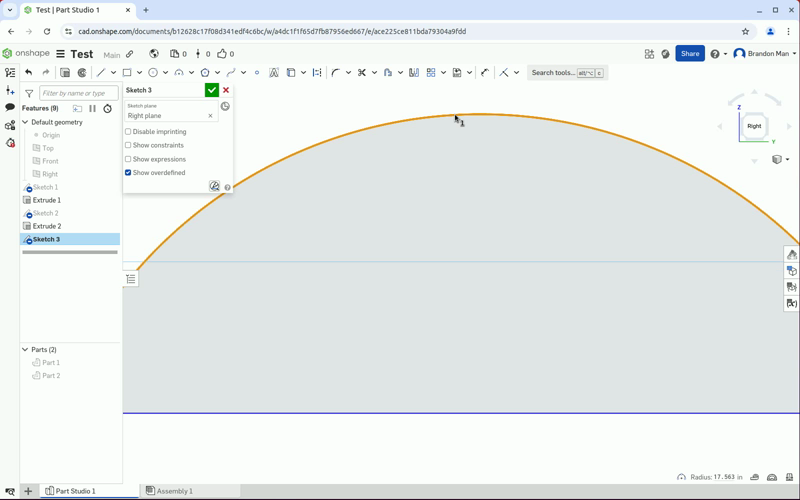
scroll(-6)
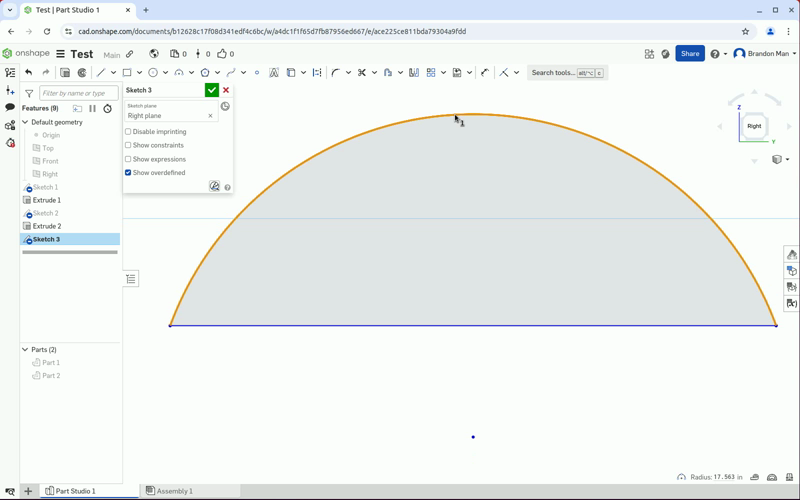
scroll(-6)
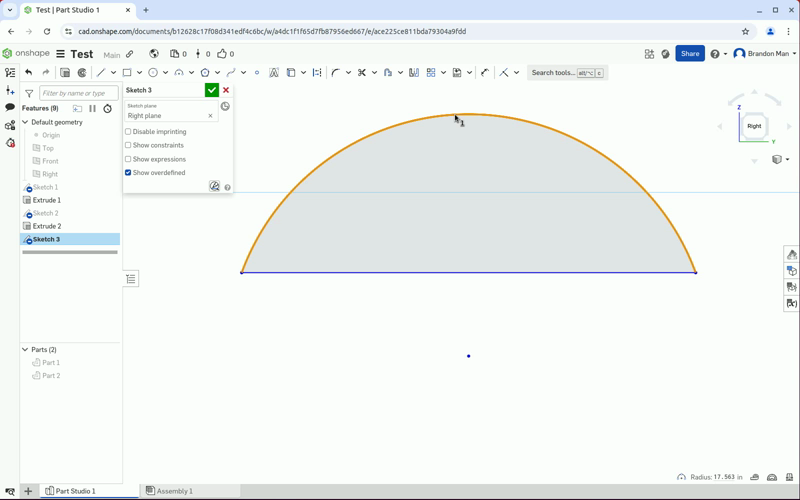
scroll(-6)
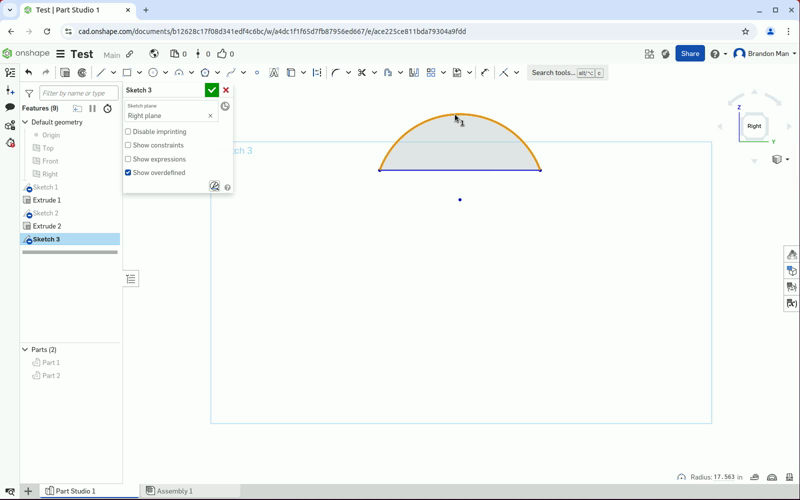
mouse_move(73, 352)
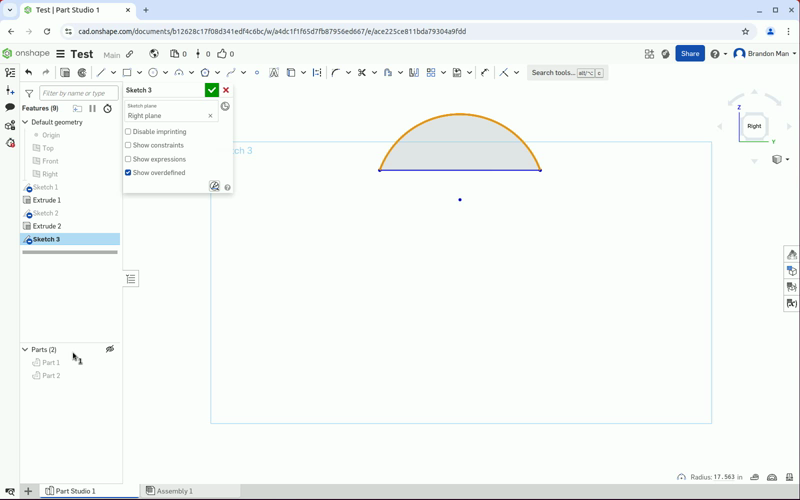
key(shift+y)
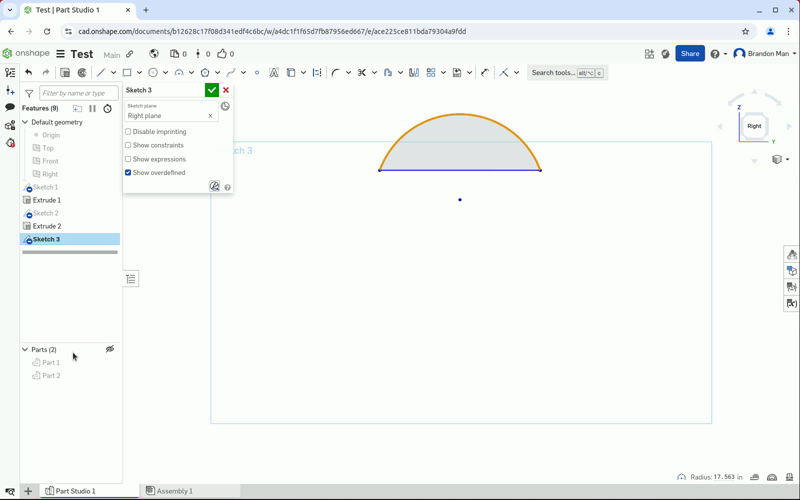
key(shift+e)
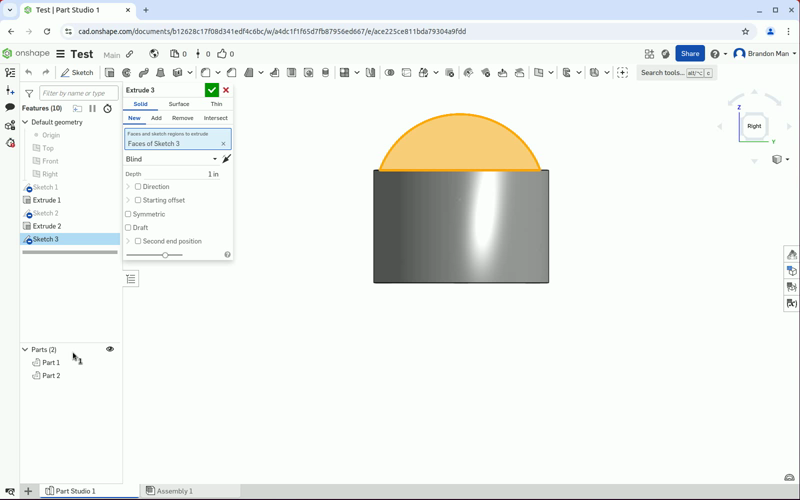
mouse_move(143, 106)
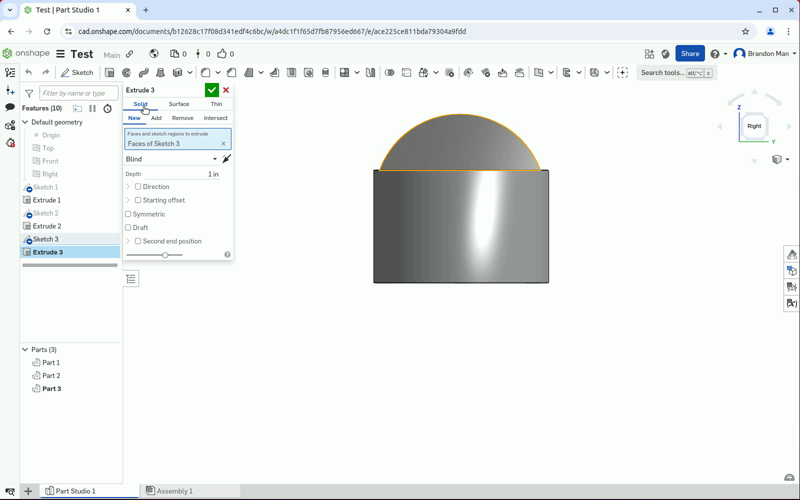
click(143, 106)
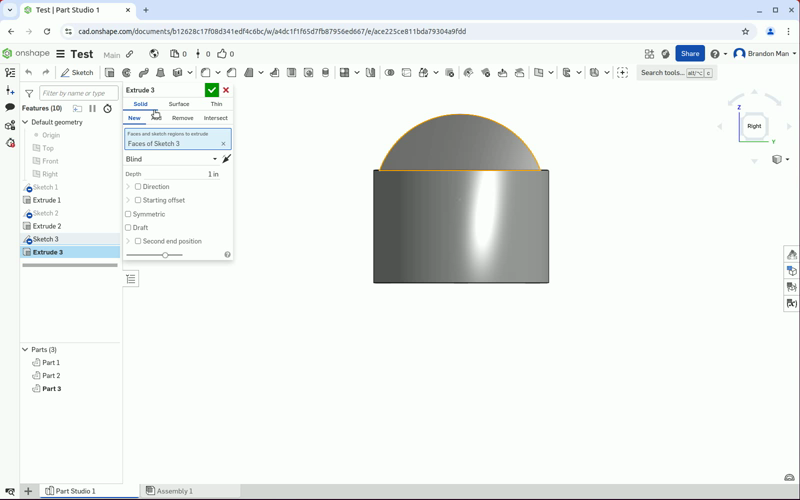
mouse_move(186, 120)
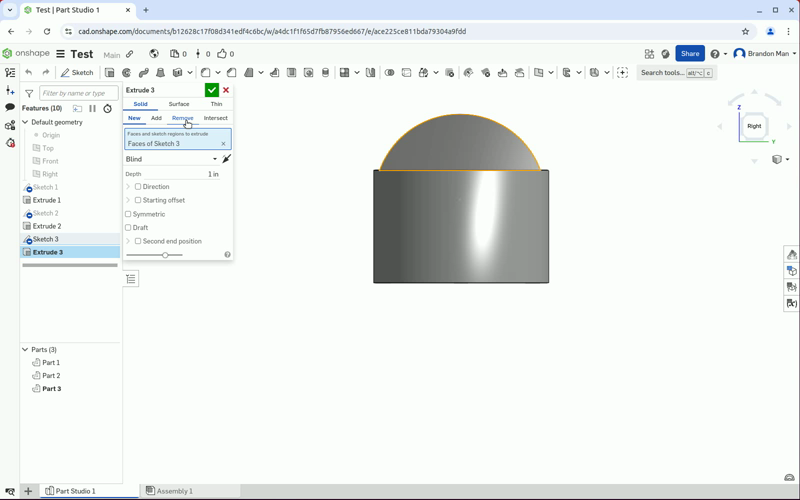
click(186, 120)
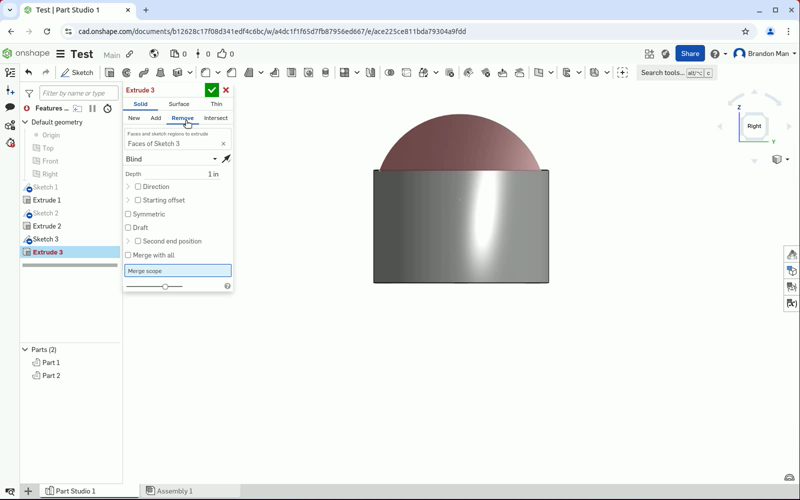
key(tab, 4)
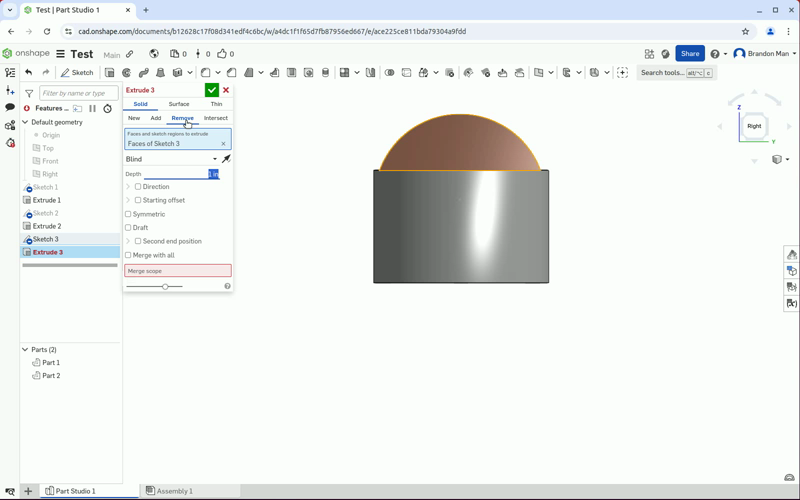
text(41.402)
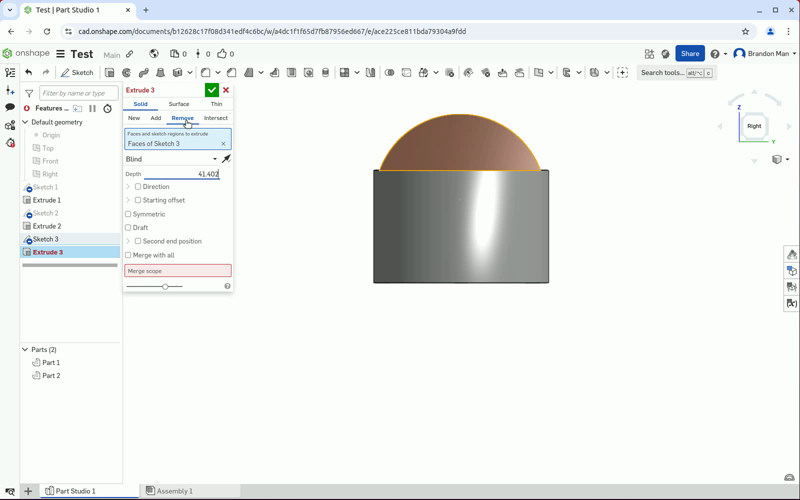
key(tab, 3)
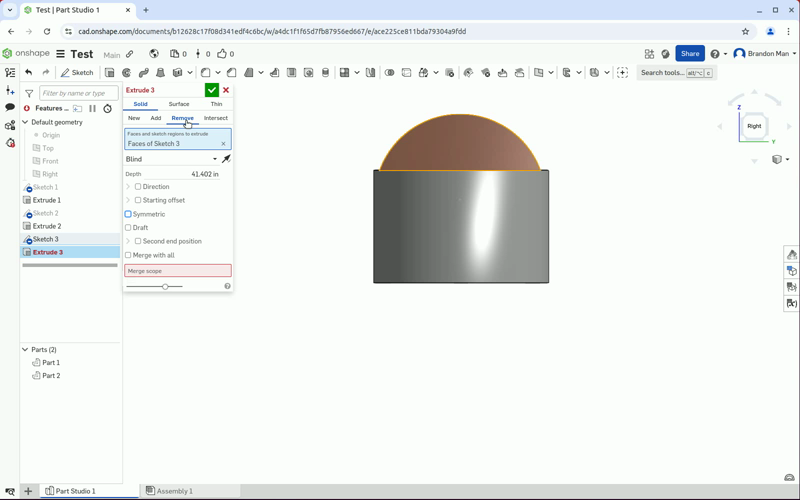
key(space)
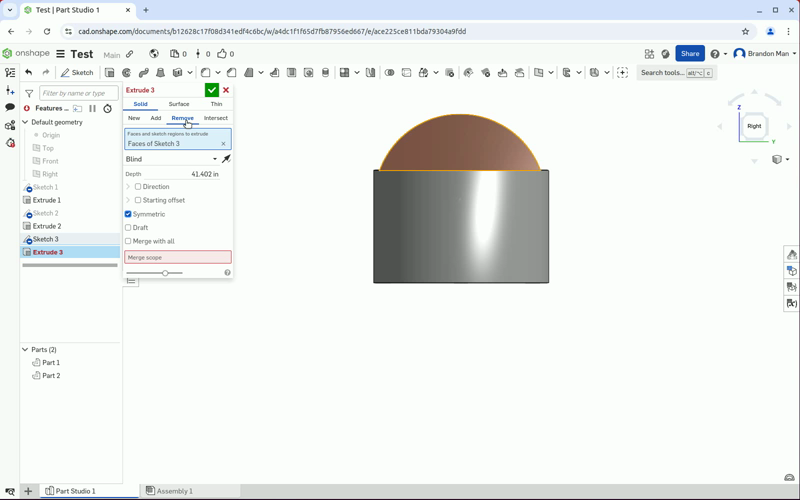
key(tab, 2)
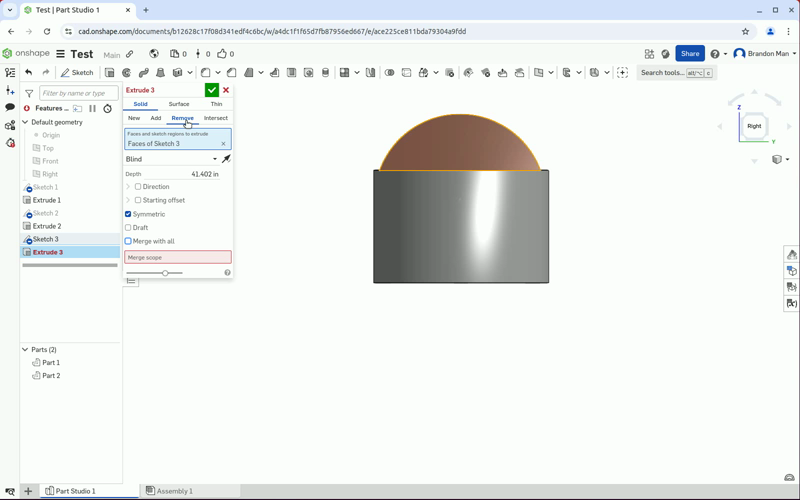
key(space)
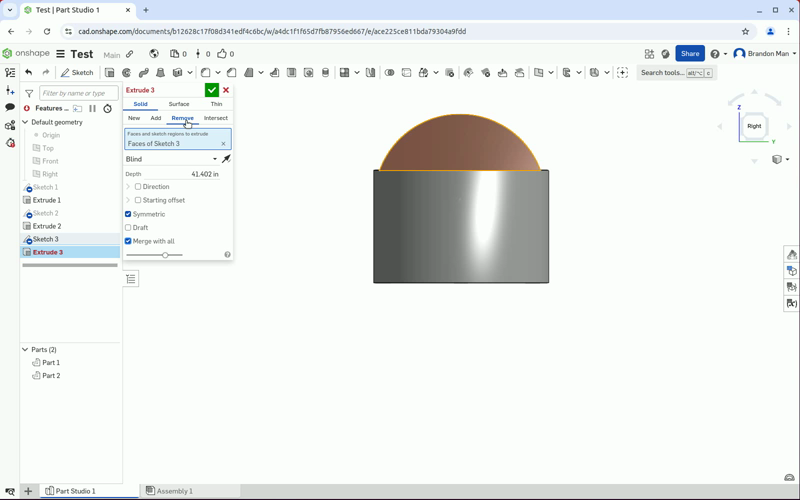
key(enter)
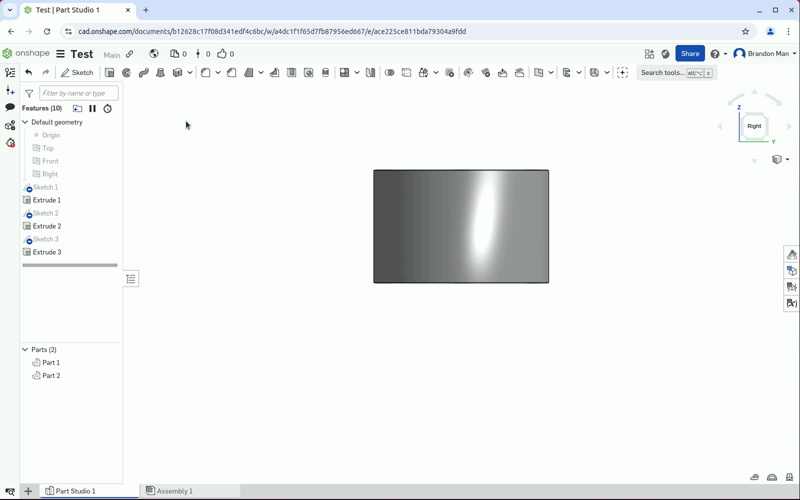
key(shift+h)
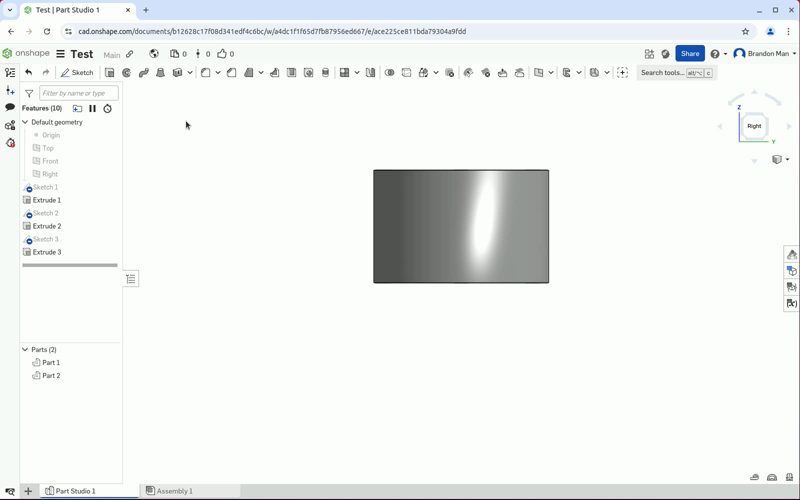
key(shift+h)
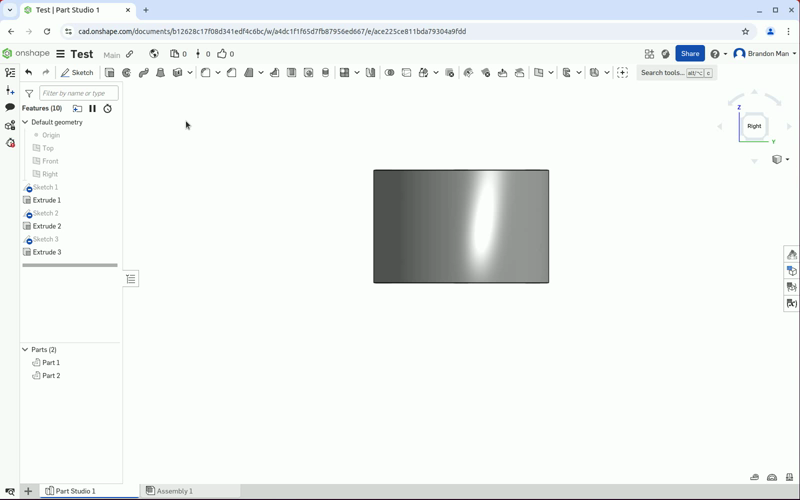
mouse_move(73, 189)
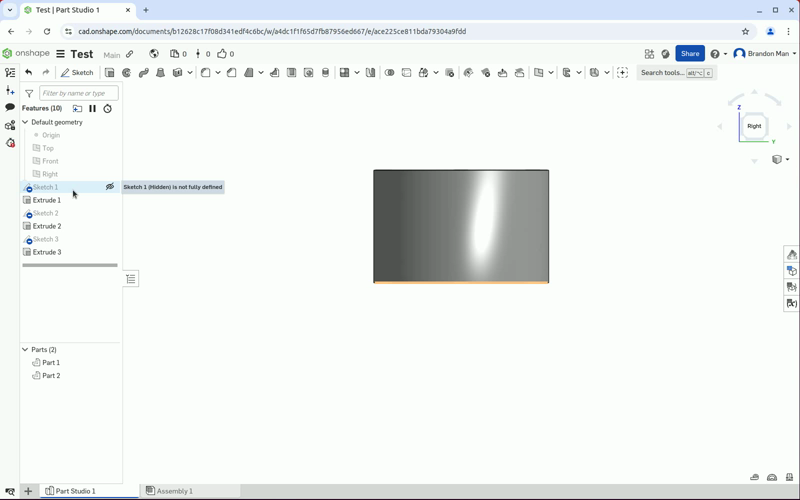
click(73, 189)
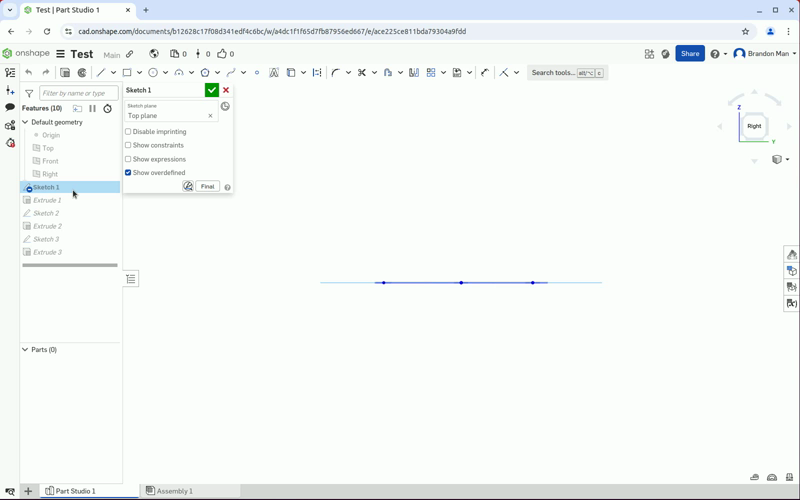
mouse_move(229, 92)
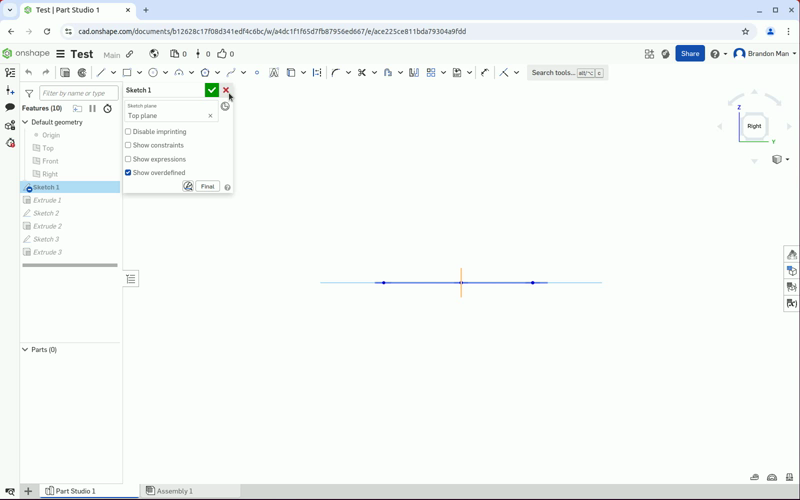
click(229, 92)
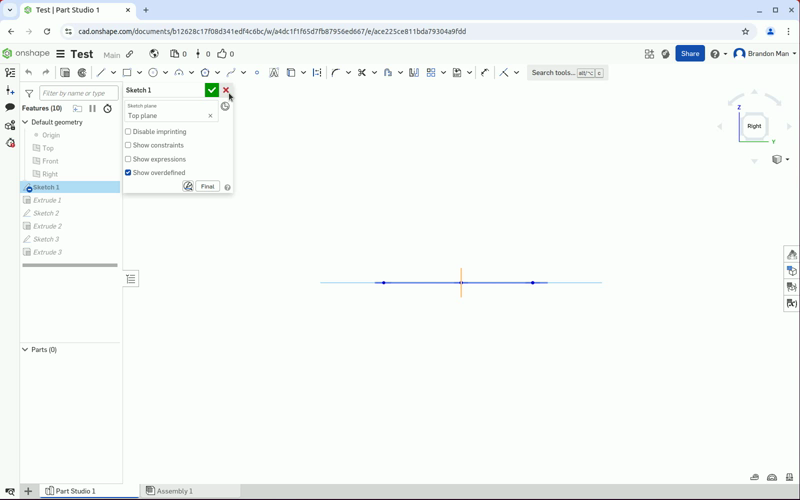
key(shift+s)
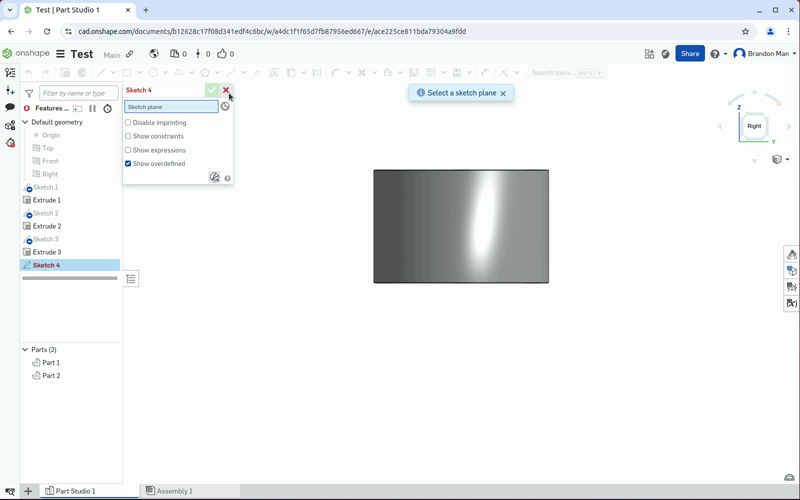
mouse_move(73, 176)
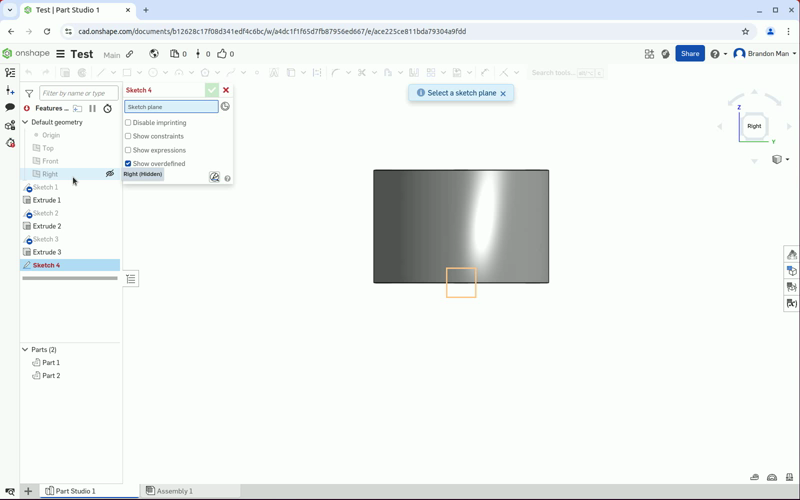
click(73, 176)
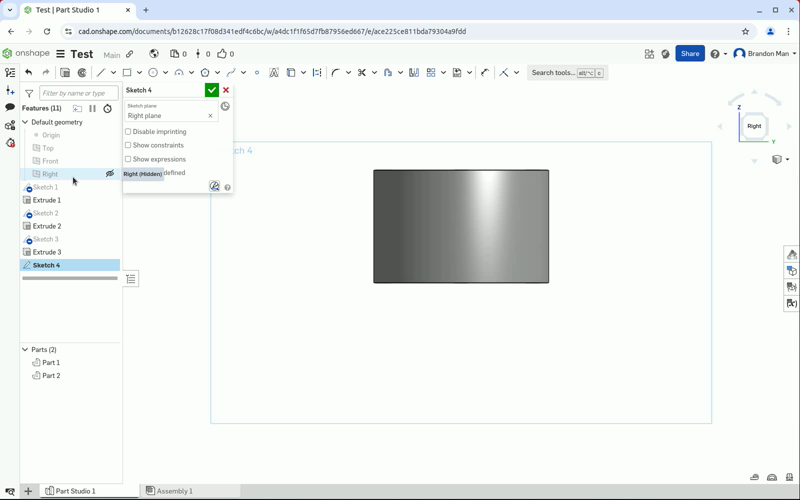
mouse_move(73, 352)
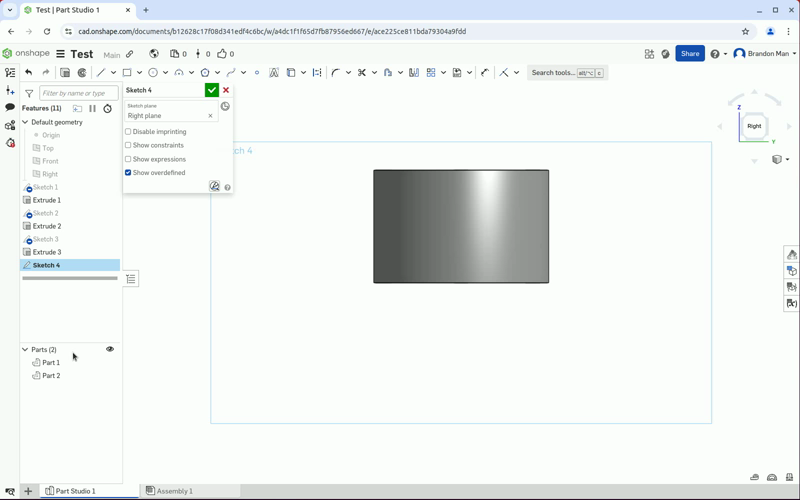
key(y)
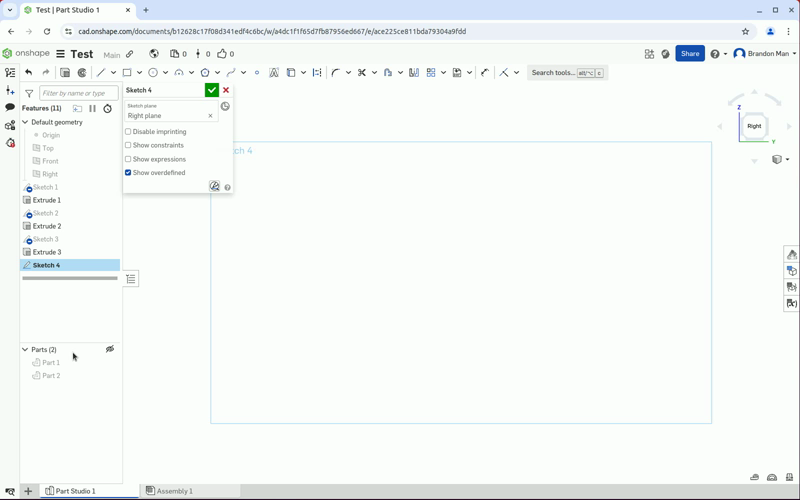
key(a)
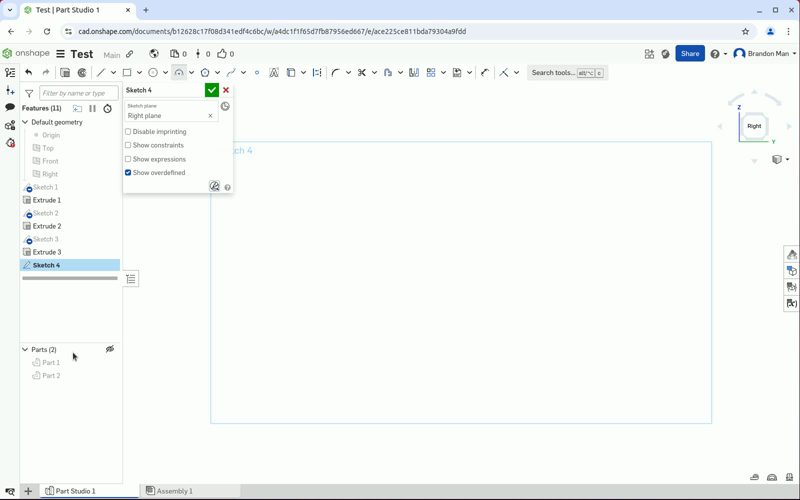
key_down(shift)
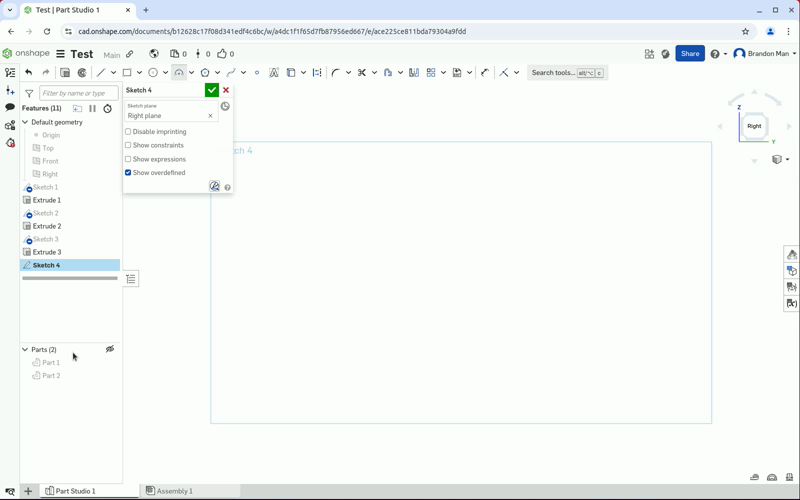
mouse_move(379, 170)
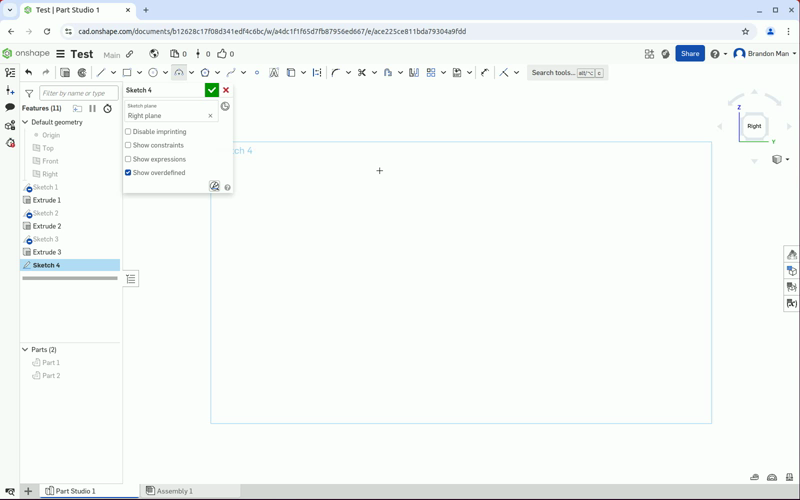
click(379, 170)
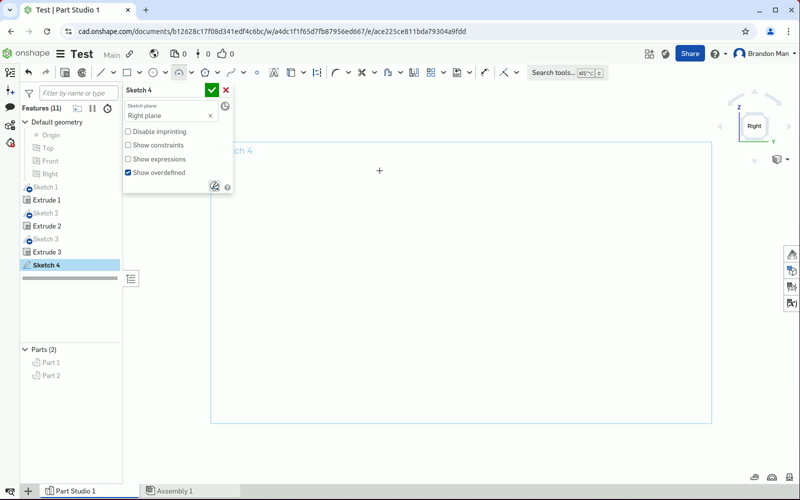
key_up(shift)
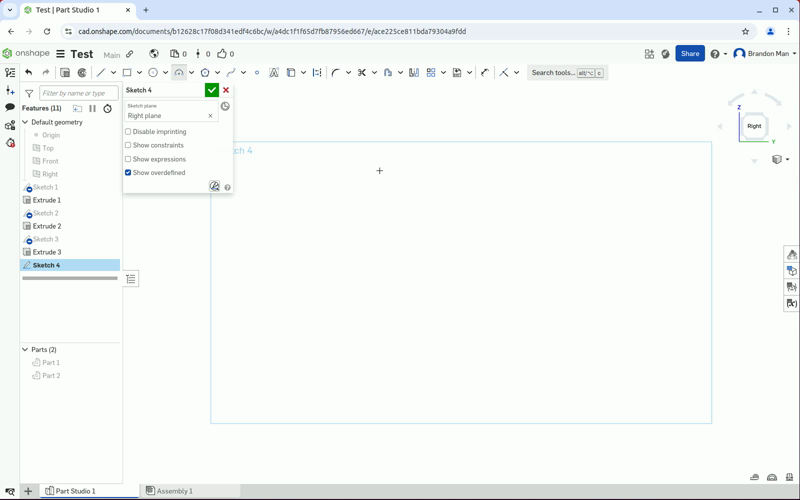
key_down(shift)
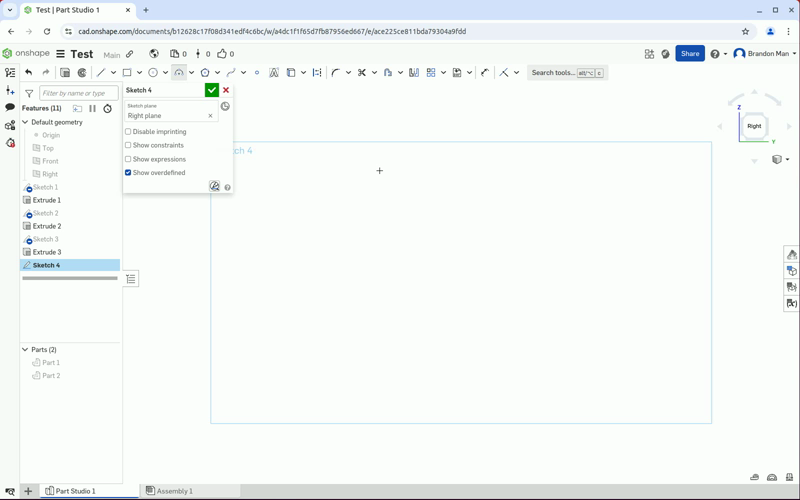
mouse_move(540, 170)
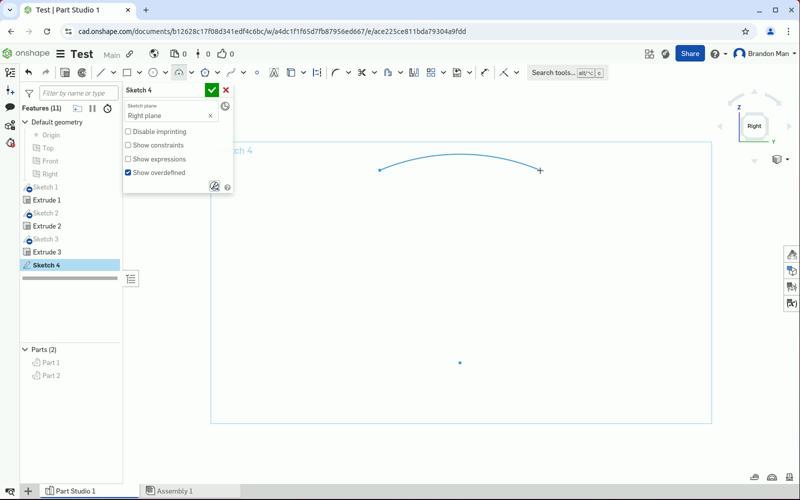
click(540, 170)
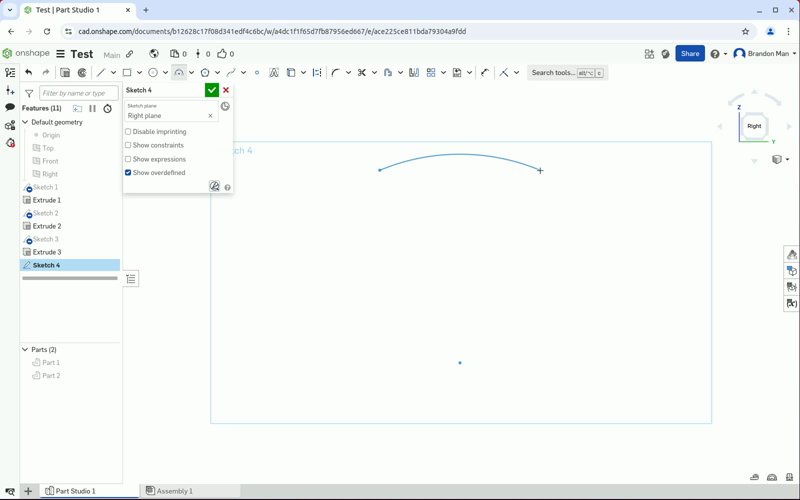
mouse_move(459, 250)
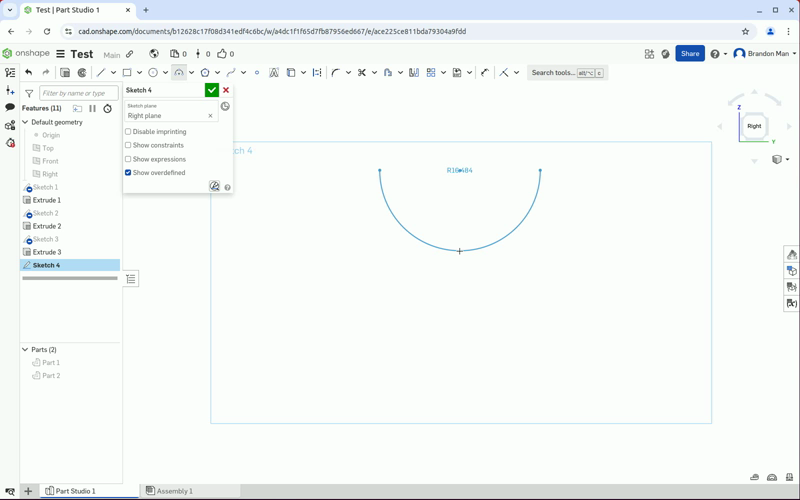
click(459, 250)
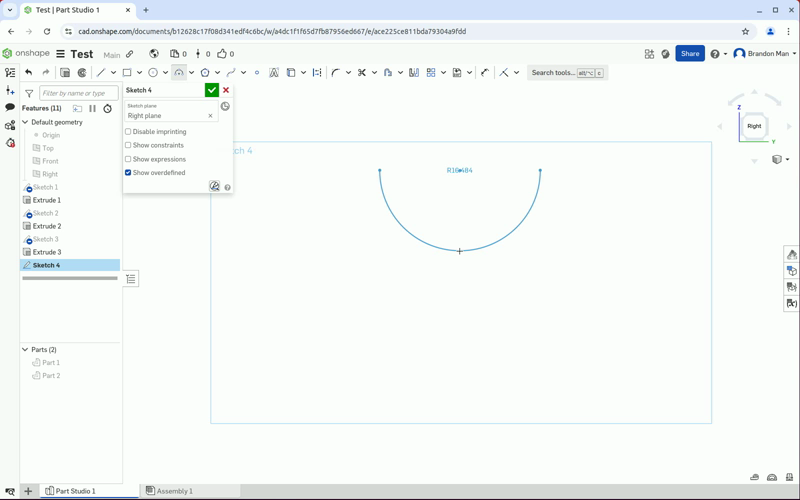
key_up(shift)
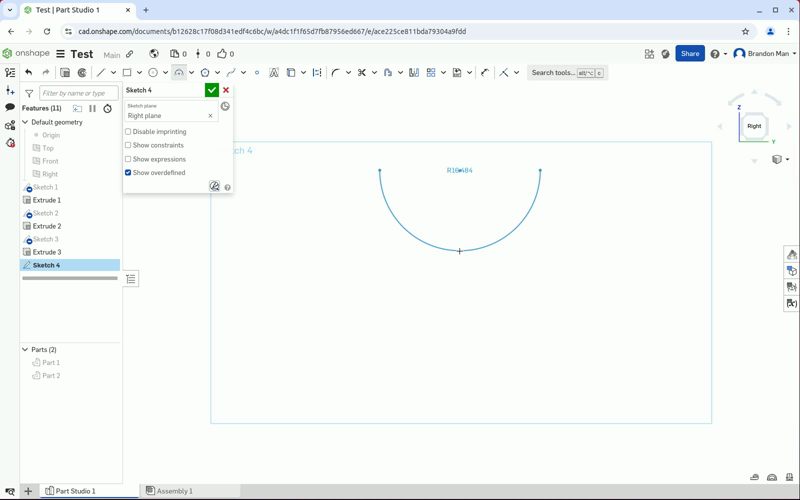
key(esc)
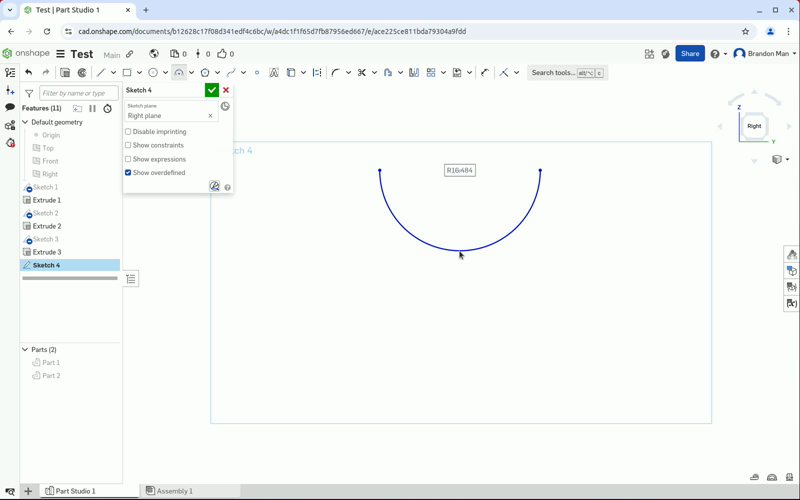
key(l)
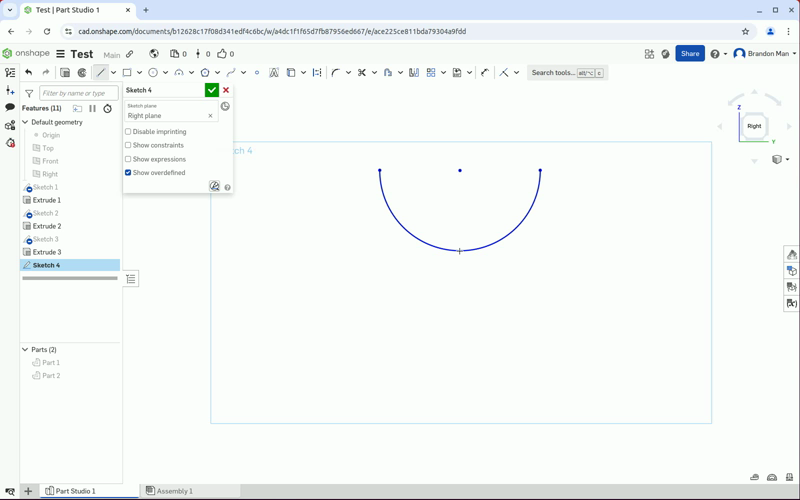
mouse_move(540, 170)
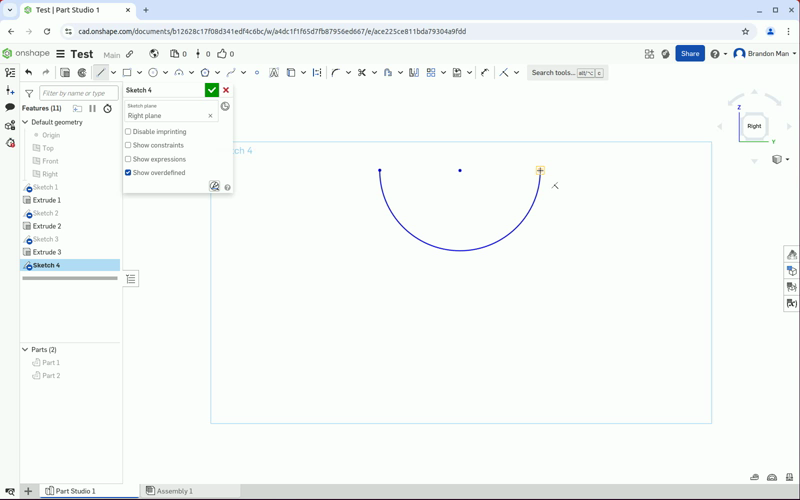
click(540, 170)
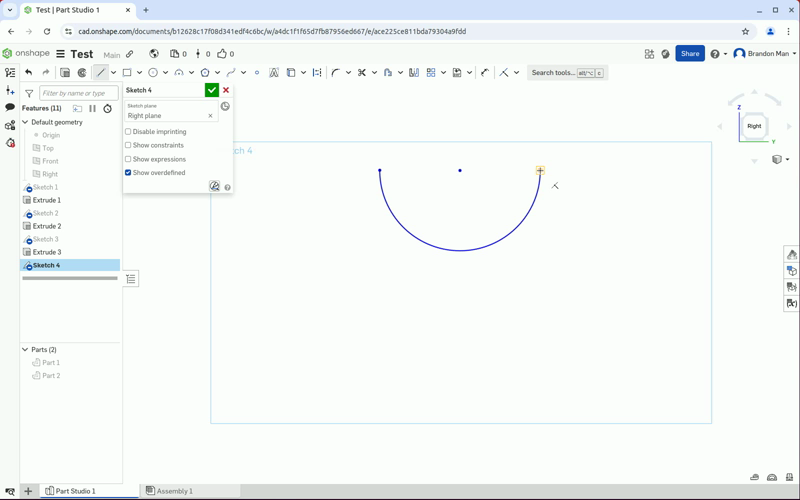
key_down(shift)
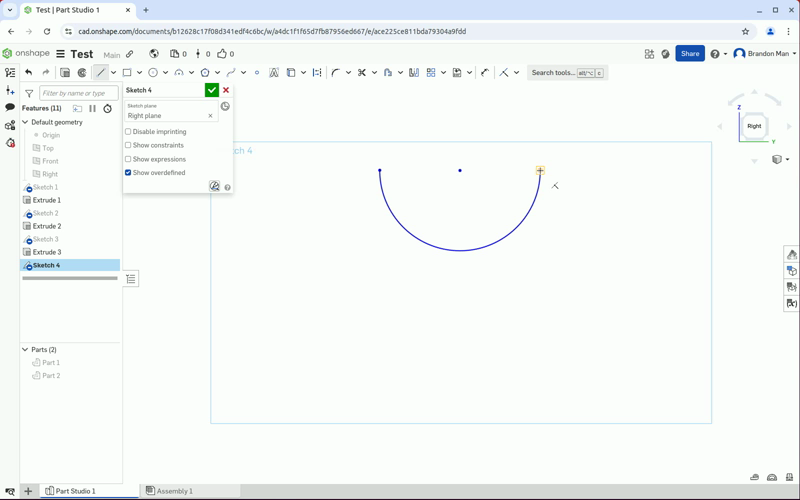
mouse_move(379, 170)
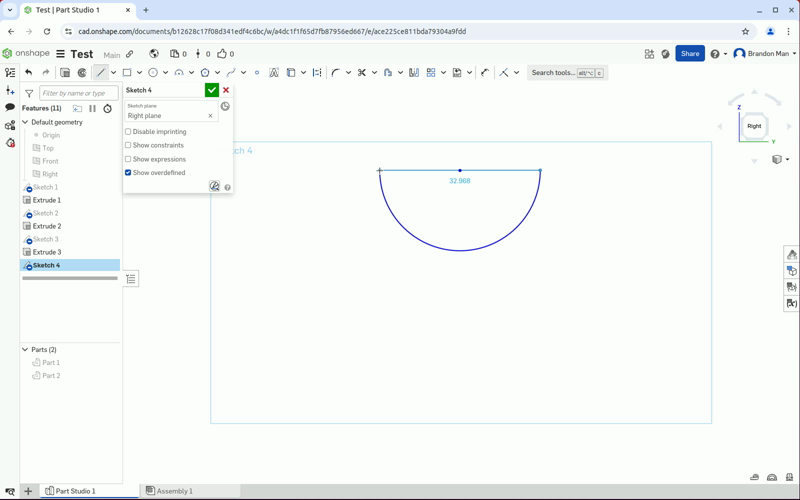
key_up(shift)
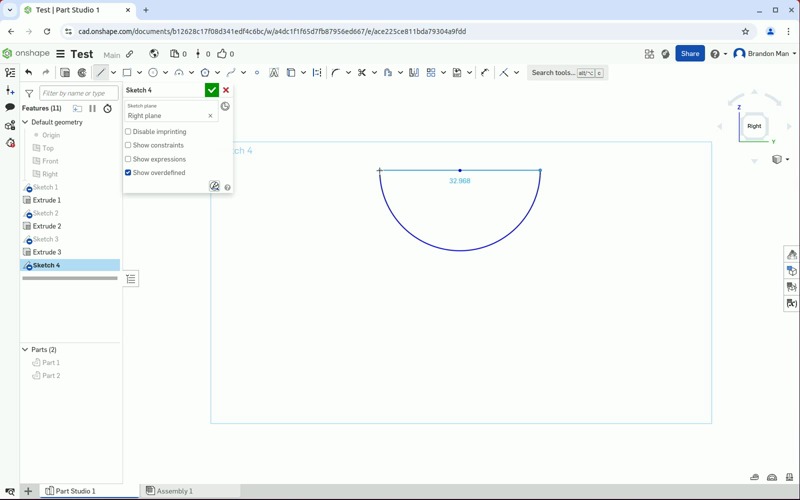
click(379, 170)
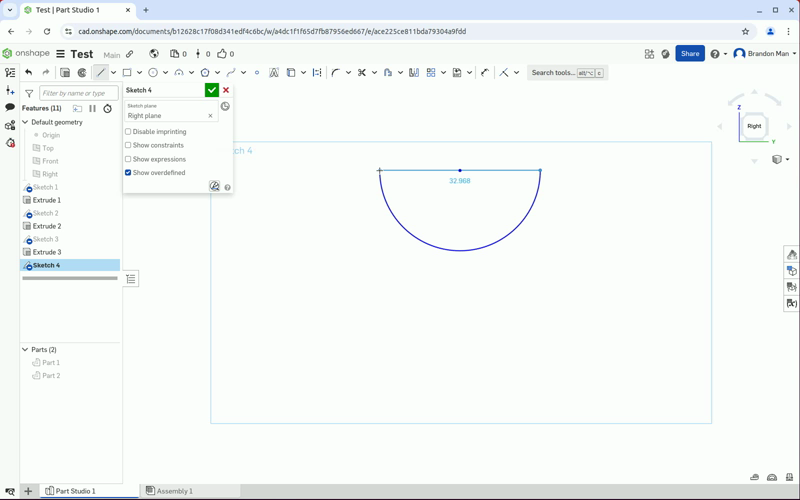
key(esc)
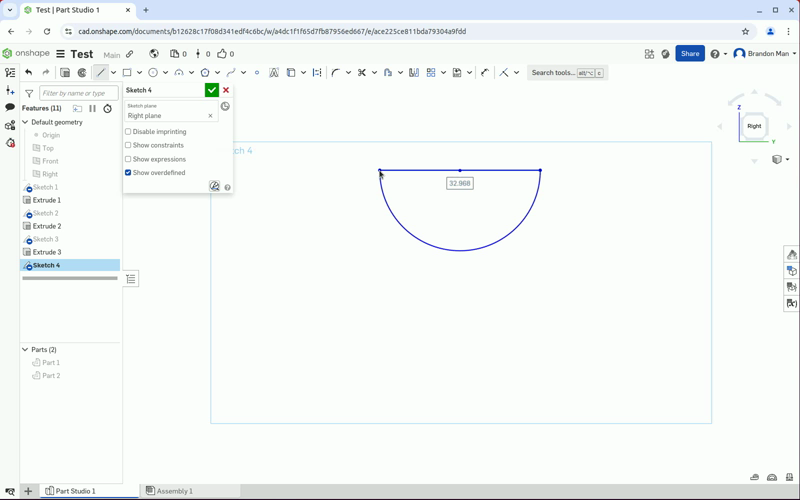
mouse_move(518, 184)
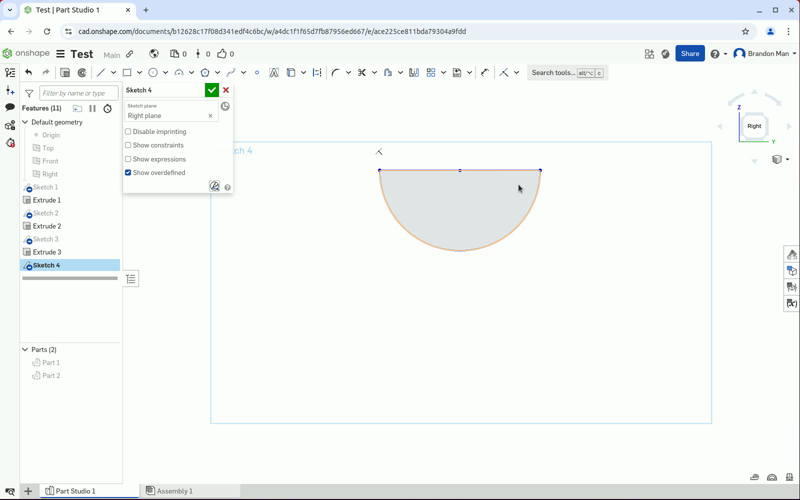
scroll(6)
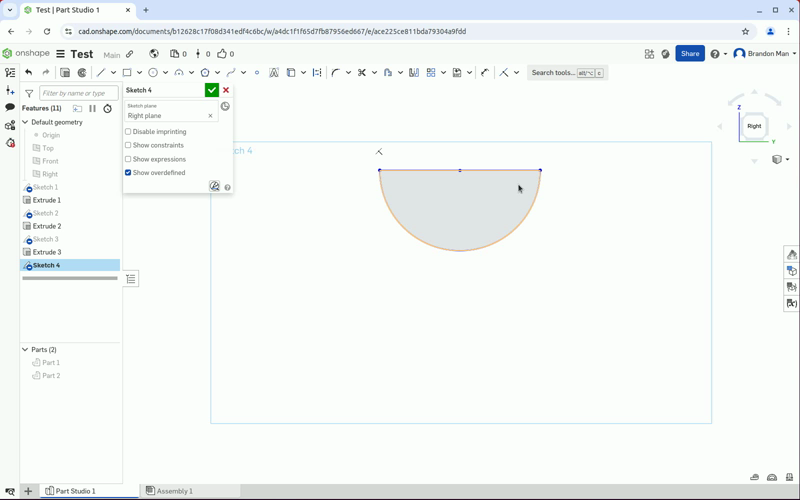
scroll(6)
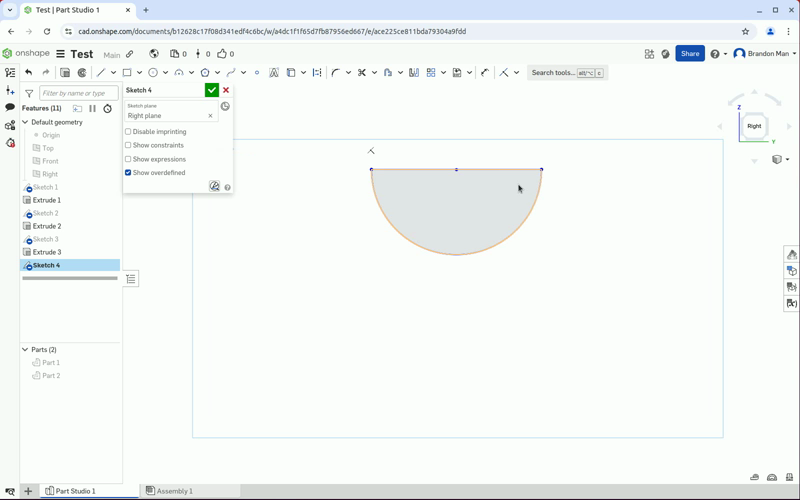
scroll(6)
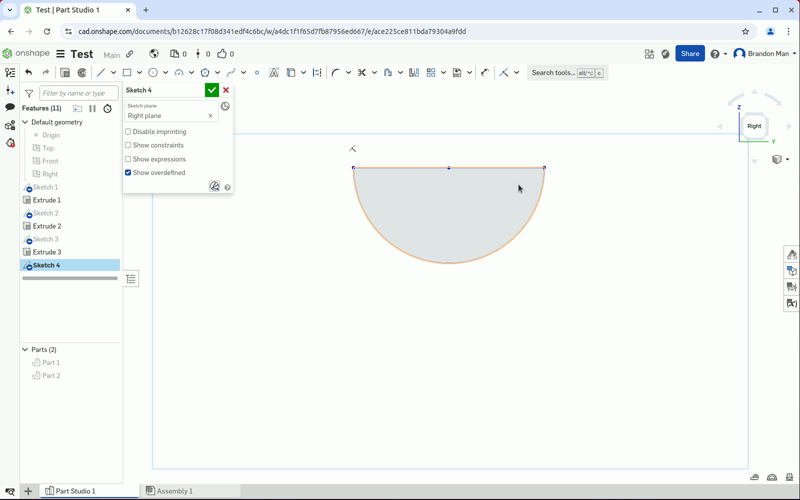
scroll(6)
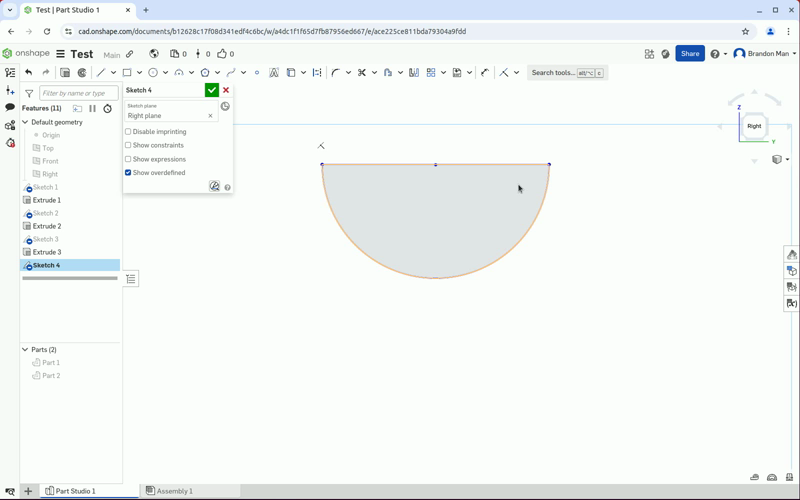
scroll(6)
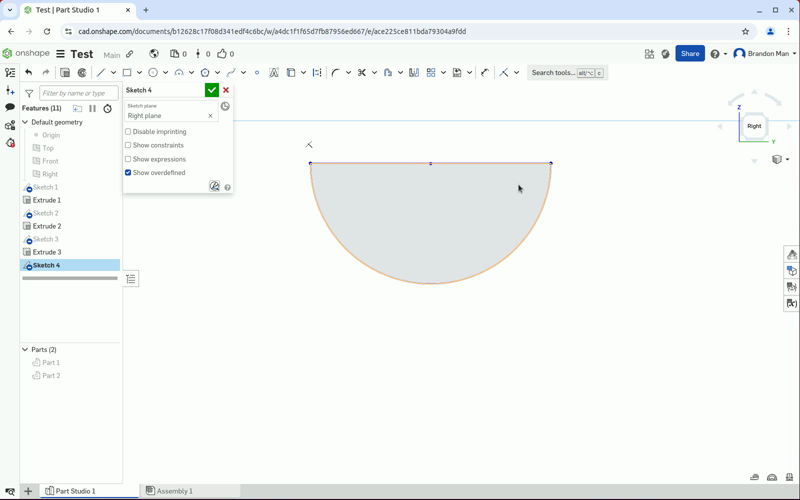
scroll(6)
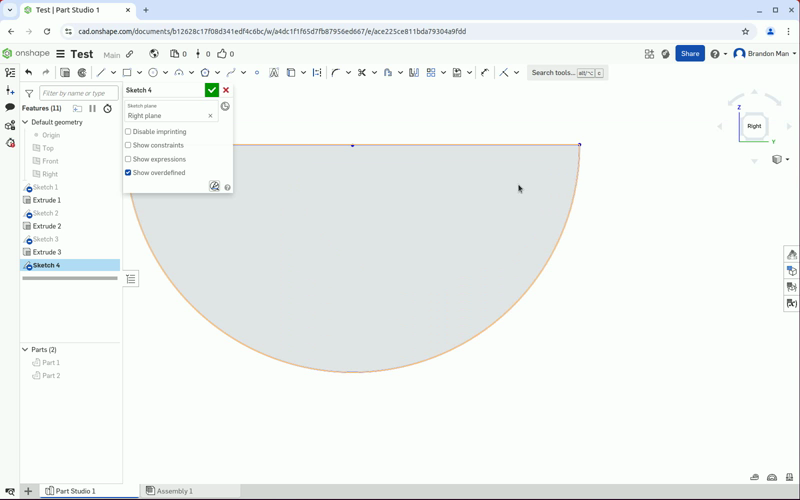
scroll(6)
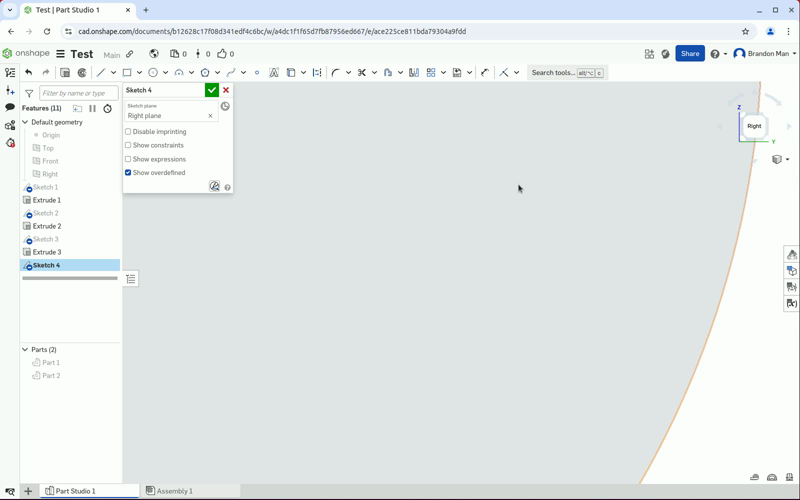
click(518, 184)
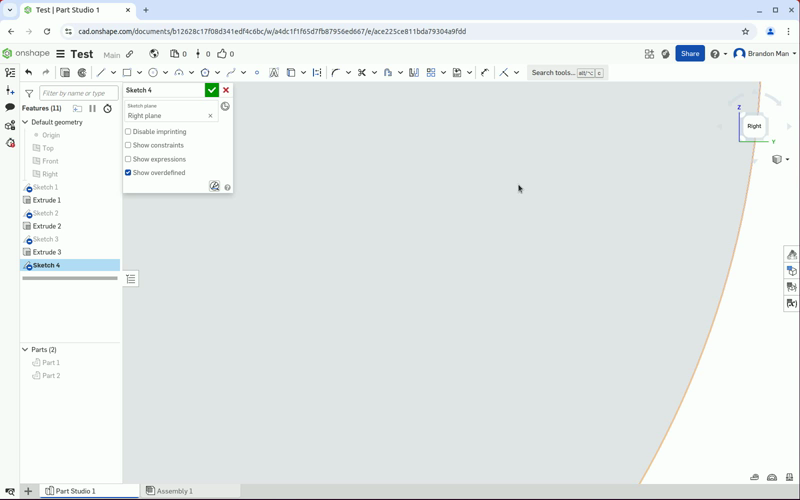
scroll(-6)
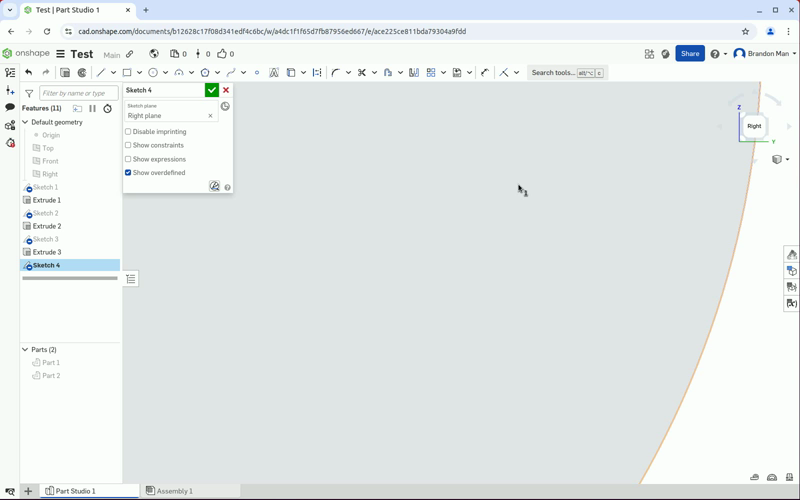
scroll(-6)
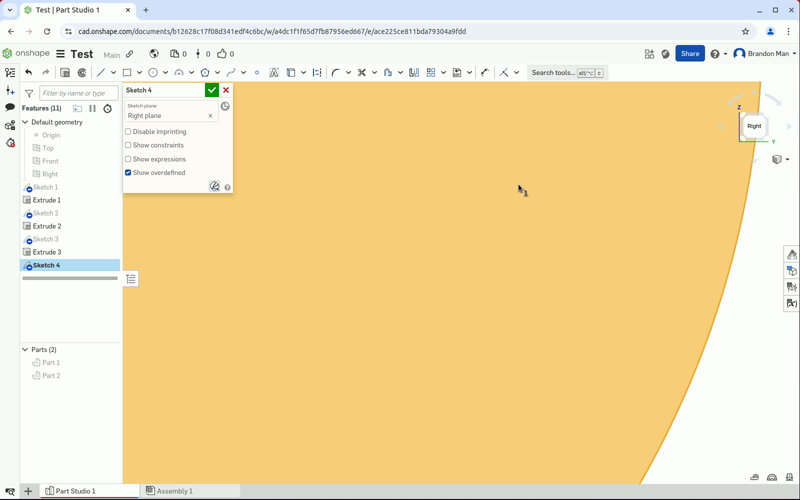
scroll(-6)
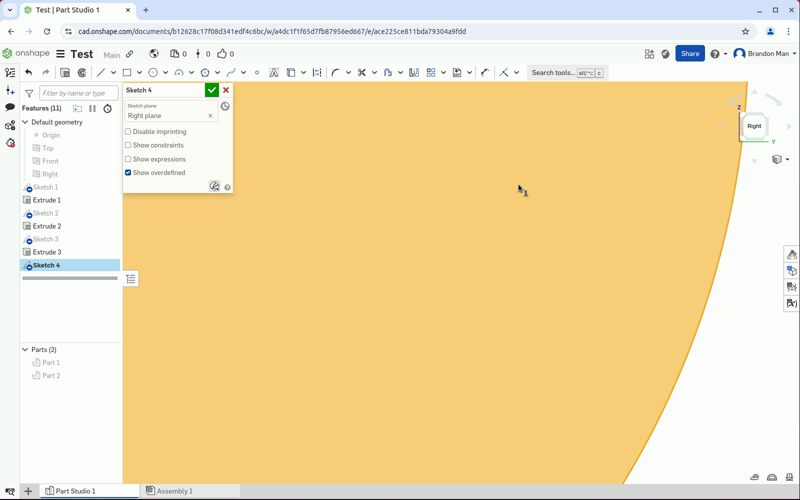
scroll(-6)
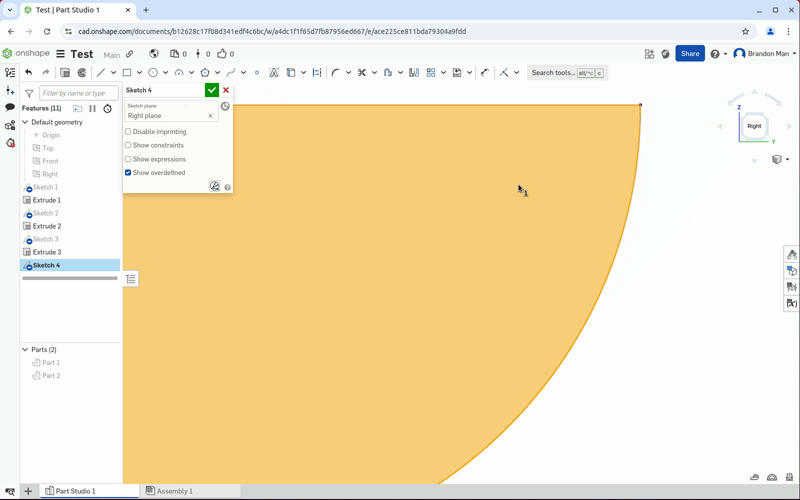
scroll(-6)
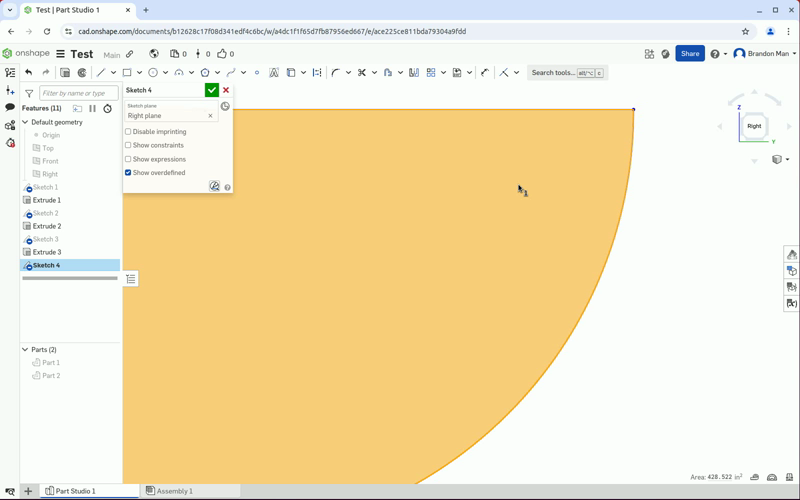
scroll(-6)
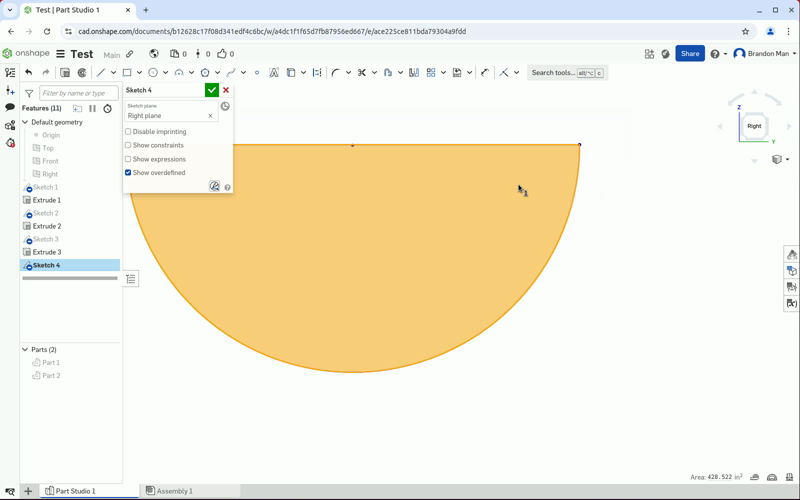
scroll(-6)
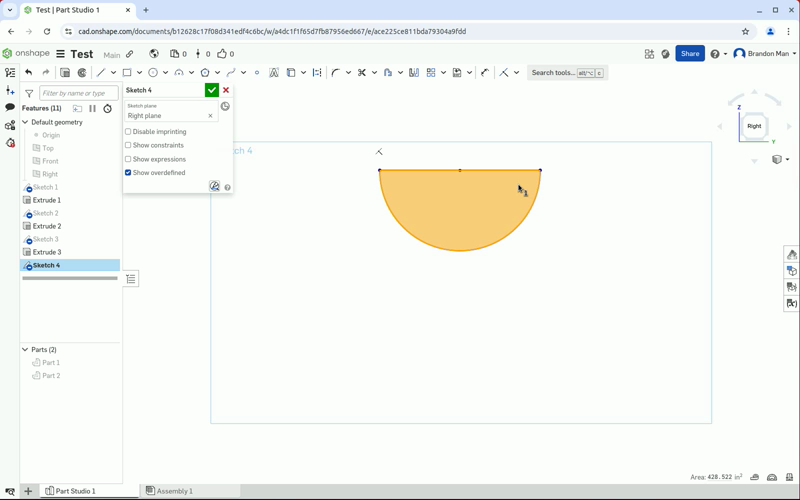
mouse_move(73, 352)
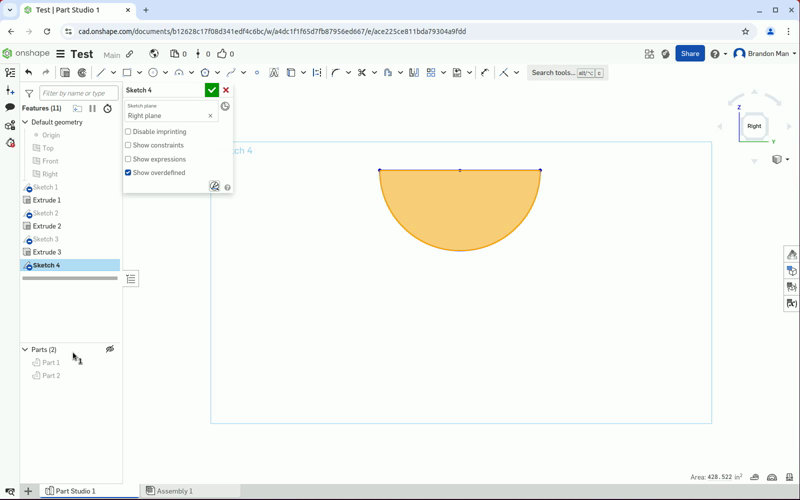
key(shift+y)
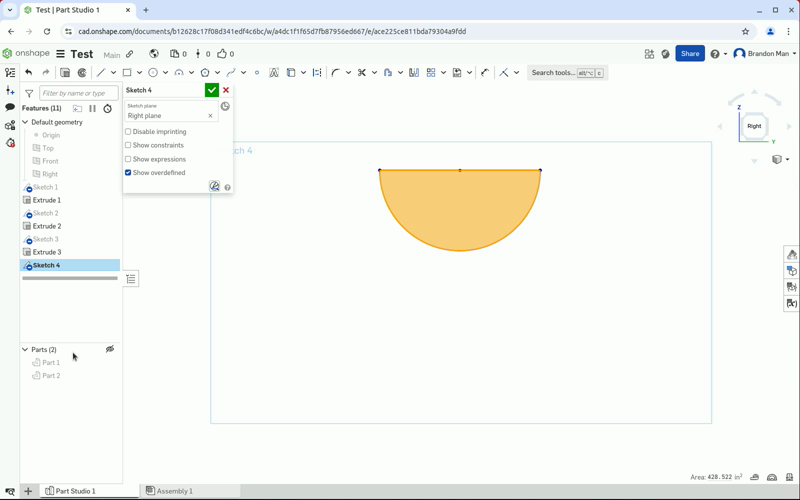
key(shift+e)
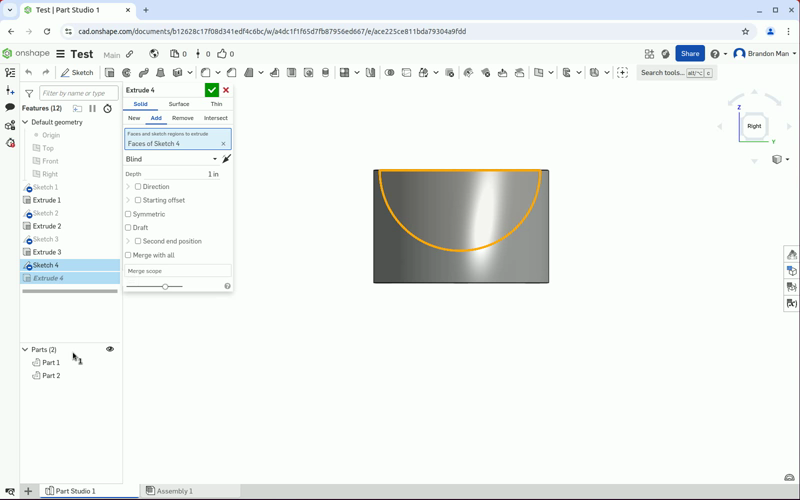
mouse_move(143, 106)
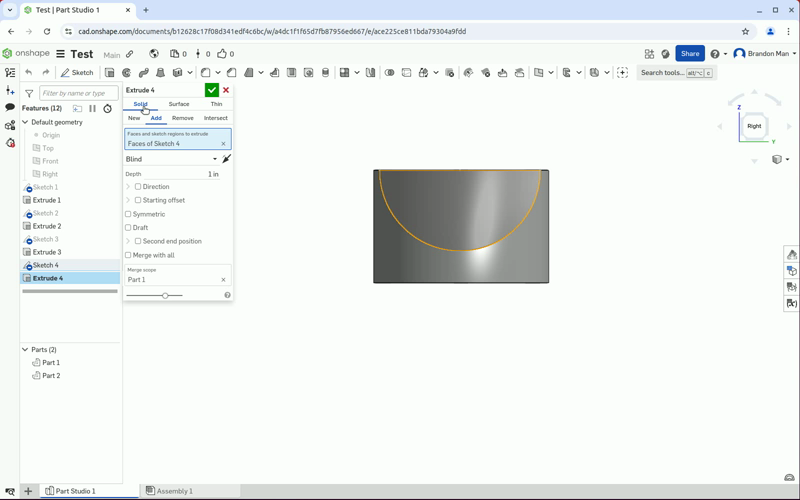
click(143, 106)
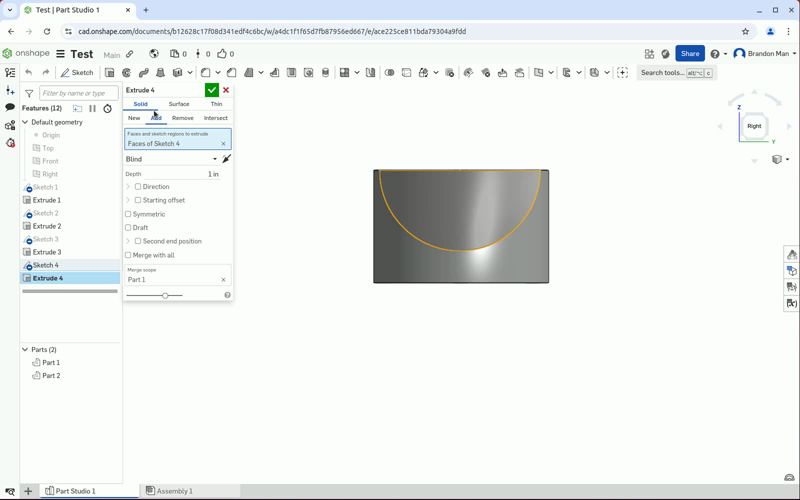
mouse_move(186, 120)
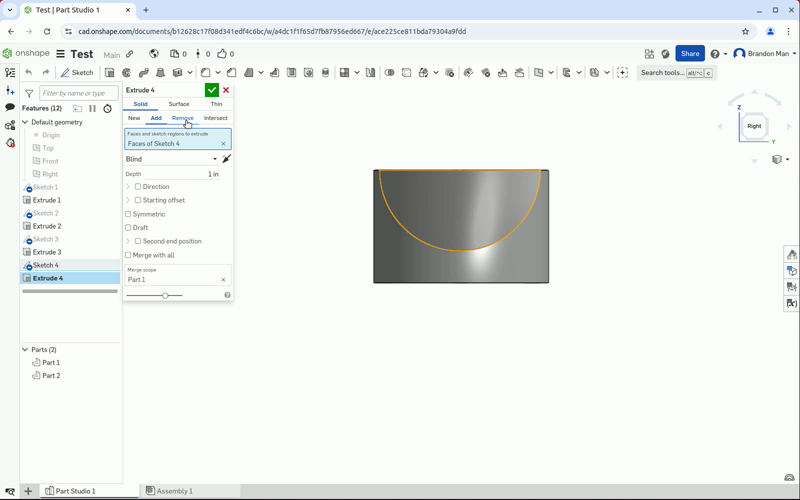
click(186, 120)
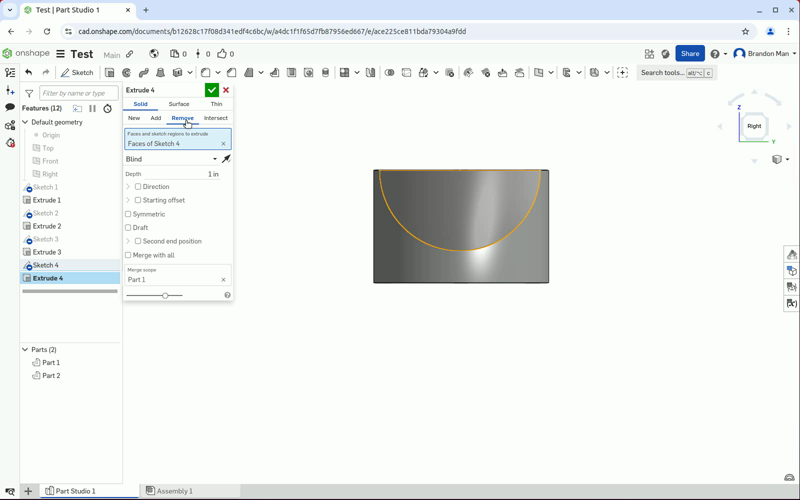
key(tab, 4)
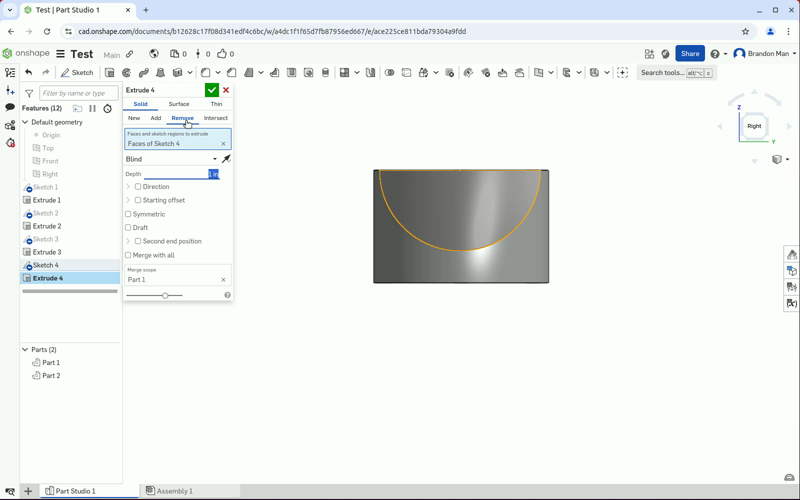
text(41.402)
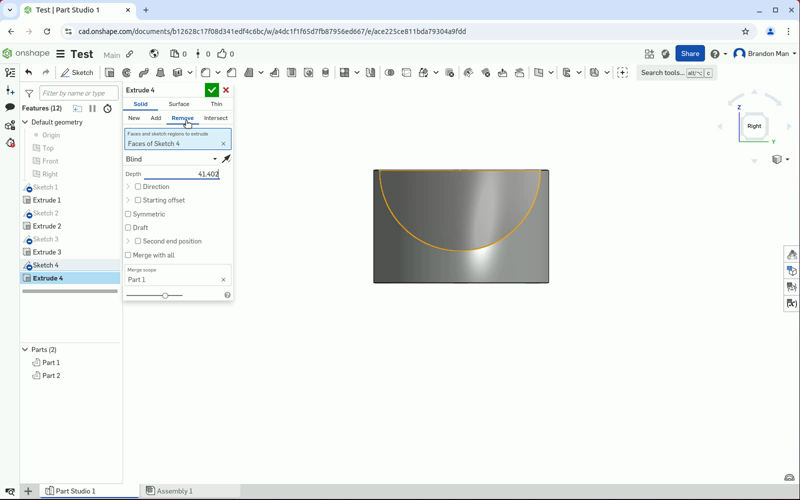
key(tab, 3)
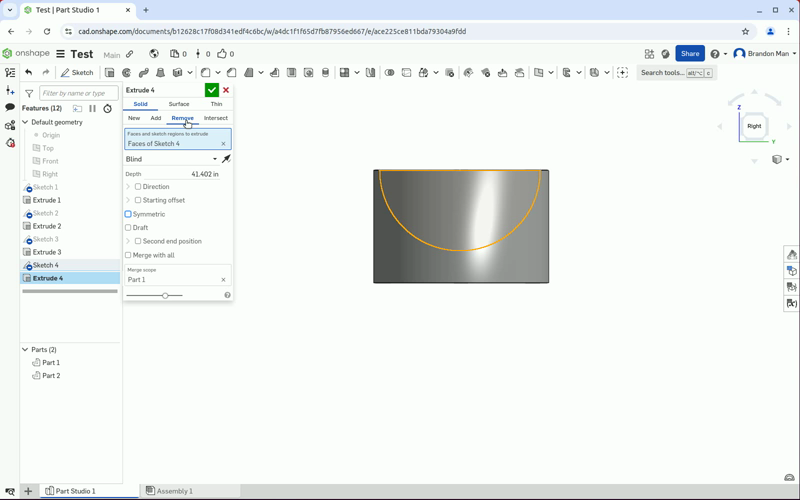
key(space)
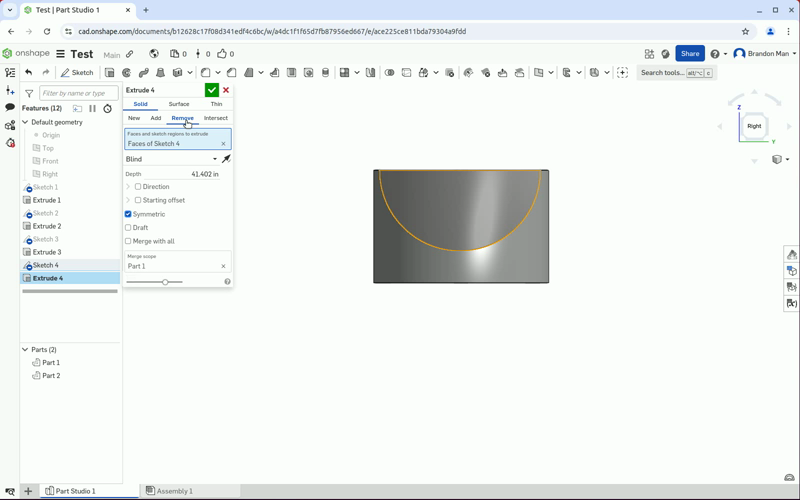
key(tab, 2)
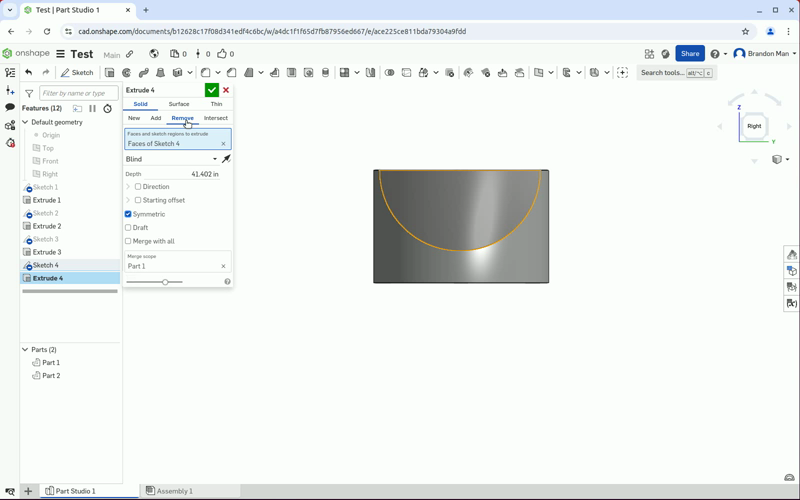
key(space)
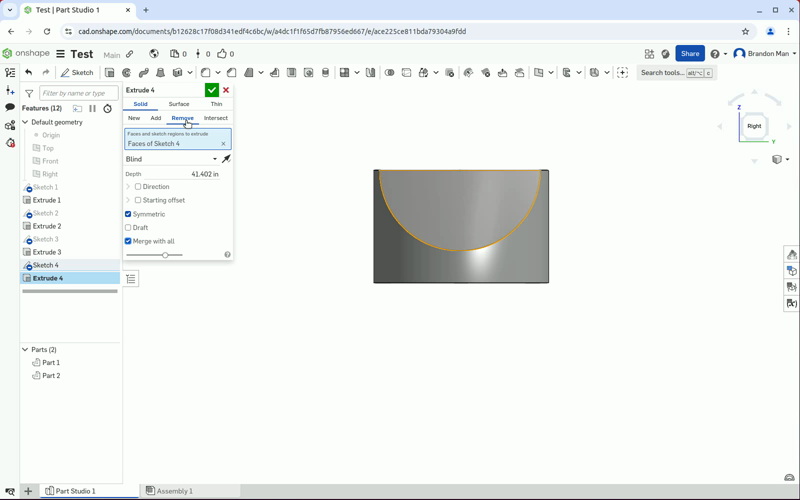
key(enter)
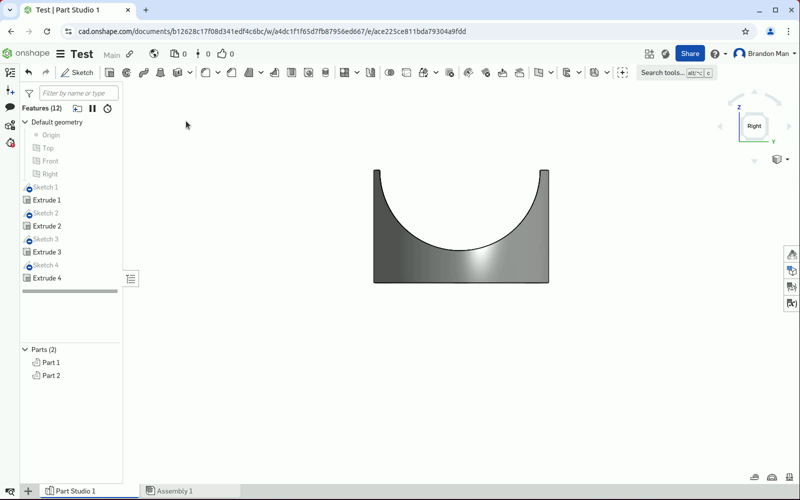
key(shift+h)
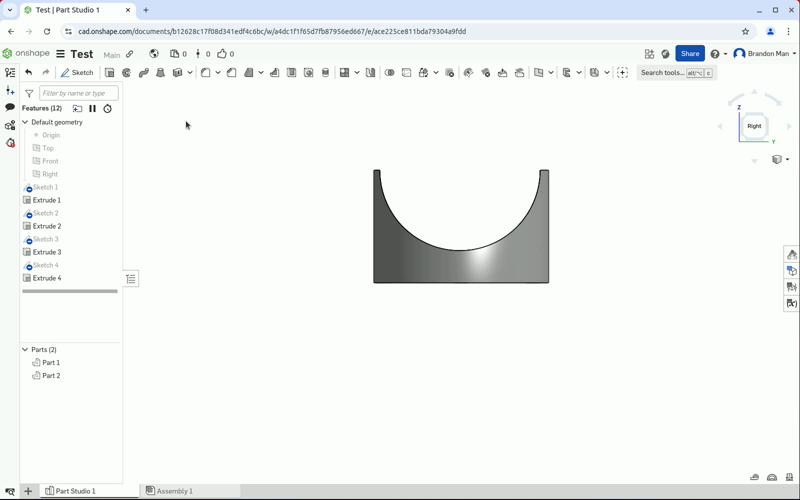
key(shift+h)
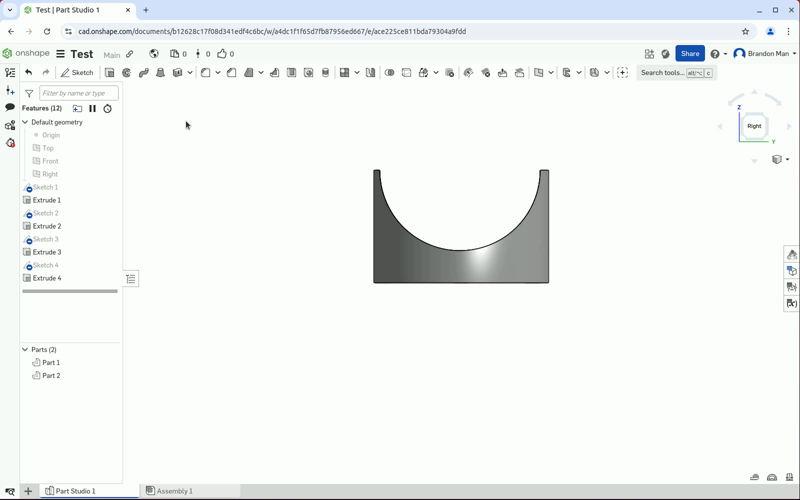
key(shift+7)
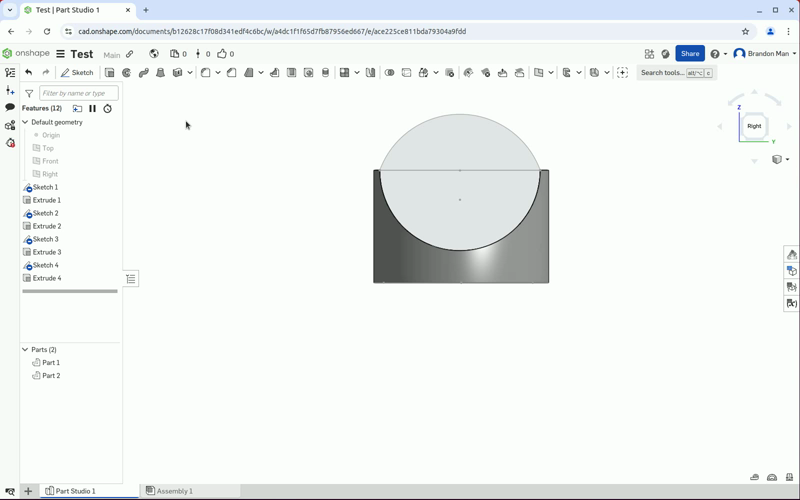
key(right, 2)
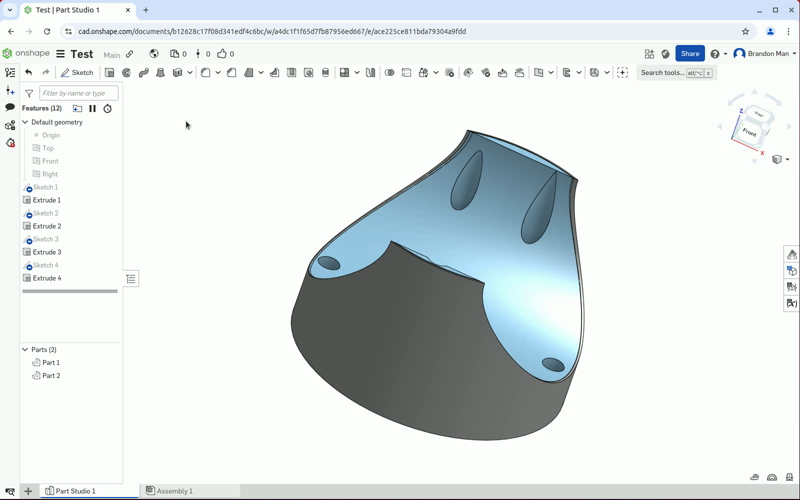
key(down, 2)
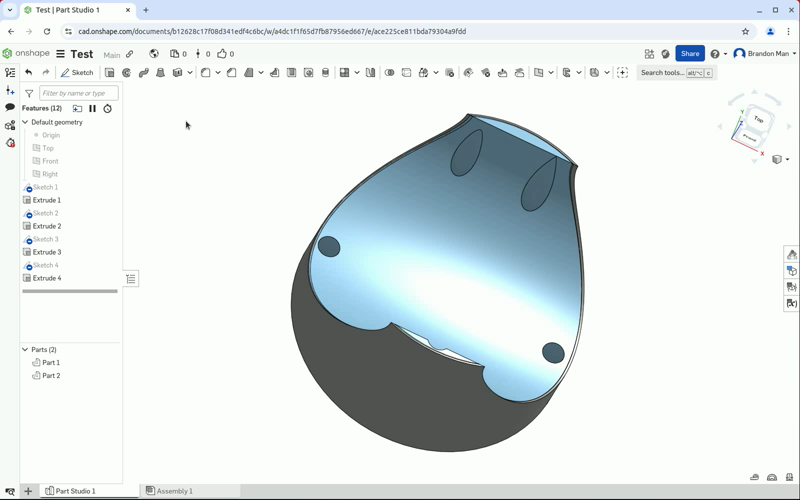
key(up, 2)
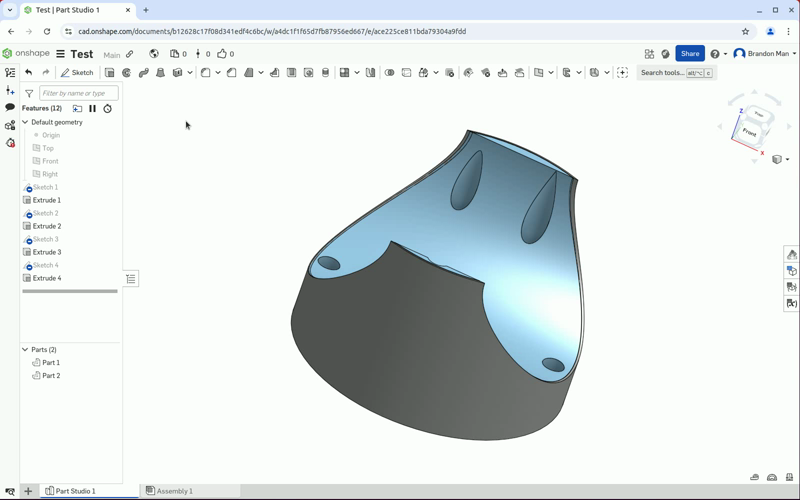
key(left, 2)
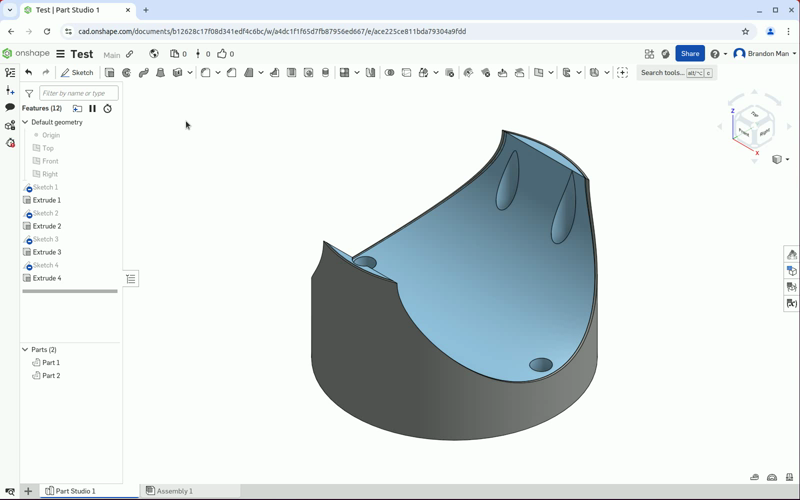
mouse_move(73, 189)
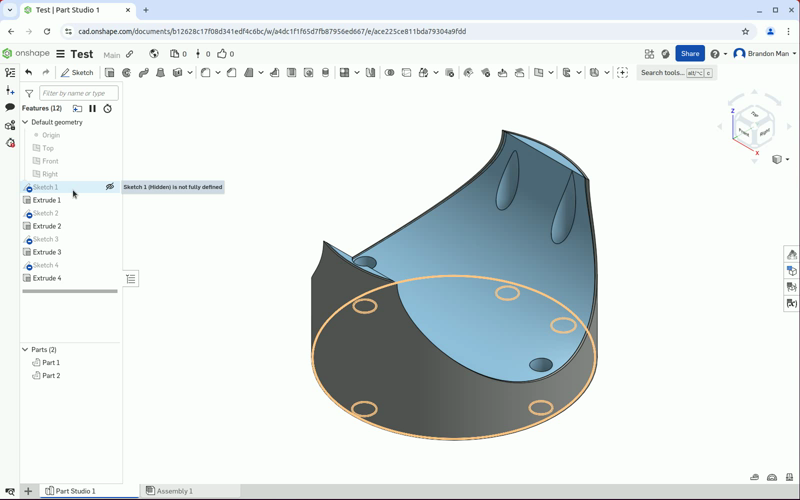
click(73, 189)